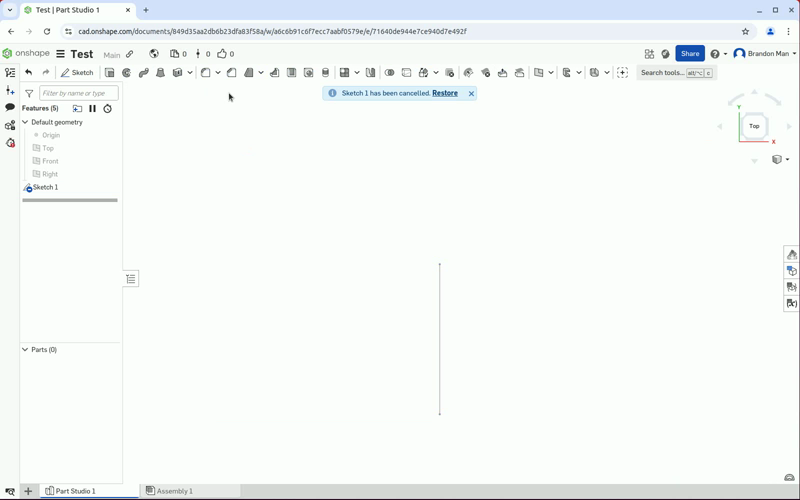
key(shift+h)
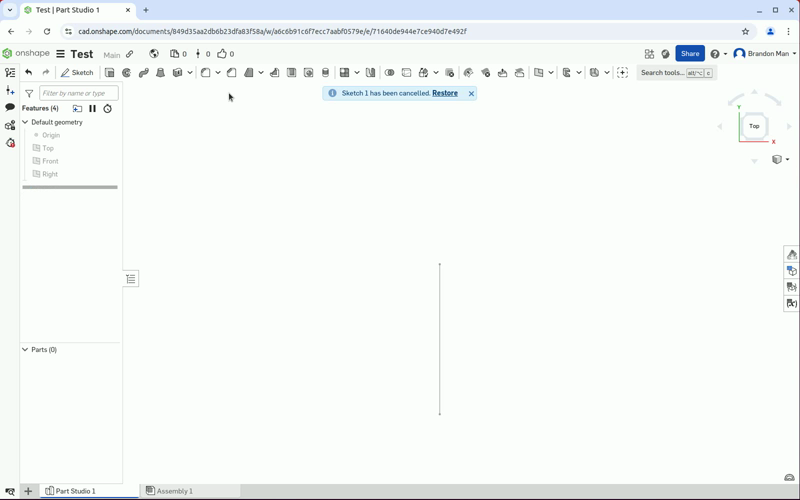
key(shift+s)
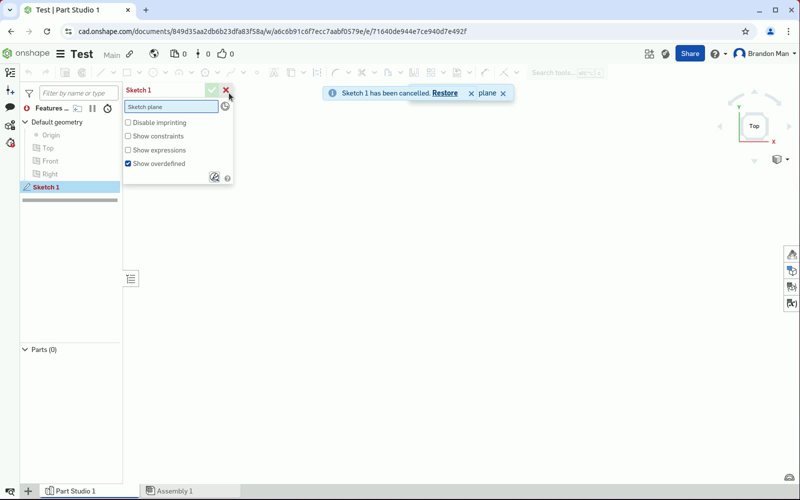
mouse_move(73, 150)
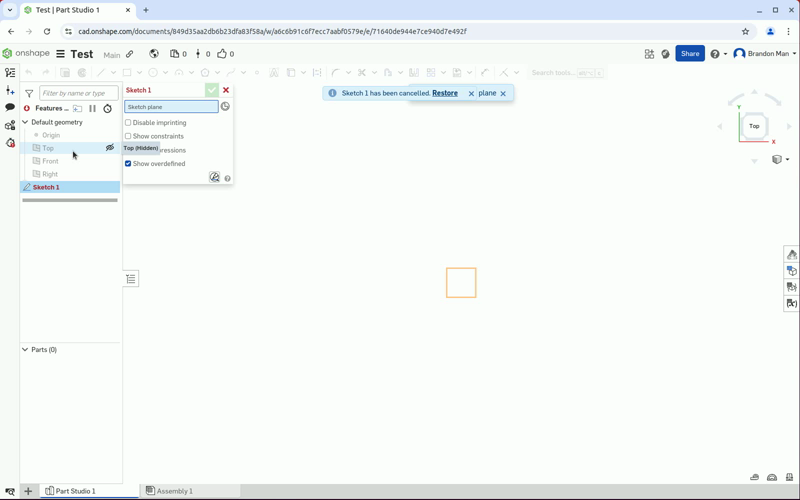
click(73, 150)
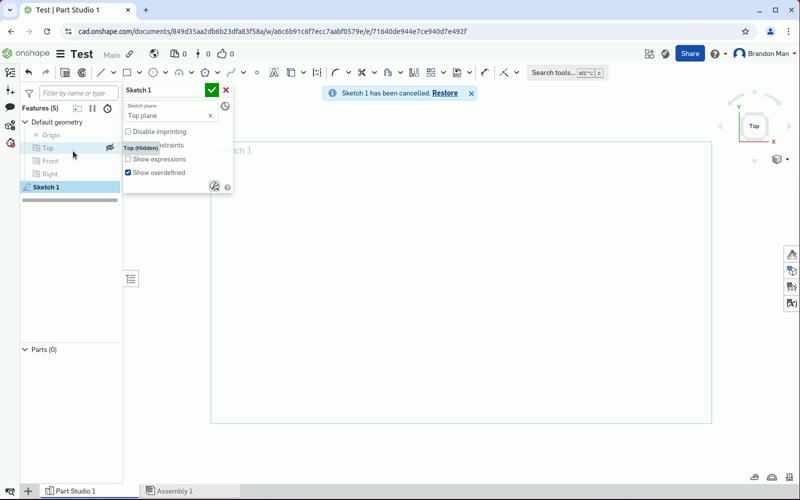
mouse_move(73, 352)
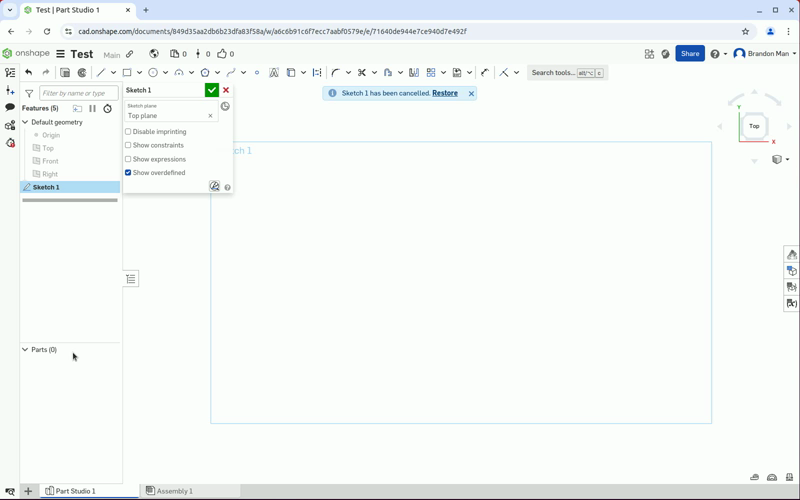
key(y)
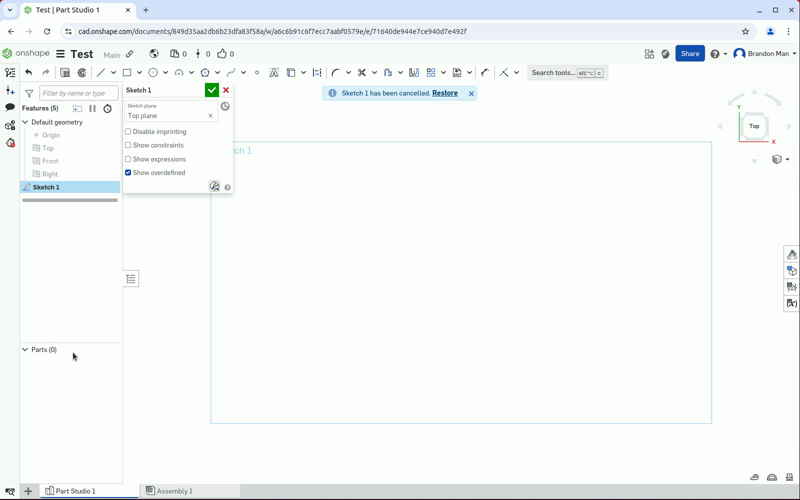
key(l)
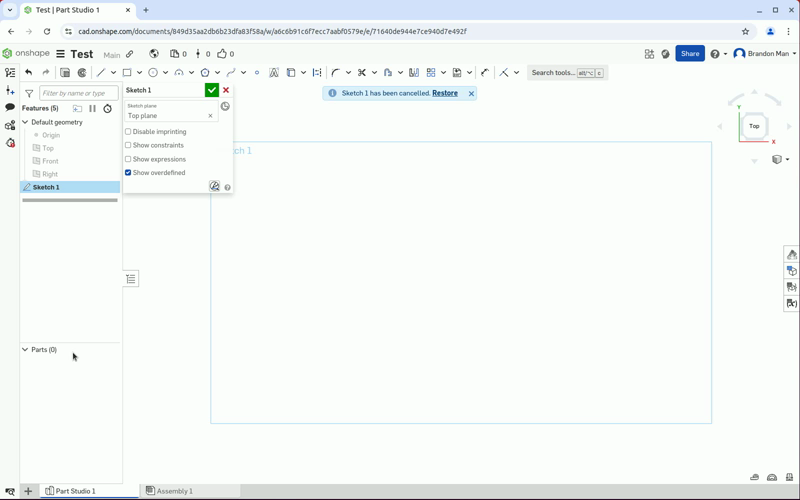
key_down(shift)
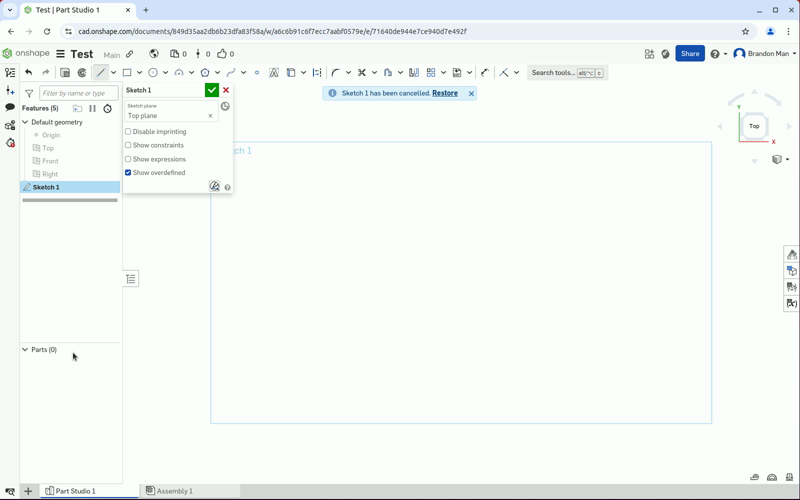
mouse_move(377, 353)
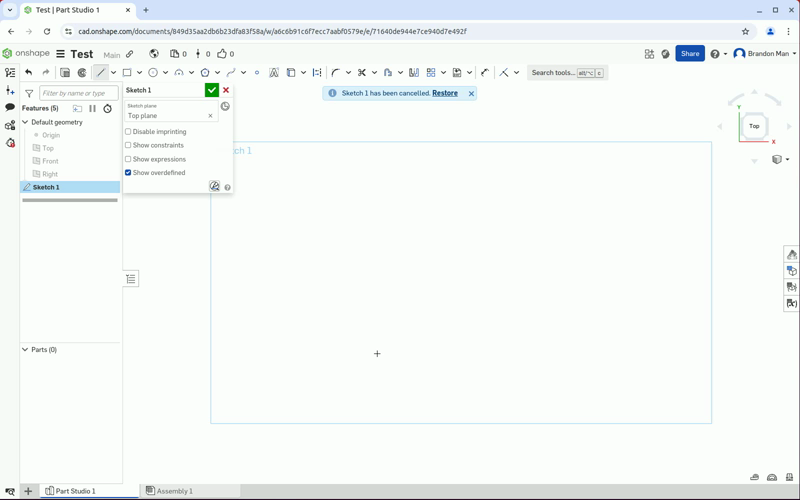
click(377, 353)
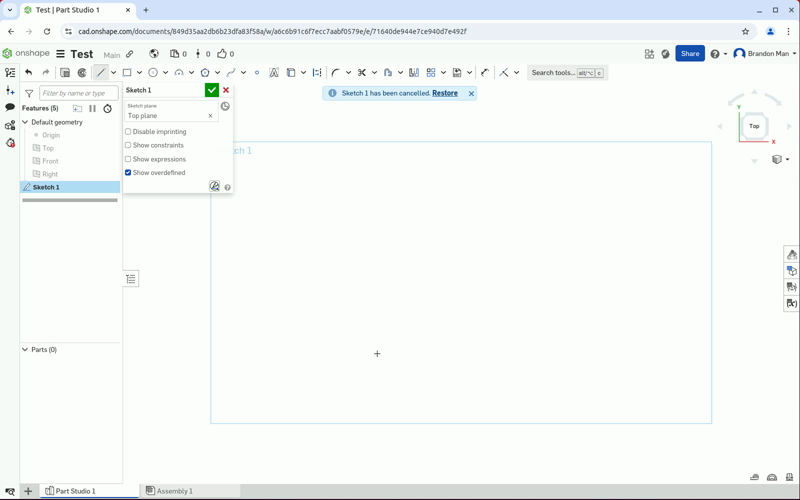
key_up(shift)
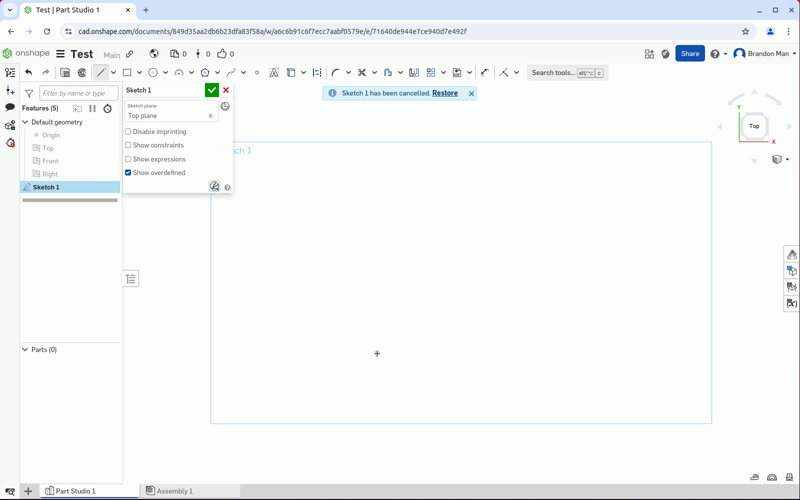
key_down(shift)
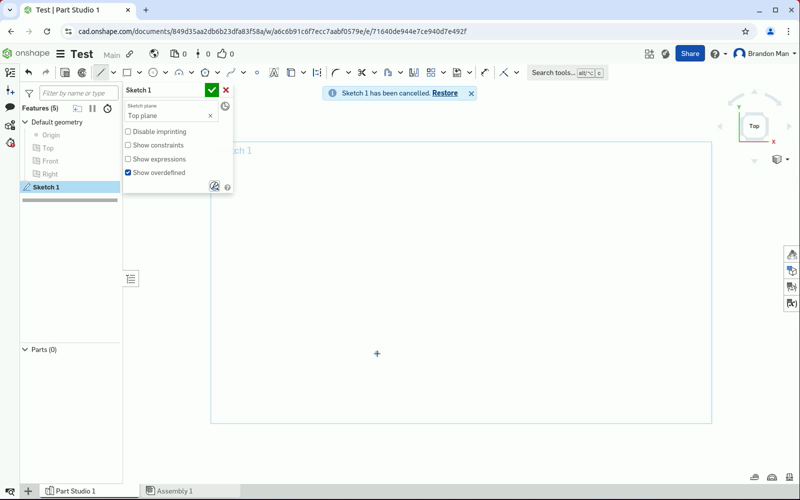
mouse_move(542, 353)
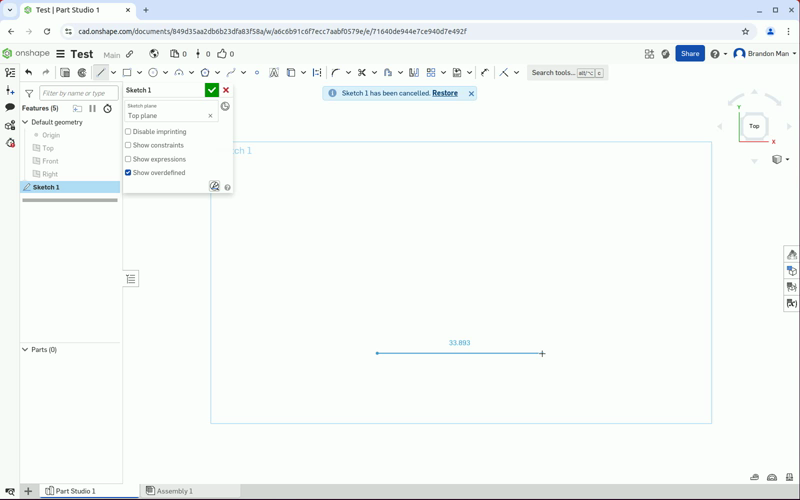
click(542, 353)
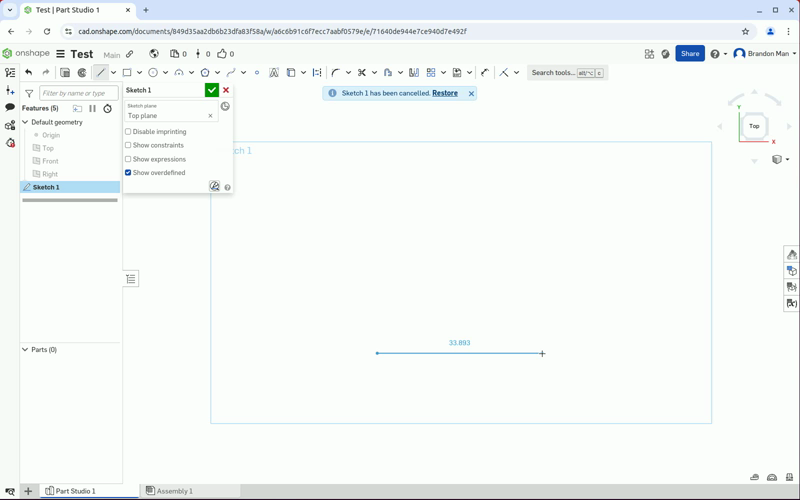
key_up(shift)
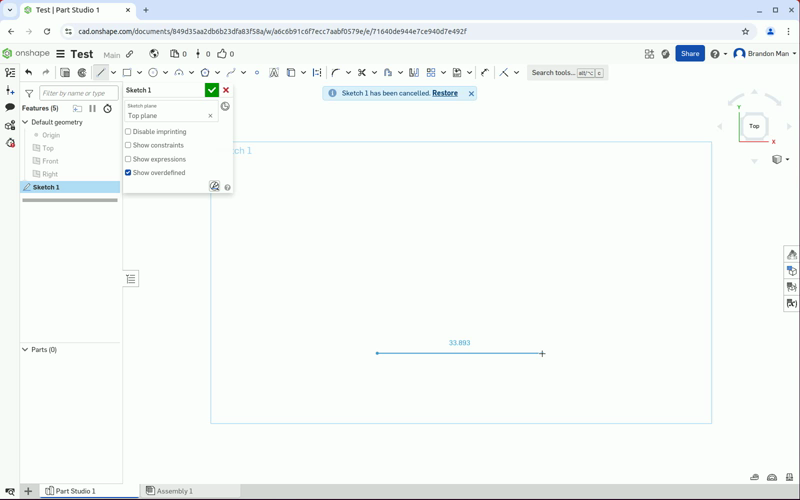
key_down(shift)
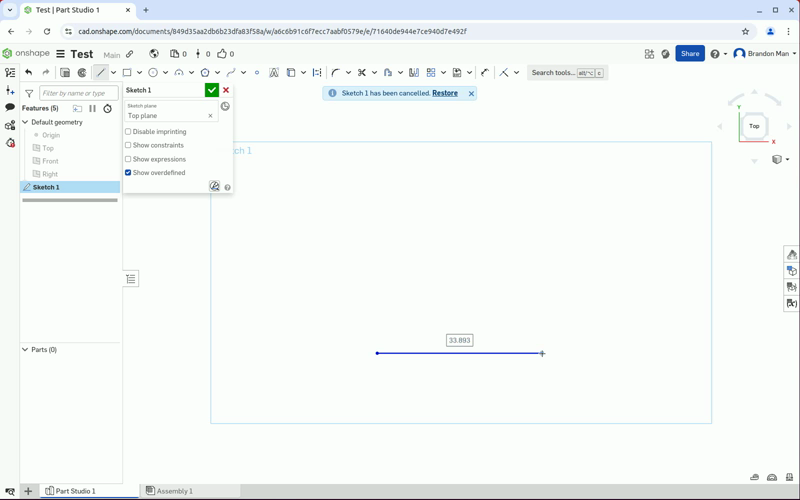
mouse_move(542, 213)
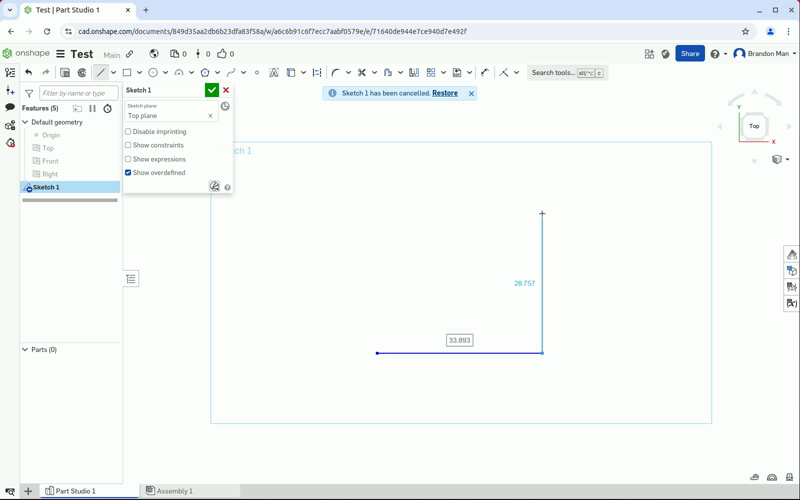
click(542, 213)
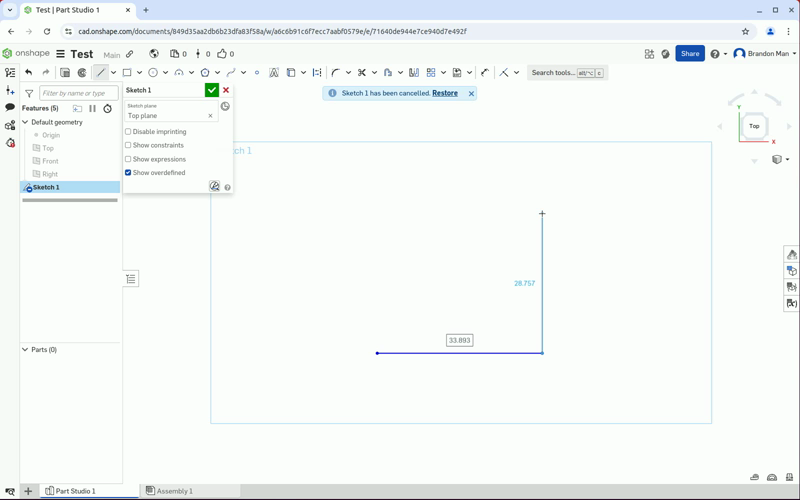
key_up(shift)
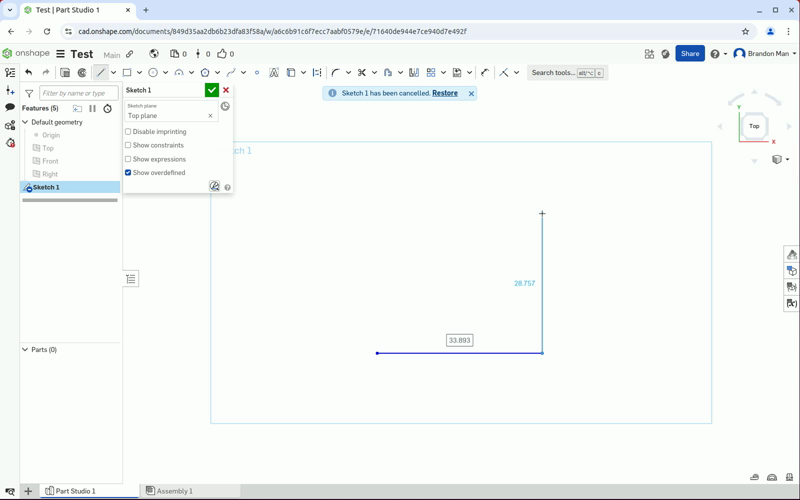
key_down(shift)
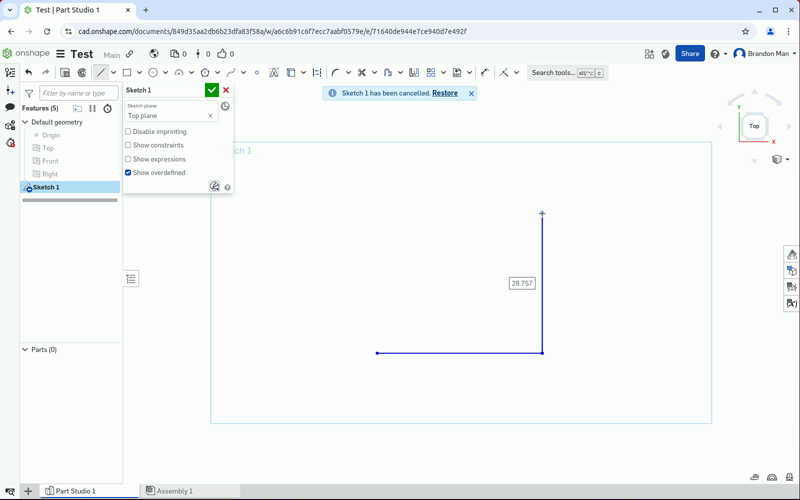
mouse_move(572, 213)
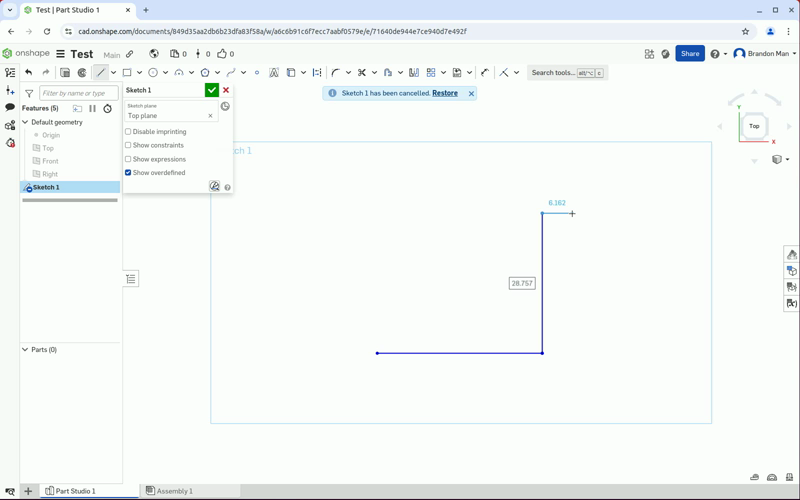
mouse_move(490, 213)
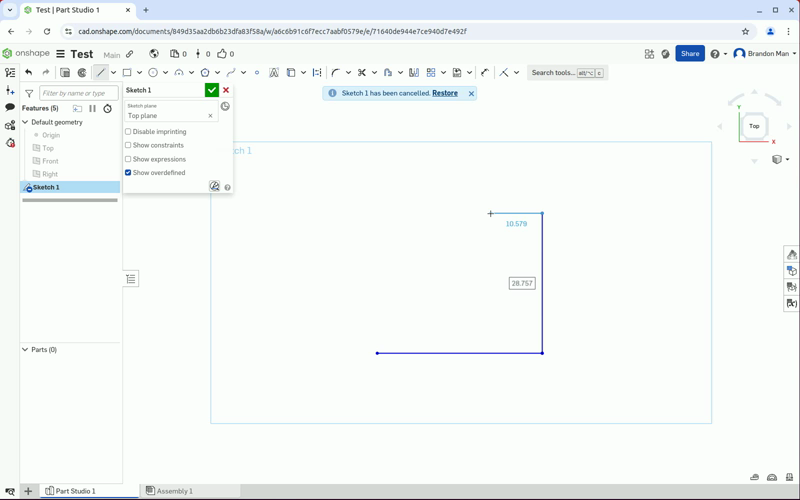
click(490, 213)
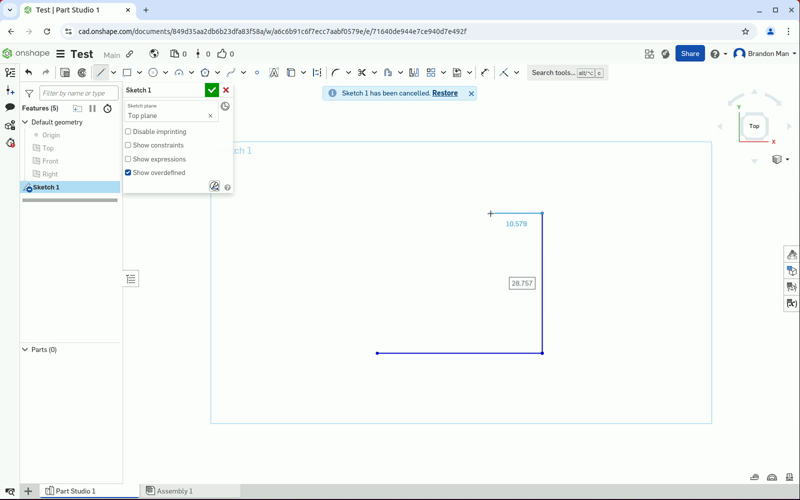
key_up(shift)
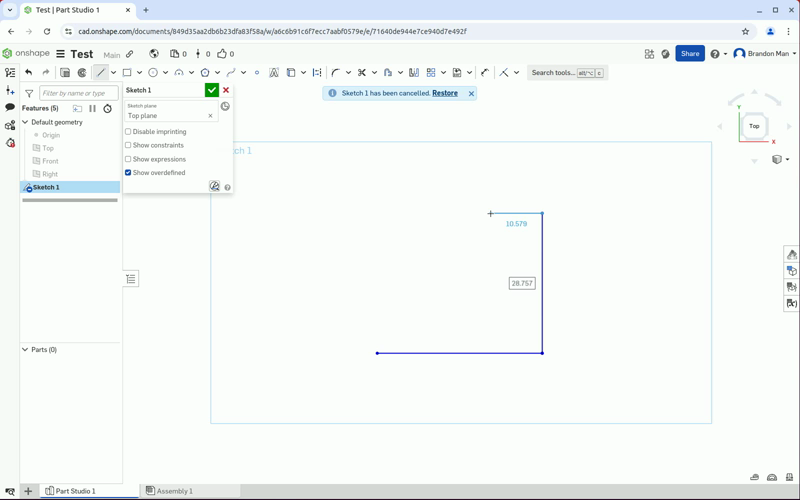
key_down(shift)
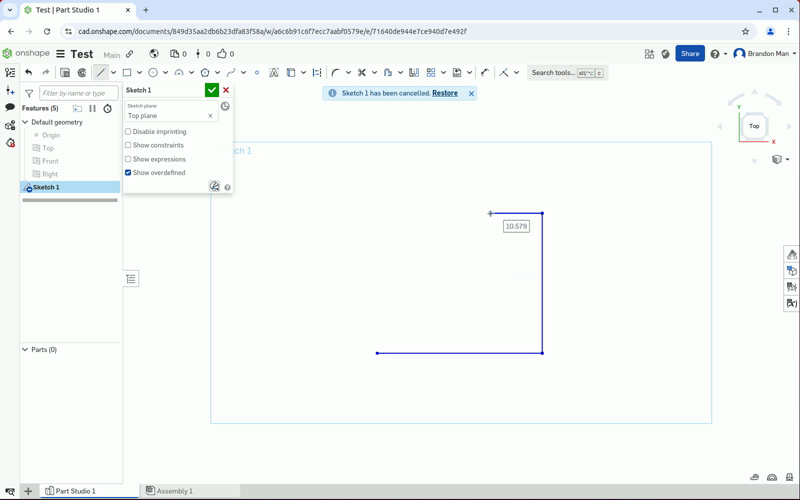
mouse_move(520, 213)
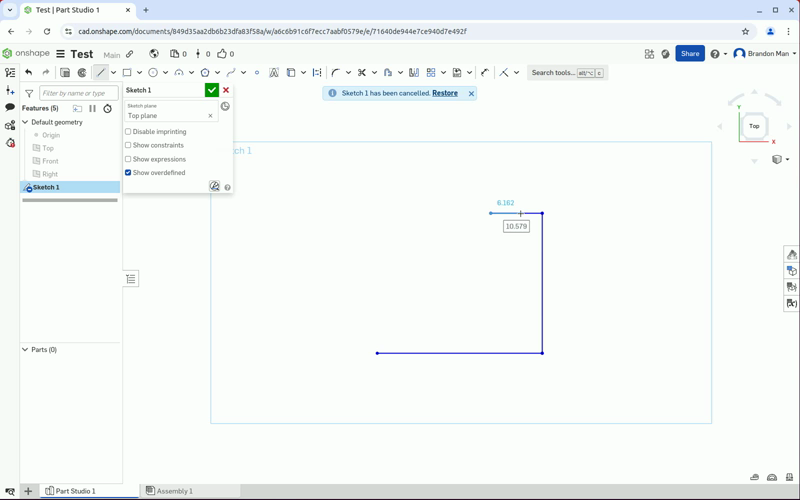
mouse_move(490, 171)
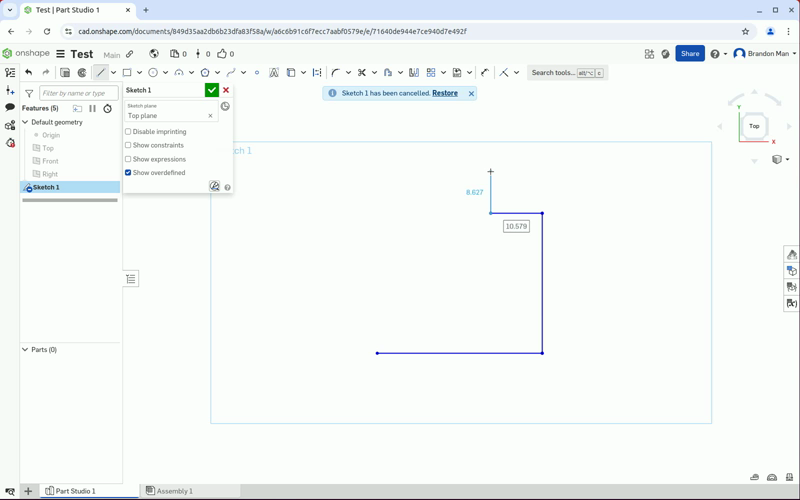
click(490, 171)
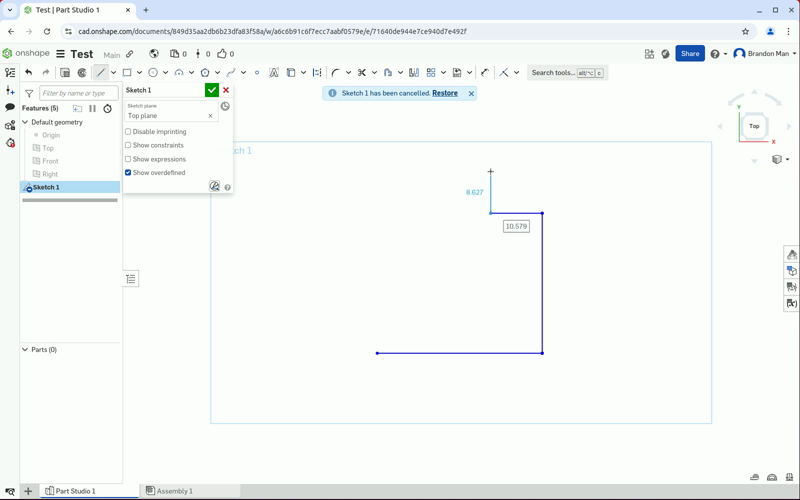
key_up(shift)
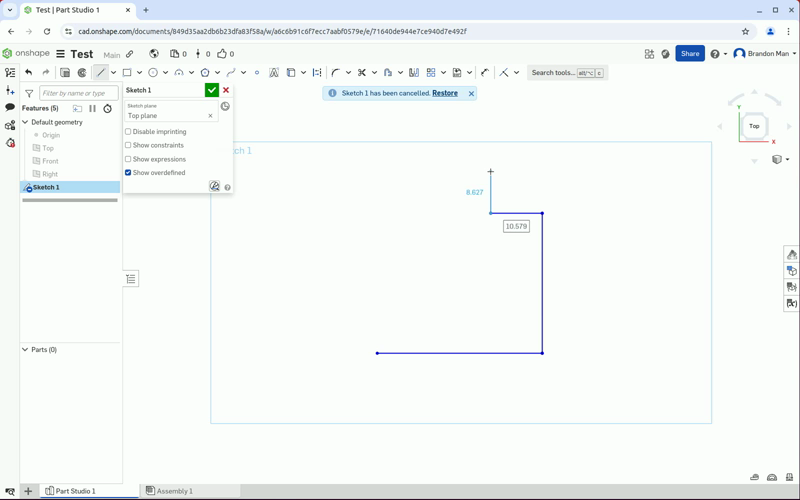
key_down(shift)
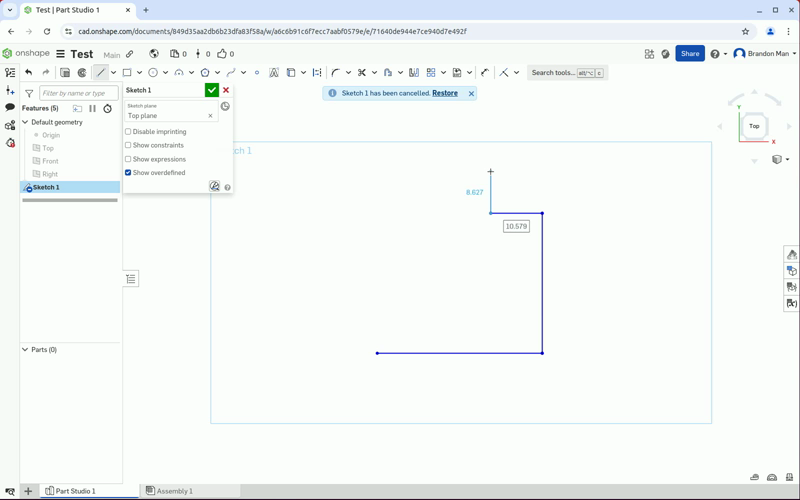
mouse_move(520, 171)
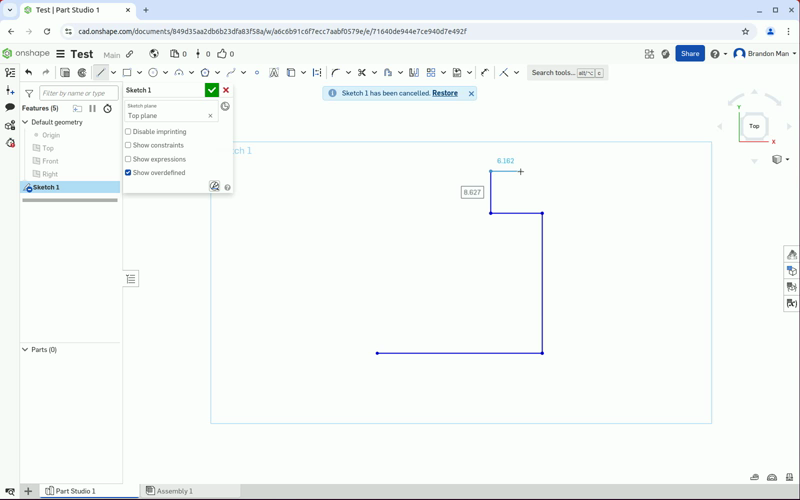
mouse_move(444, 171)
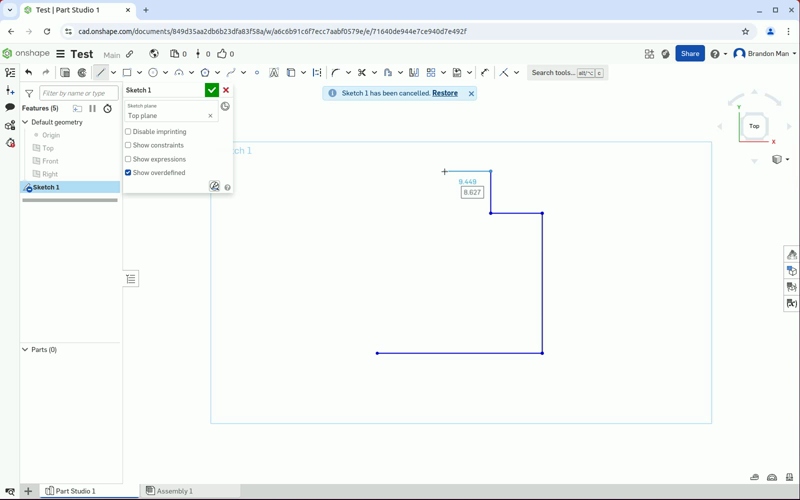
click(444, 171)
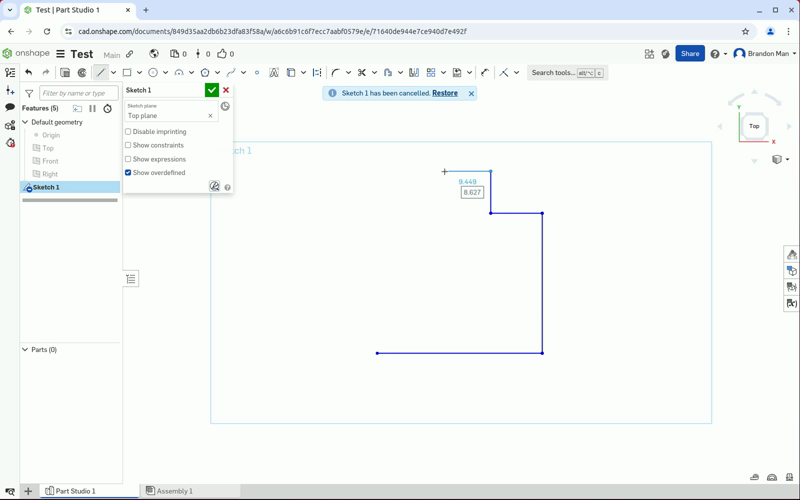
key_up(shift)
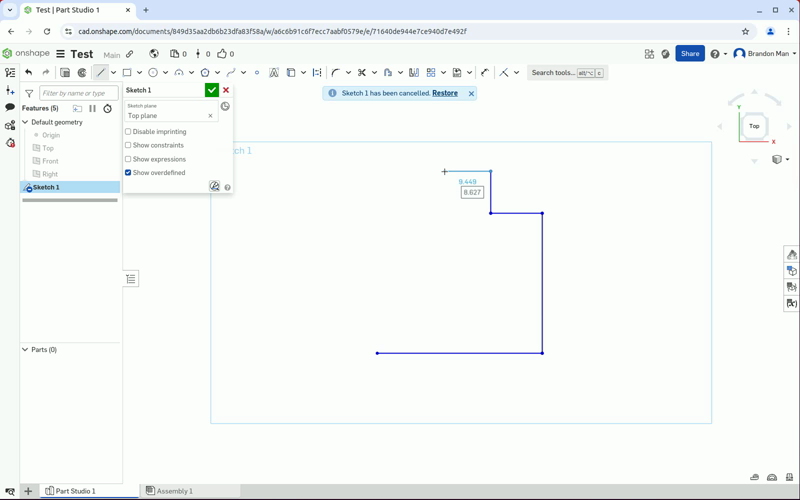
key_down(shift)
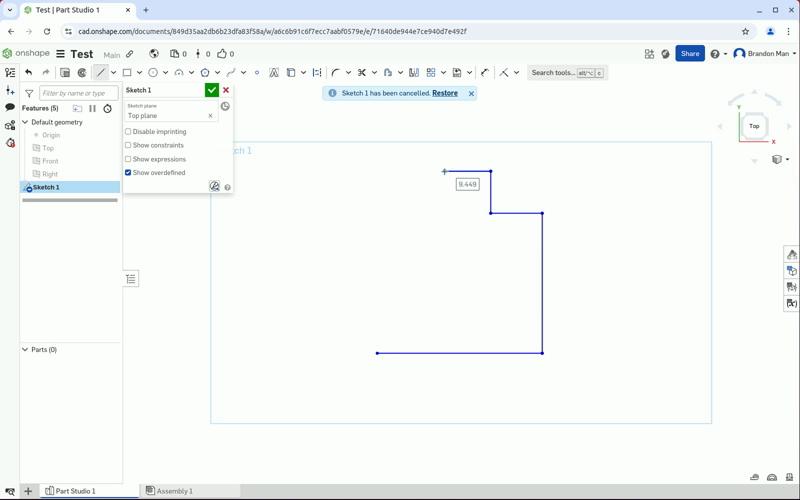
mouse_move(474, 171)
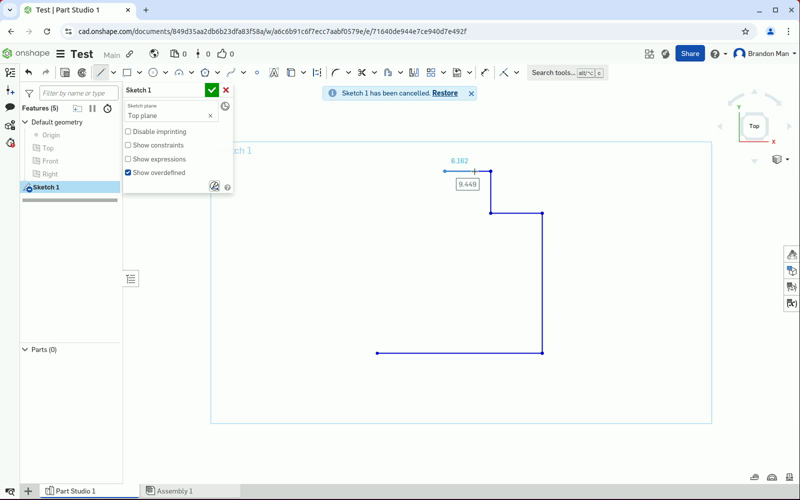
mouse_move(444, 213)
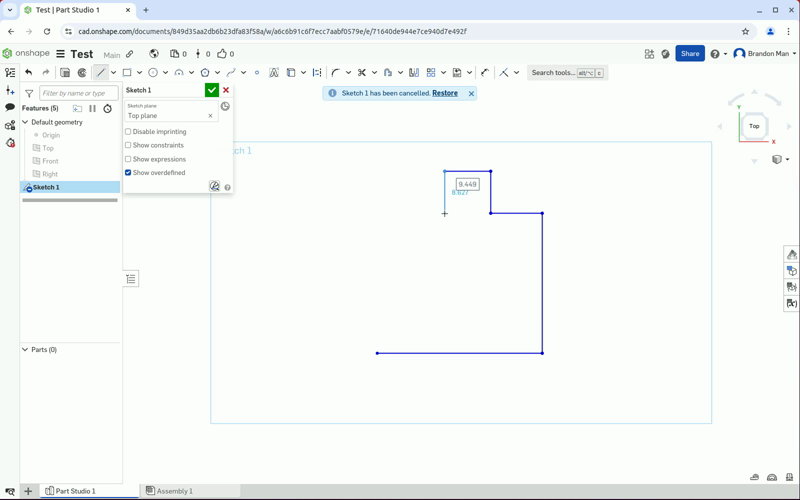
click(444, 213)
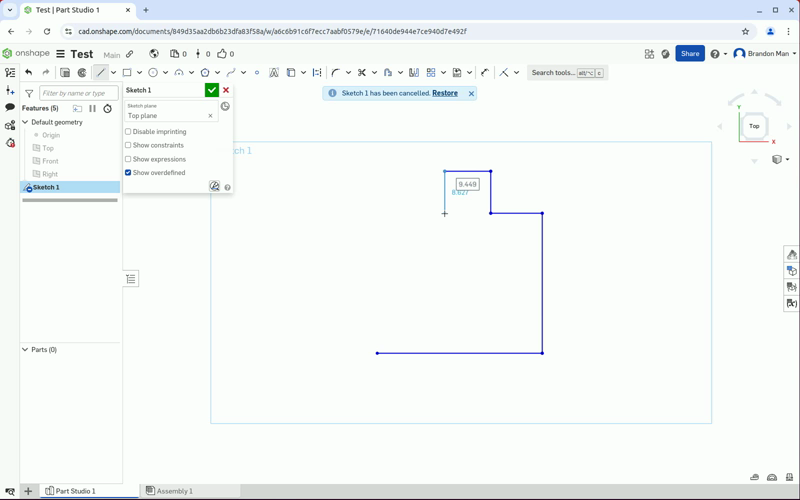
key_up(shift)
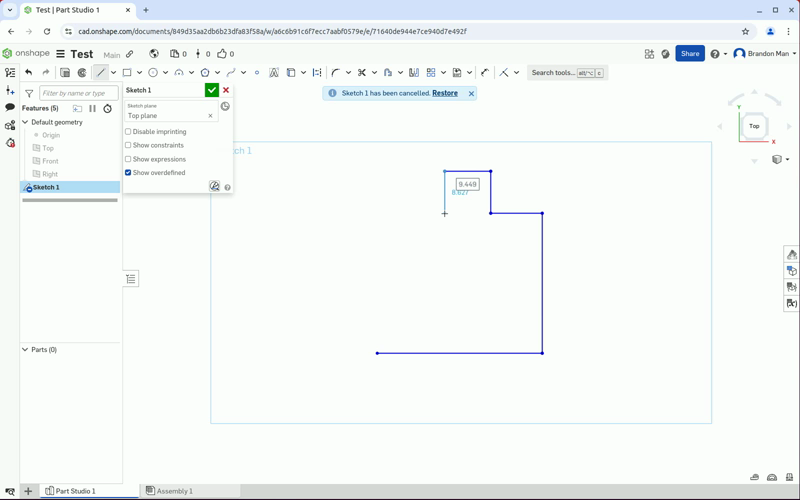
key_down(shift)
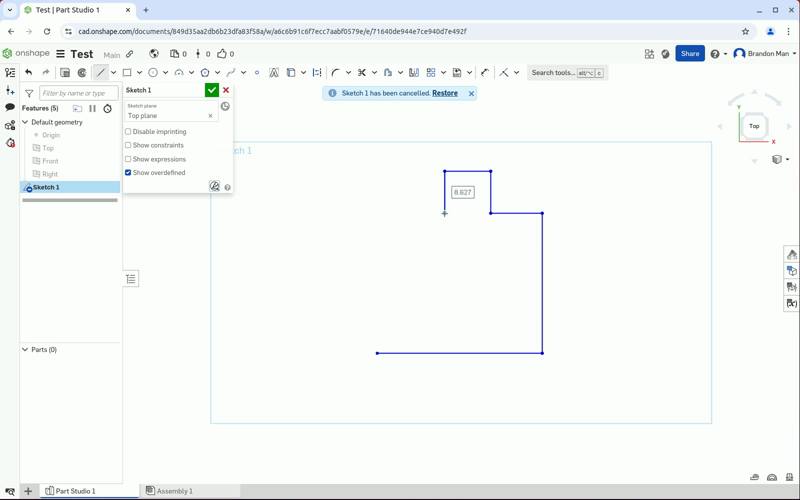
mouse_move(377, 213)
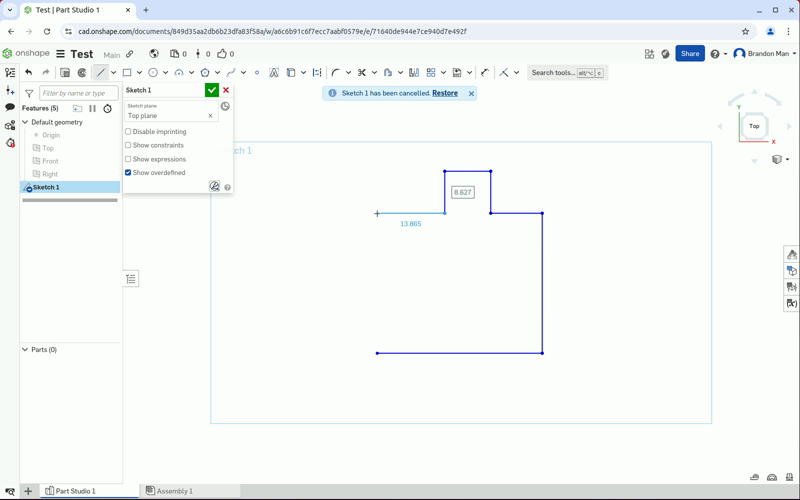
click(377, 213)
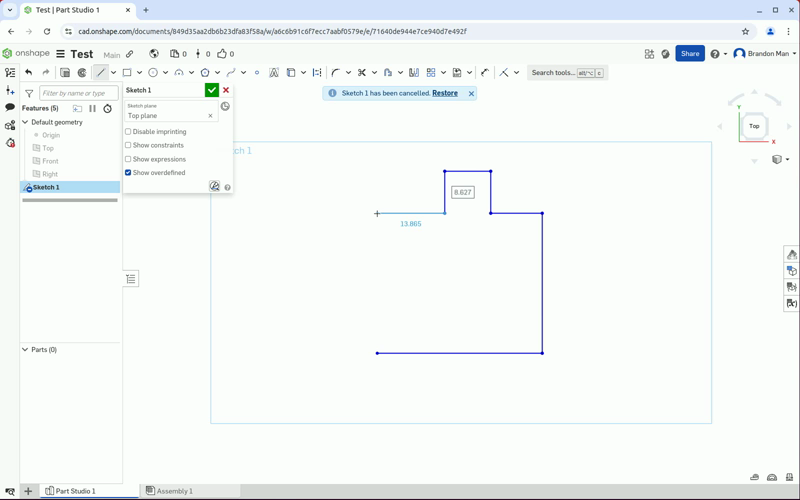
key_up(shift)
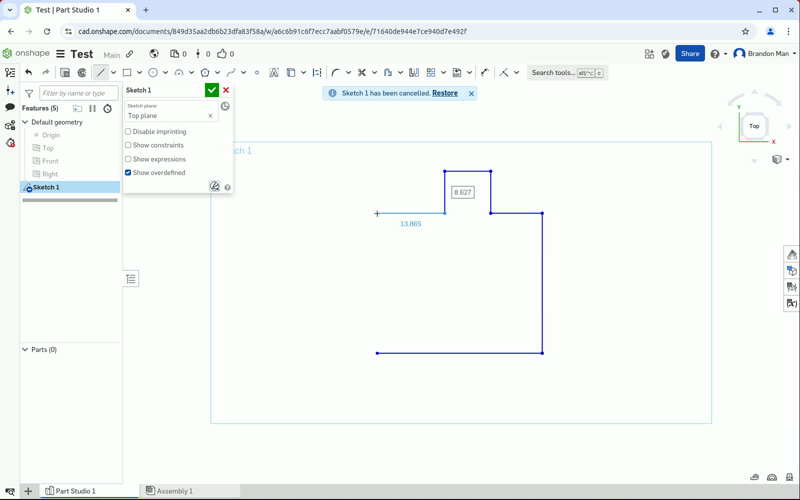
key_down(shift)
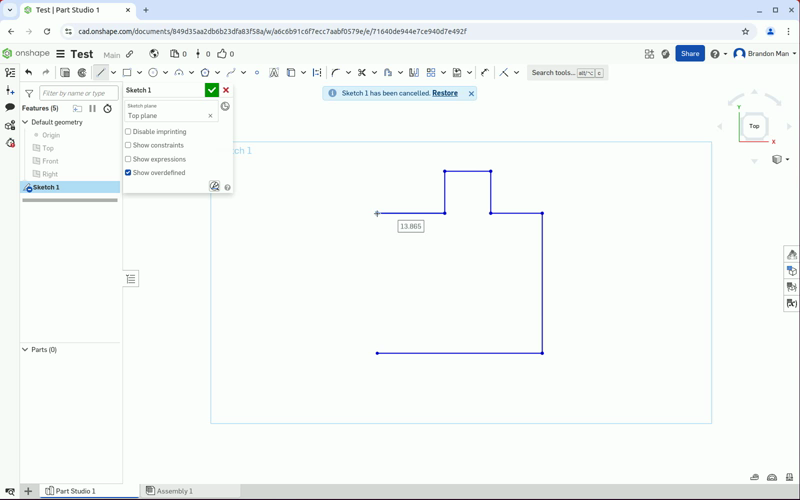
mouse_move(377, 353)
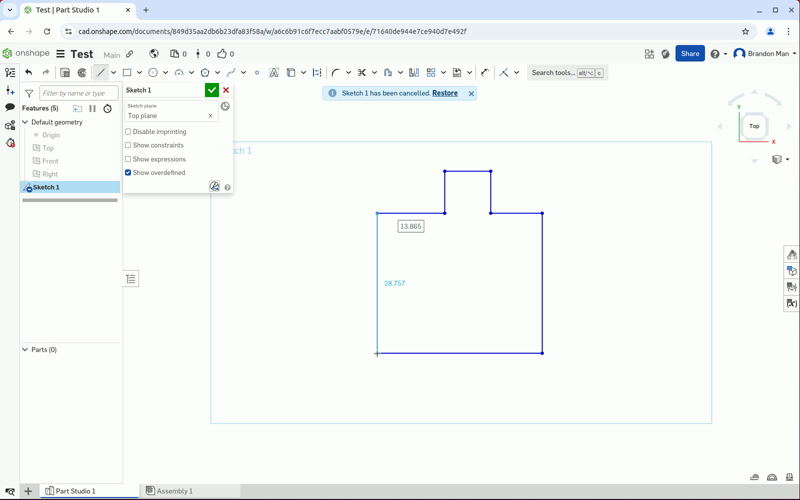
key_up(shift)
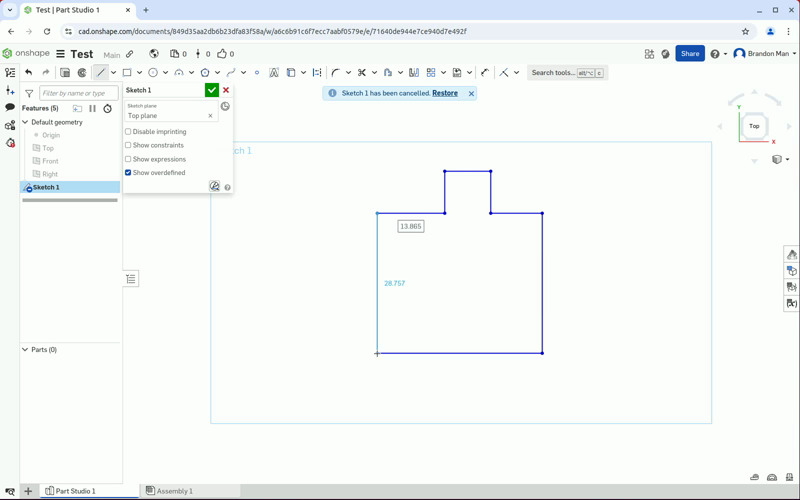
click(377, 353)
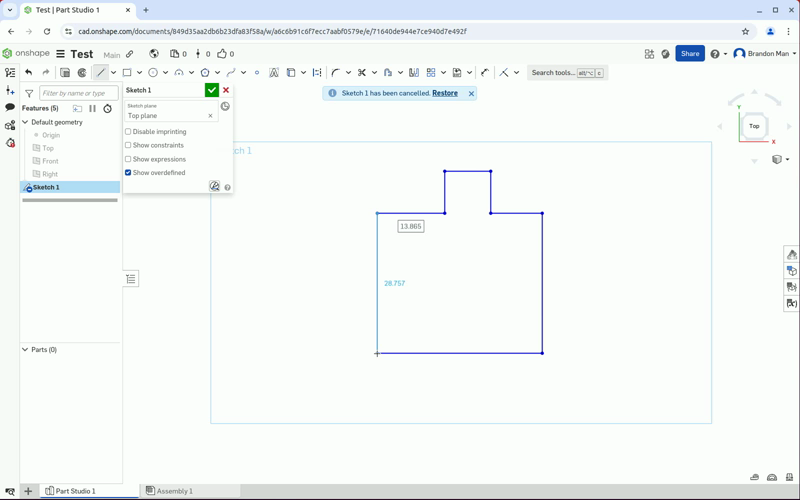
key(esc)
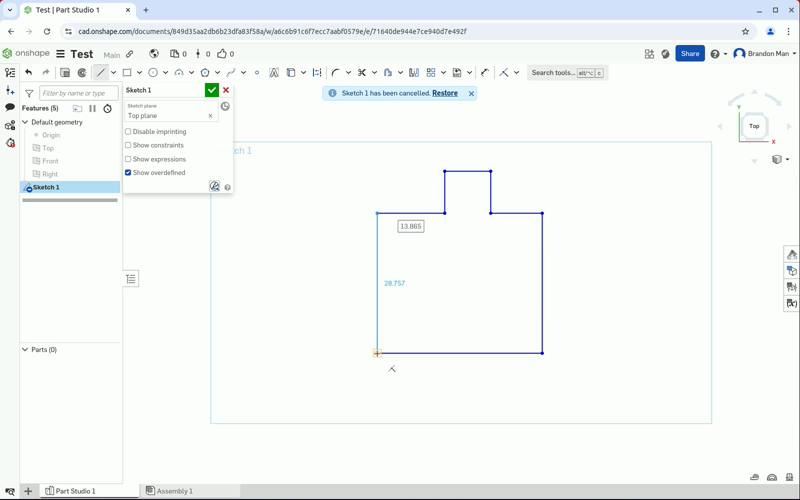
mouse_move(501, 323)
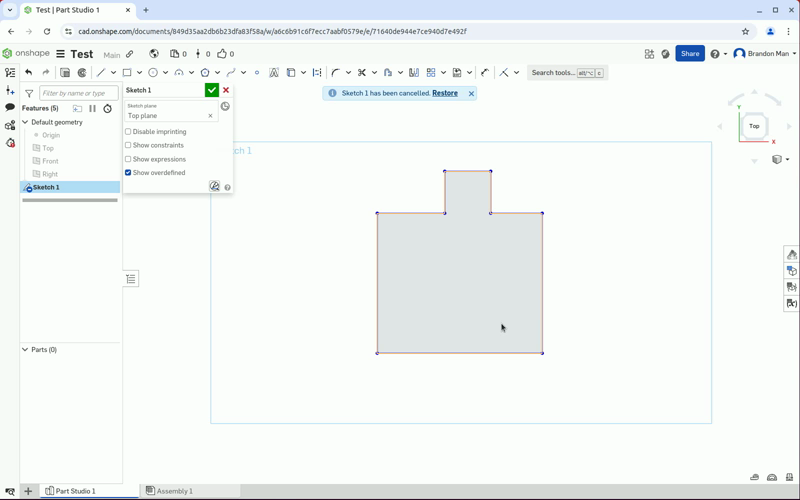
click(501, 323)
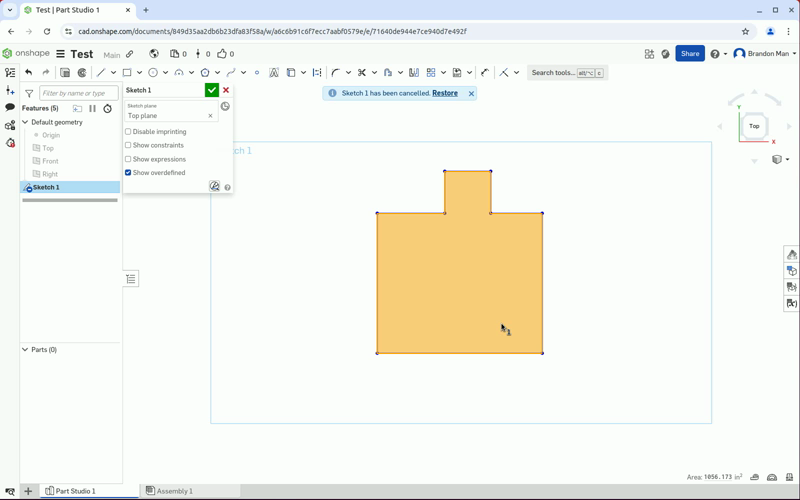
mouse_move(73, 352)
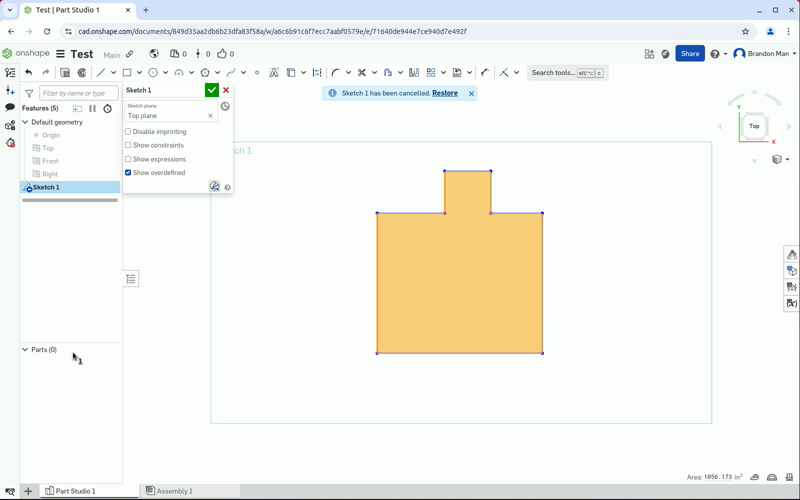
key(shift+y)
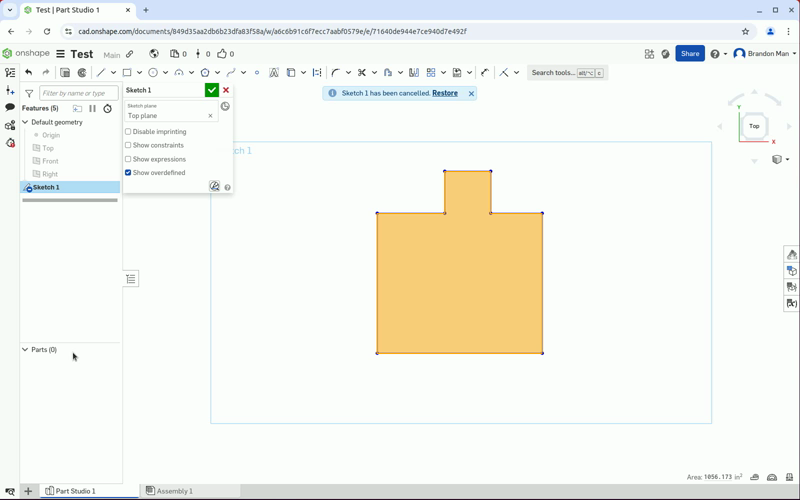
key(shift+e)
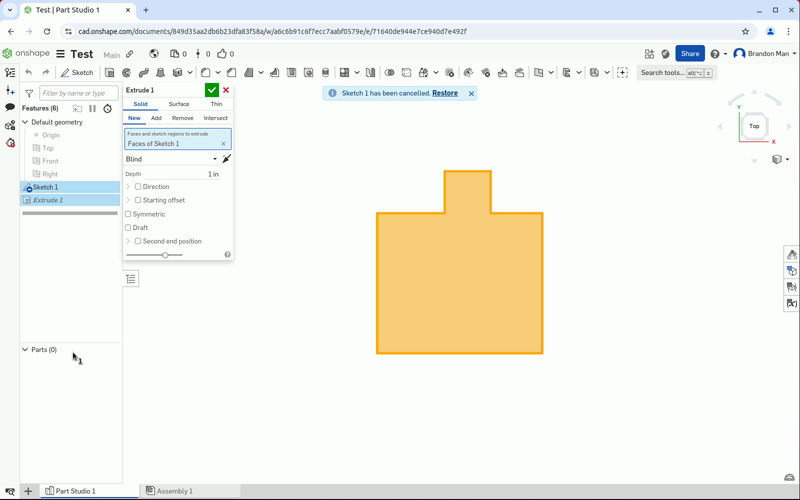
mouse_move(143, 106)
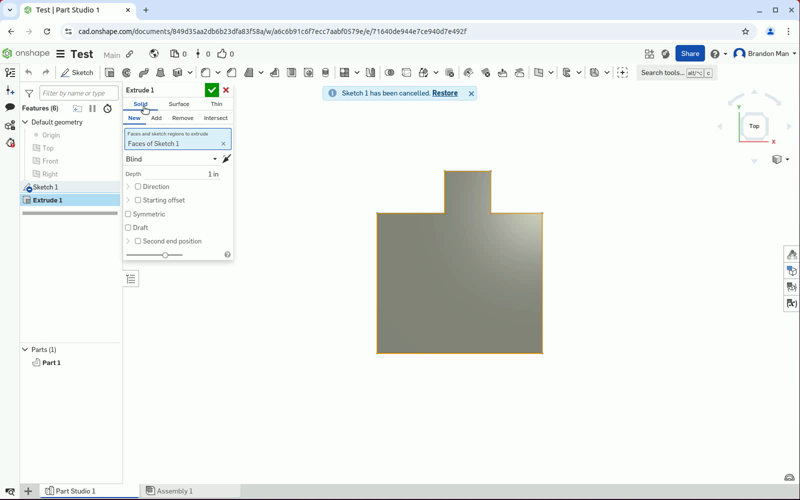
click(143, 106)
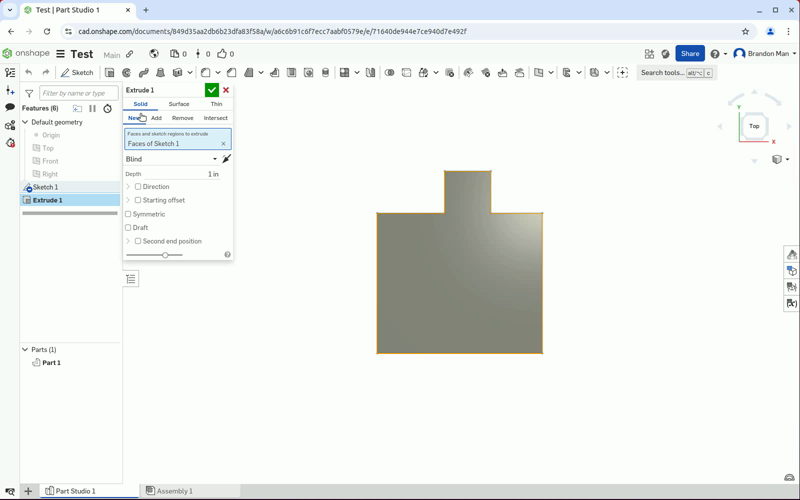
mouse_move(137, 120)
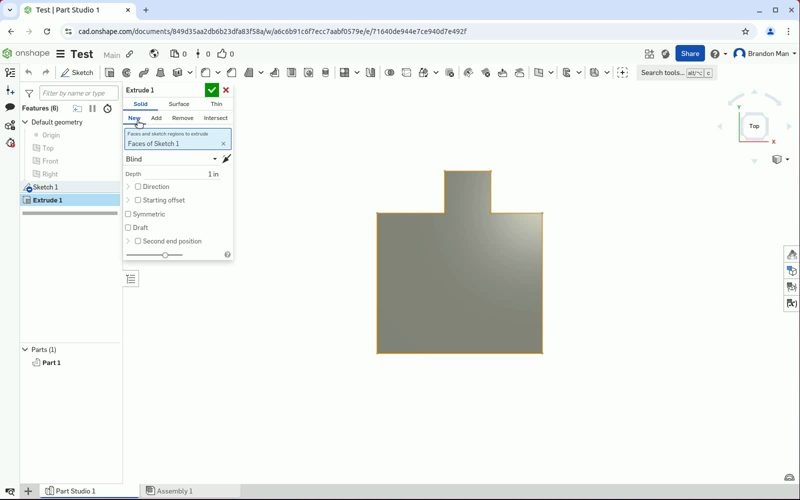
click(137, 120)
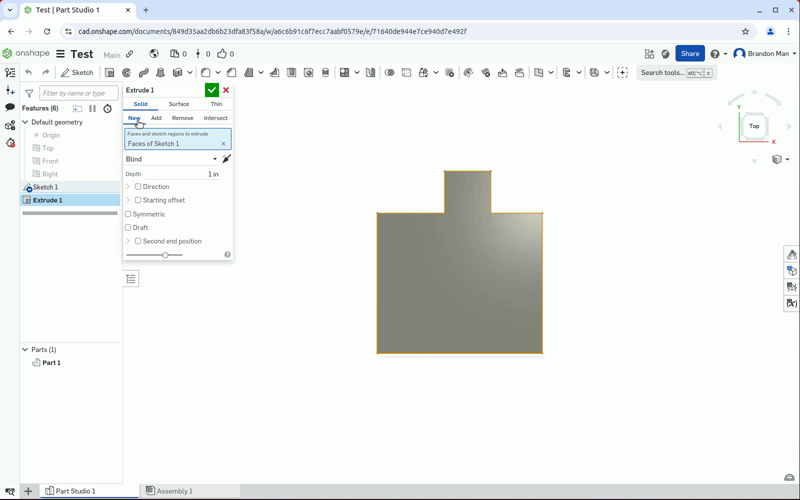
key(tab, 4)
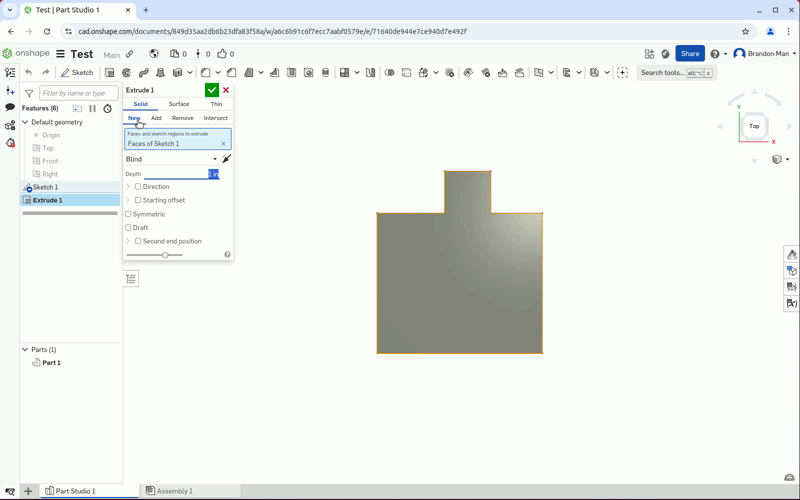
text(3.611)
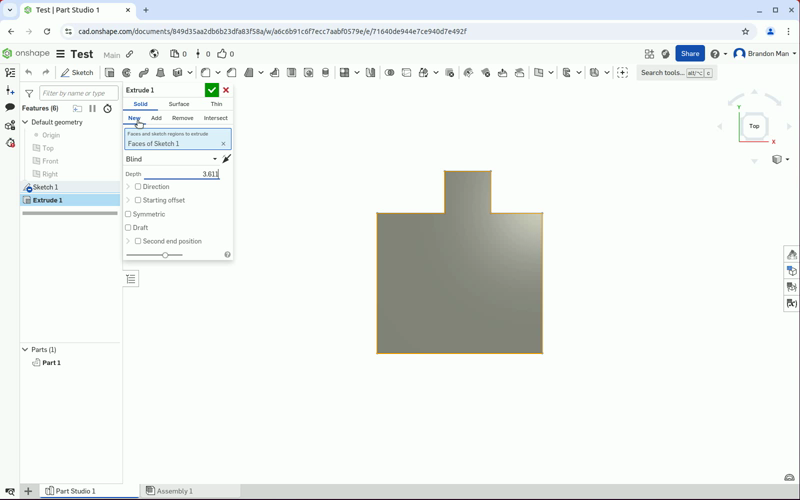
key(tab, 3)
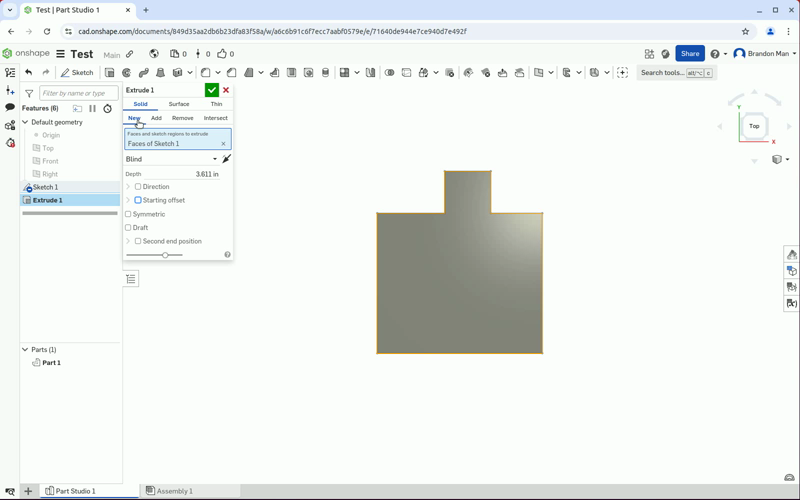
key(tab, 2)
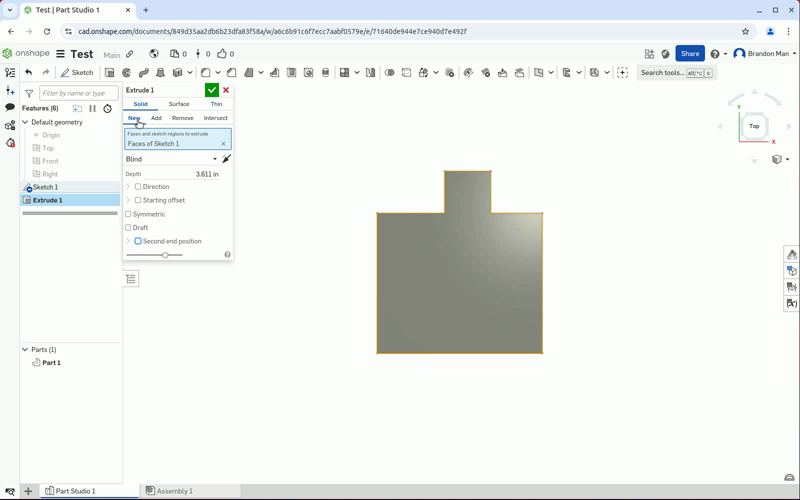
key(space)
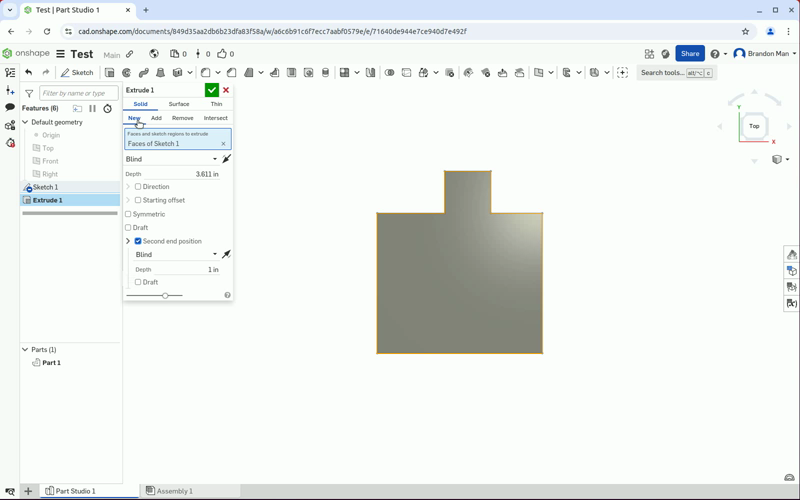
key(tab, 3)
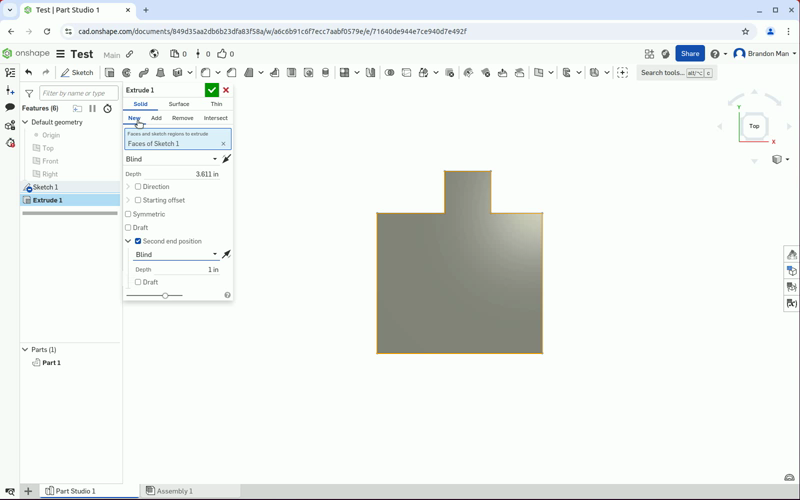
text(3.129)
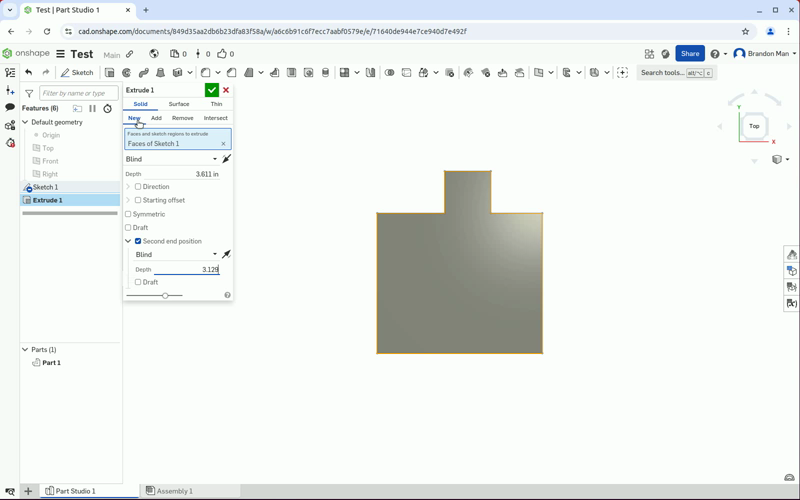
key(enter)
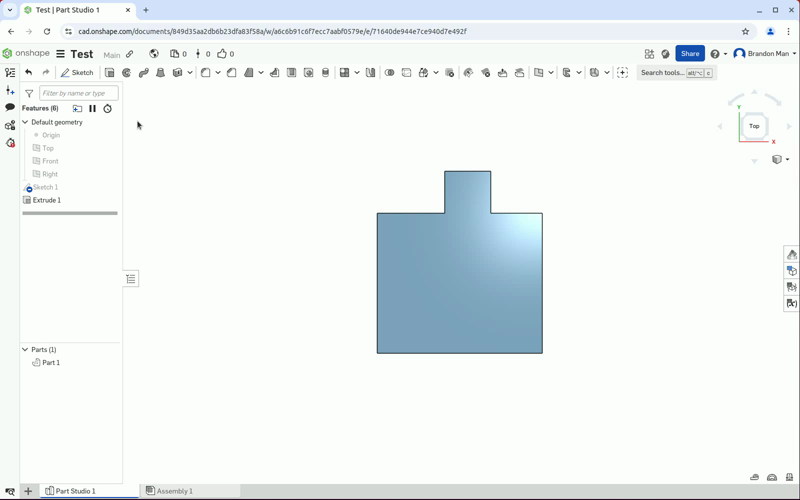
key(shift+h)
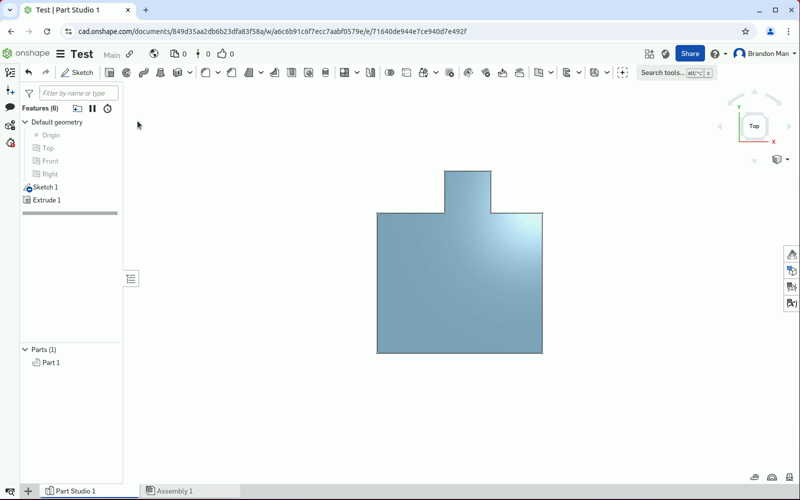
key(shift+h)
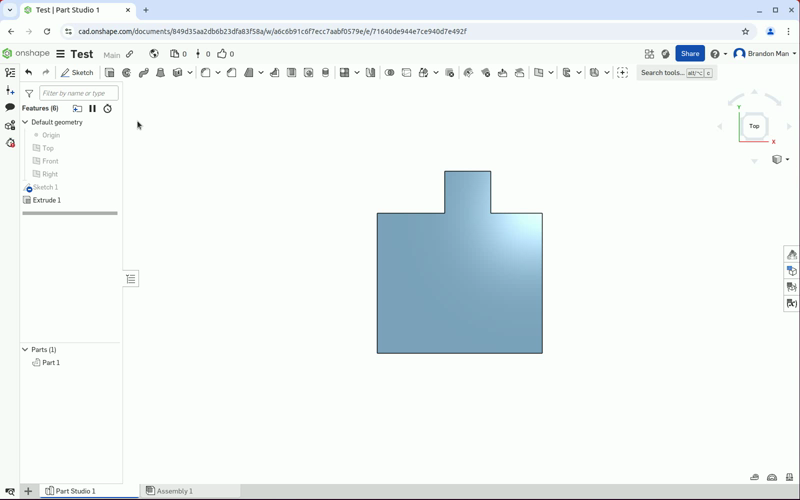
mouse_move(73, 189)
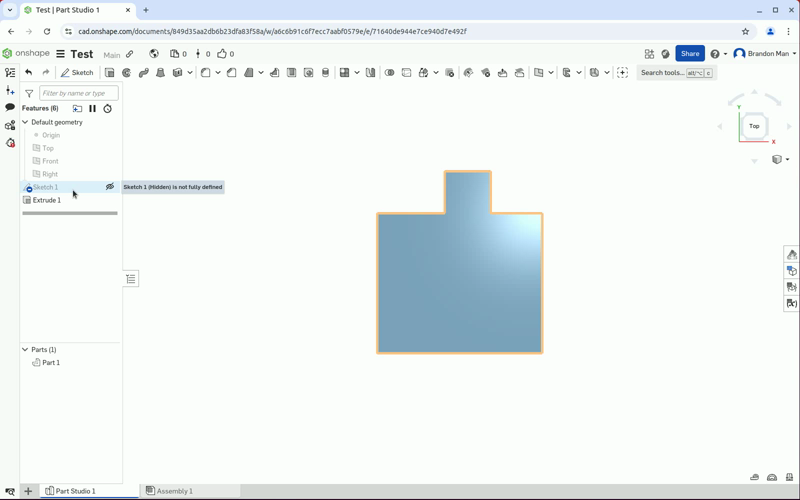
click(73, 189)
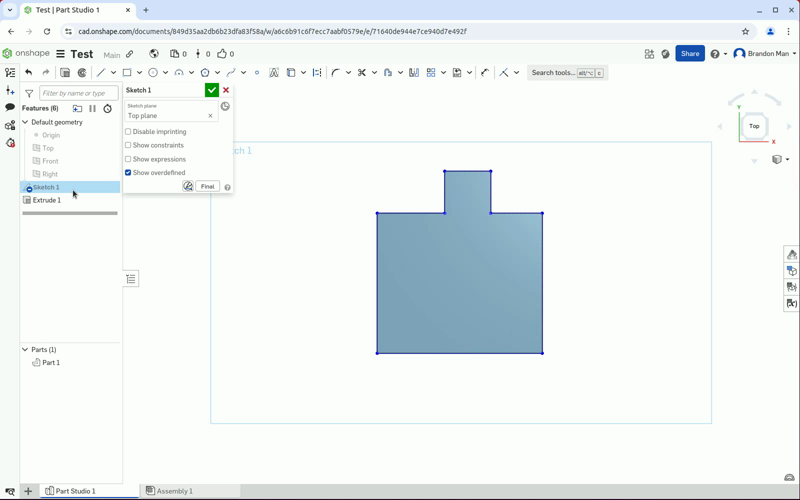
mouse_move(229, 92)
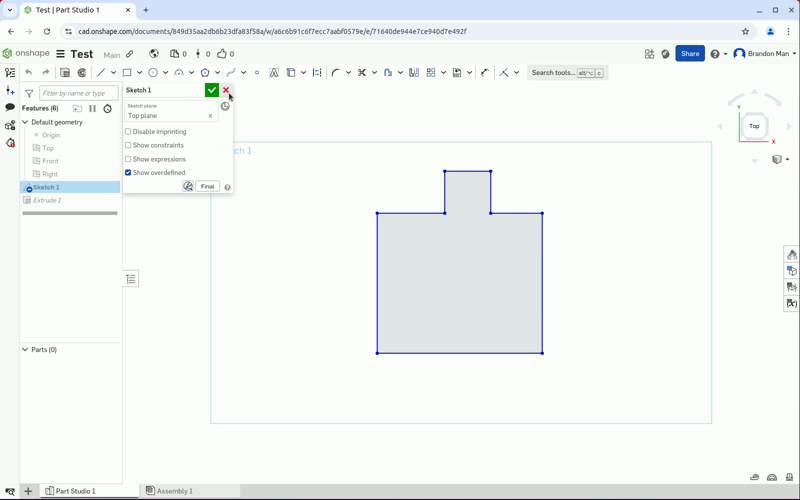
click(229, 92)
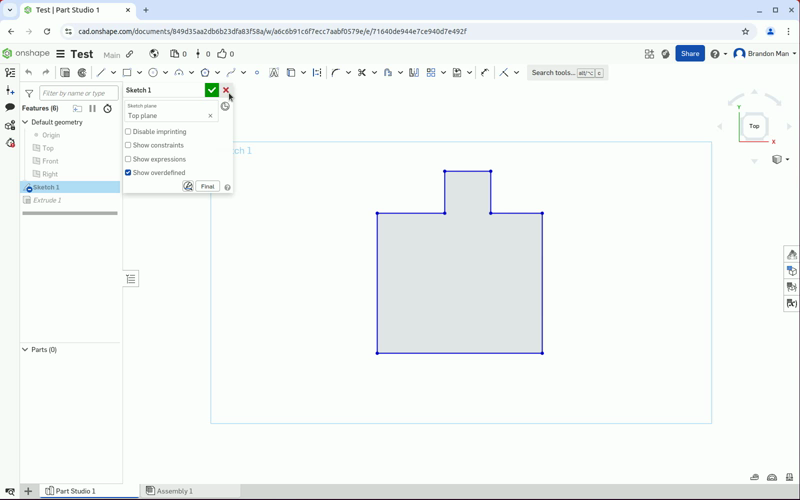
key(shift+s)
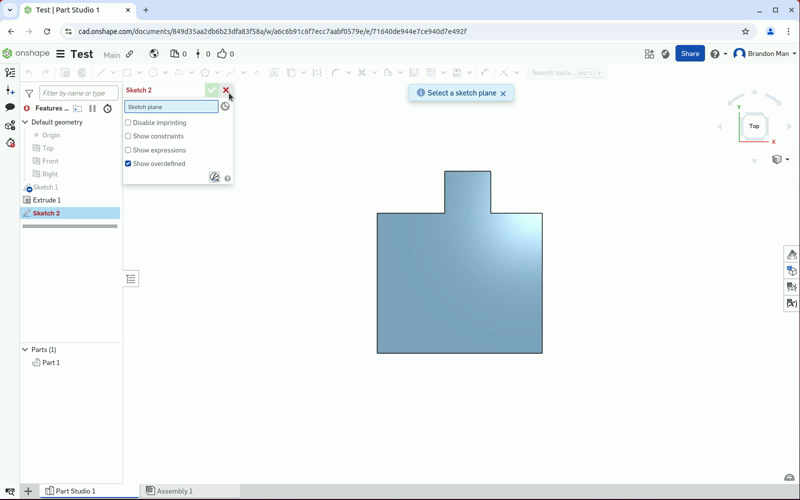
mouse_move(73, 150)
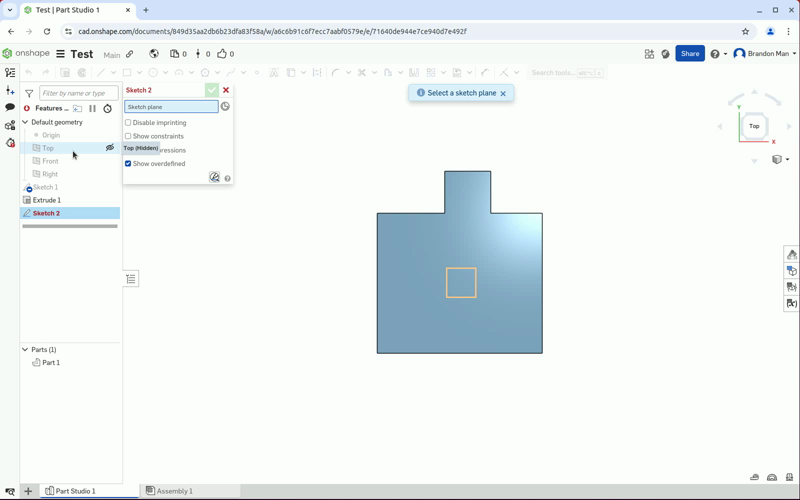
click(73, 150)
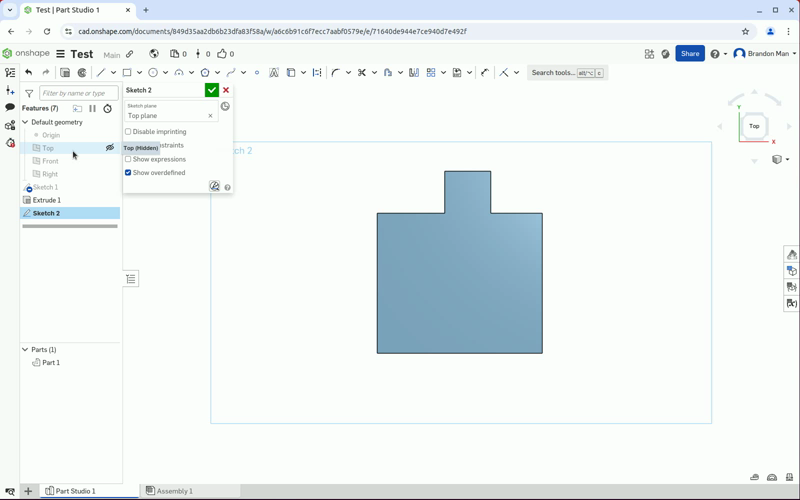
mouse_move(73, 352)
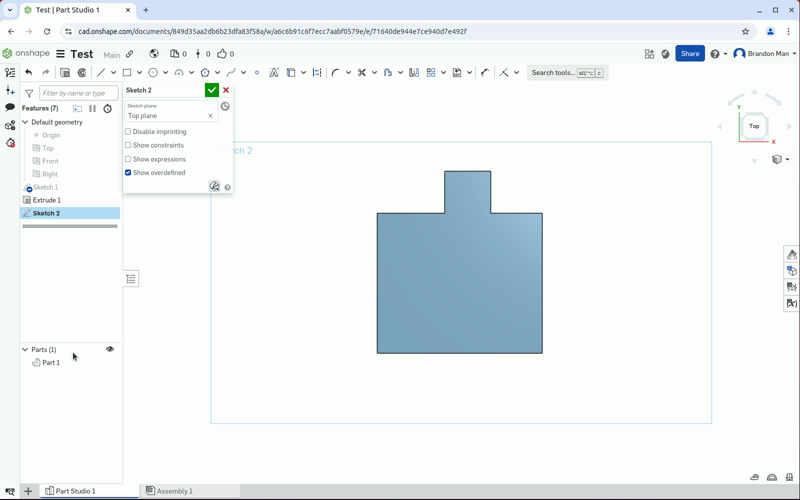
key(y)
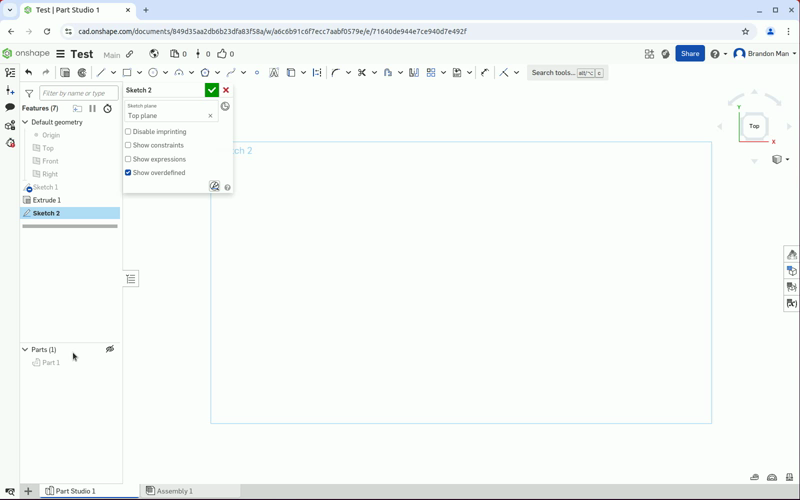
key(c)
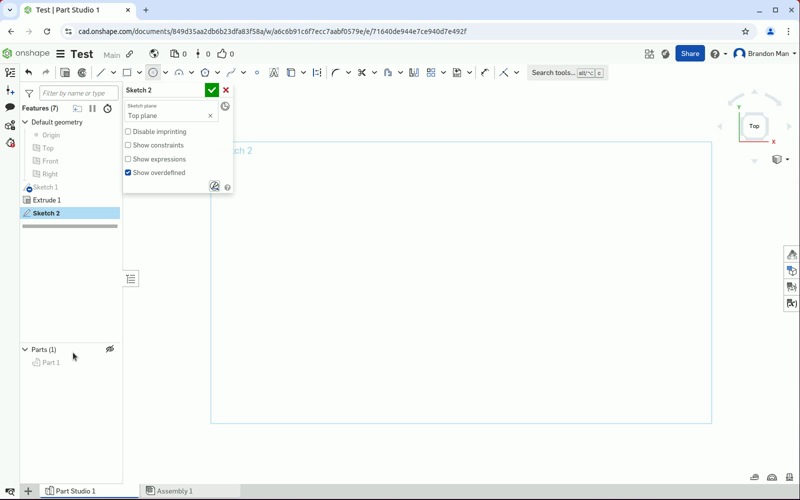
key_down(shift)
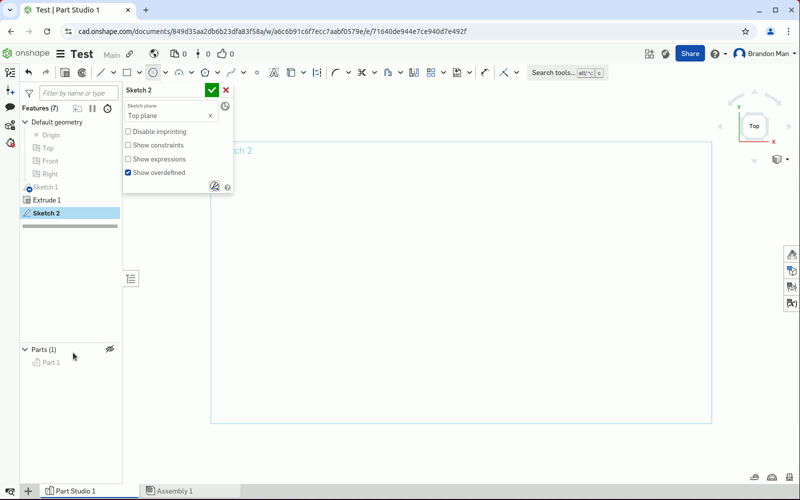
mouse_move(468, 191)
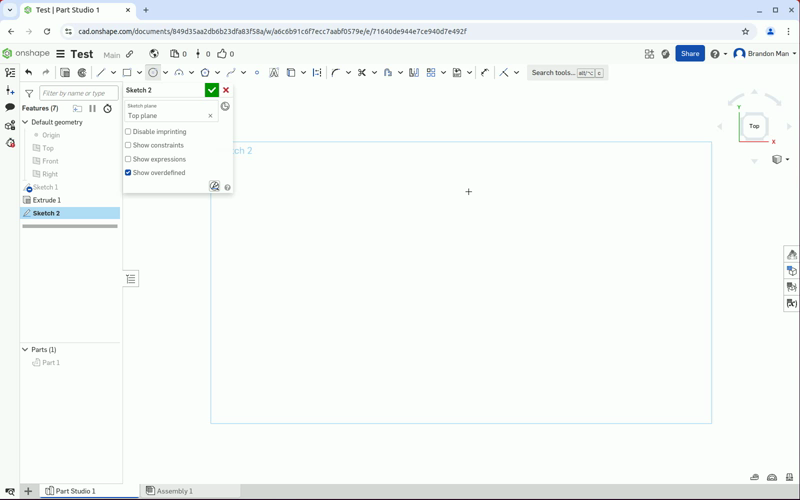
click(468, 191)
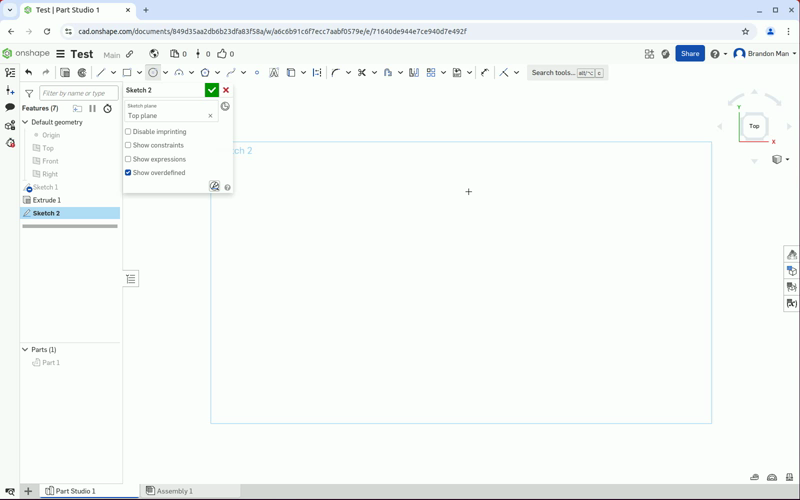
key_up(shift)
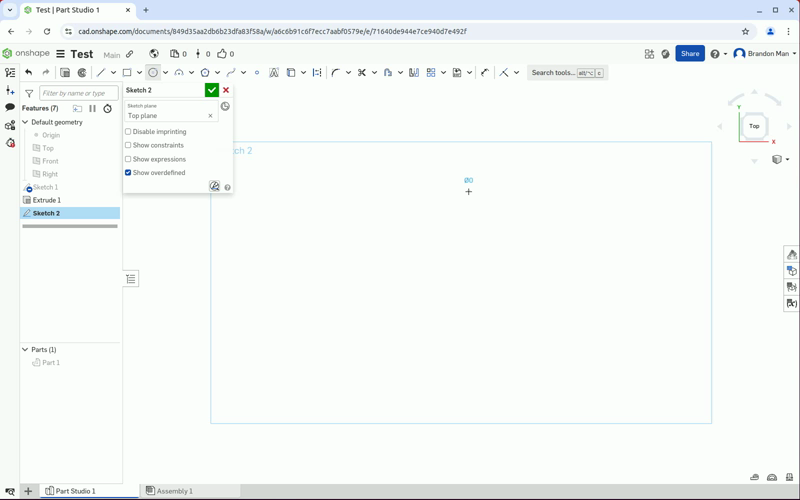
mouse_move(484, 191)
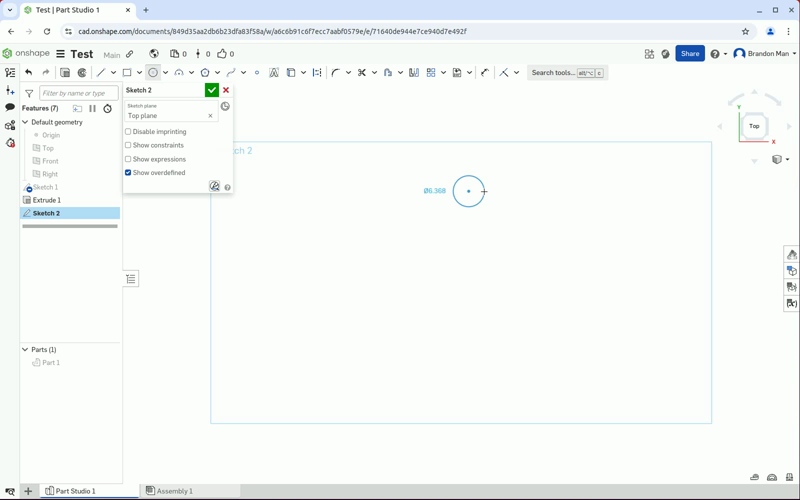
click(484, 191)
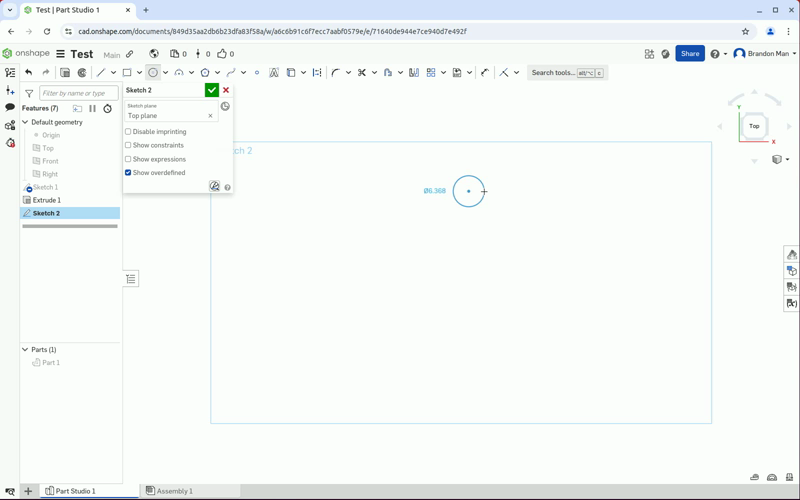
key(esc)
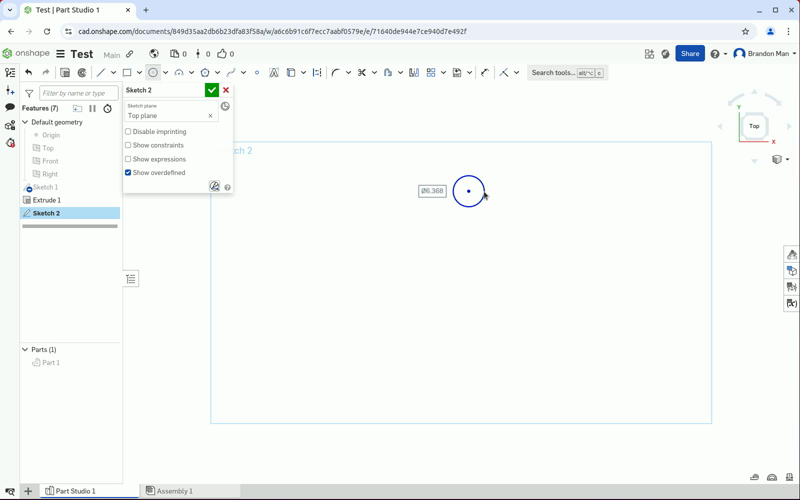
mouse_move(474, 197)
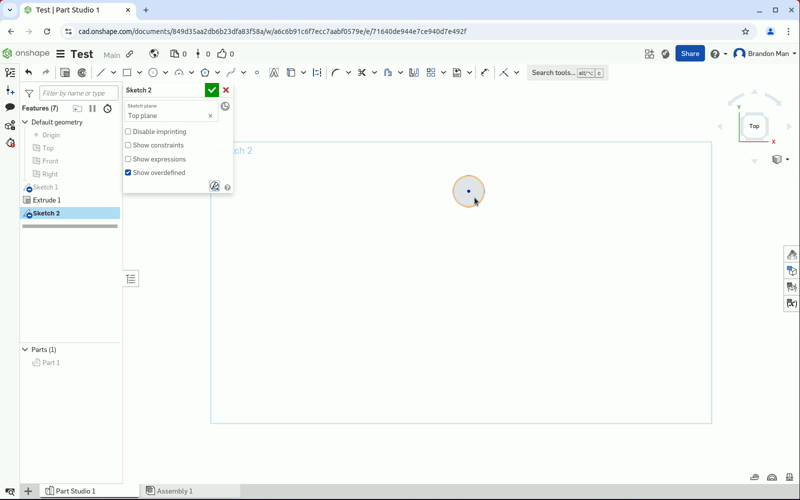
scroll(6)
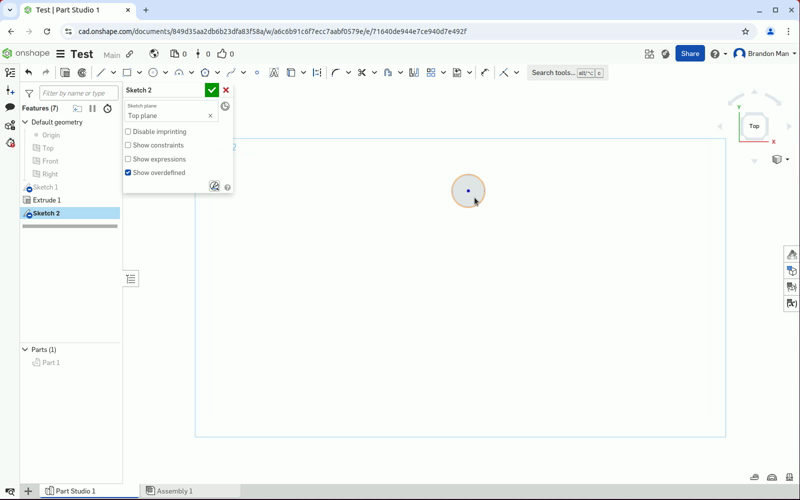
scroll(6)
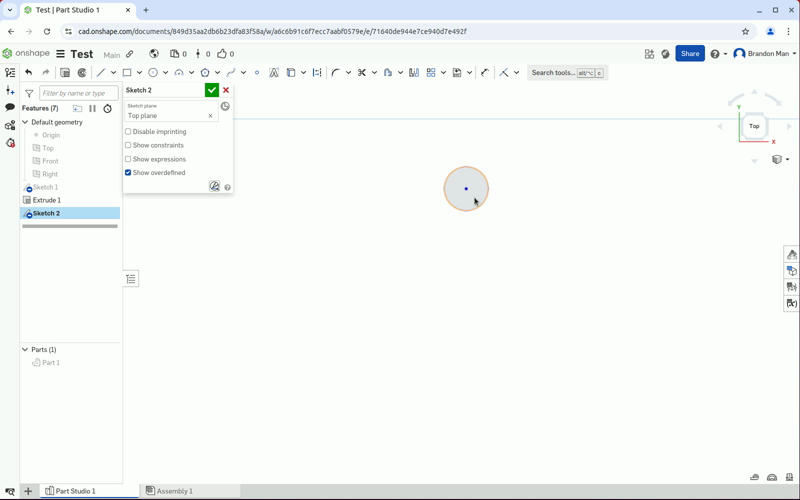
scroll(6)
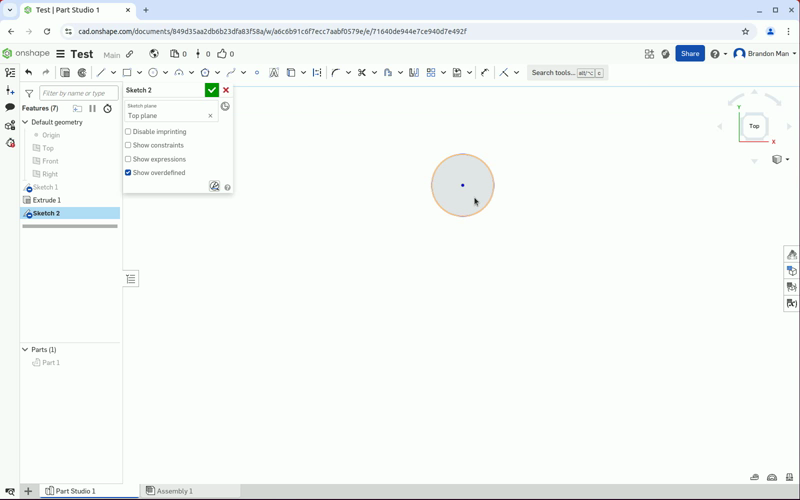
scroll(6)
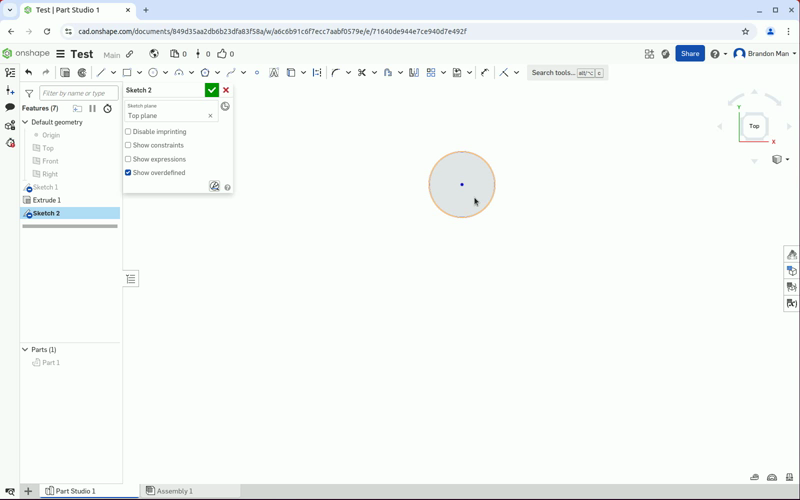
scroll(6)
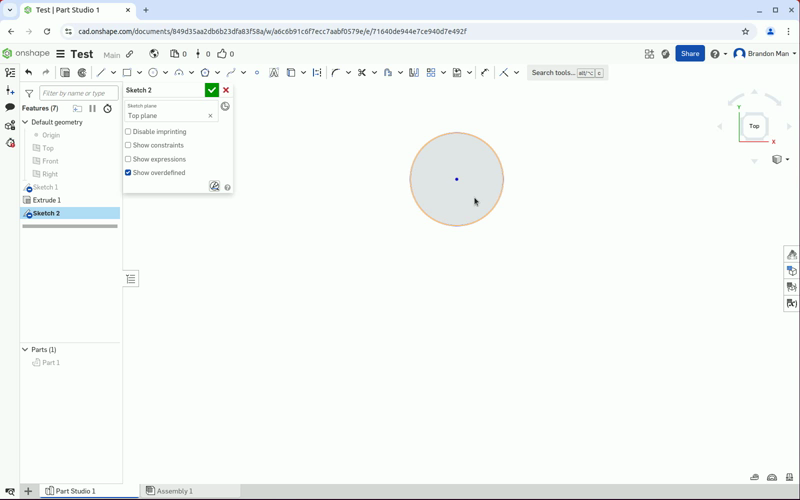
scroll(6)
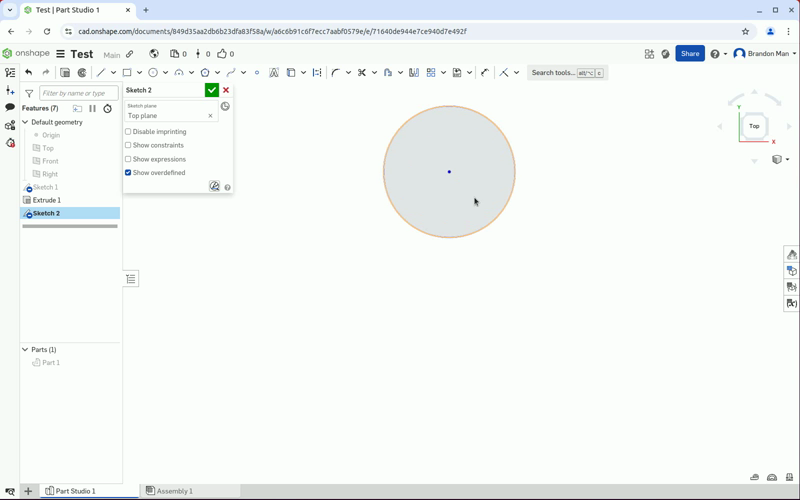
scroll(6)
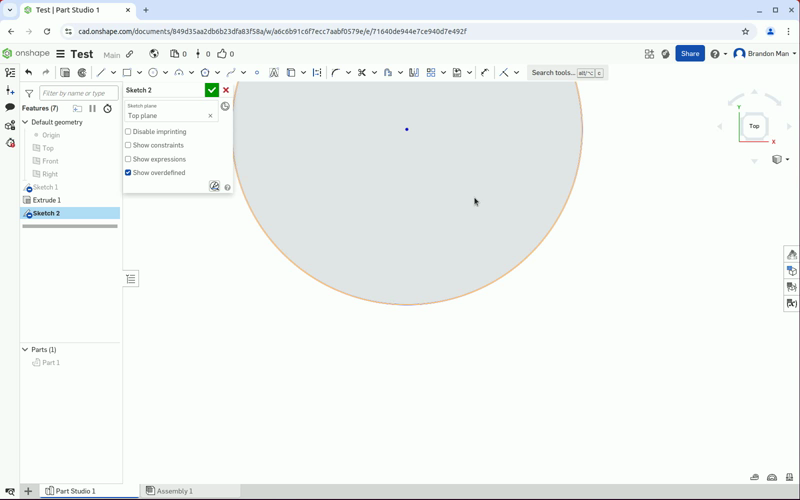
click(474, 197)
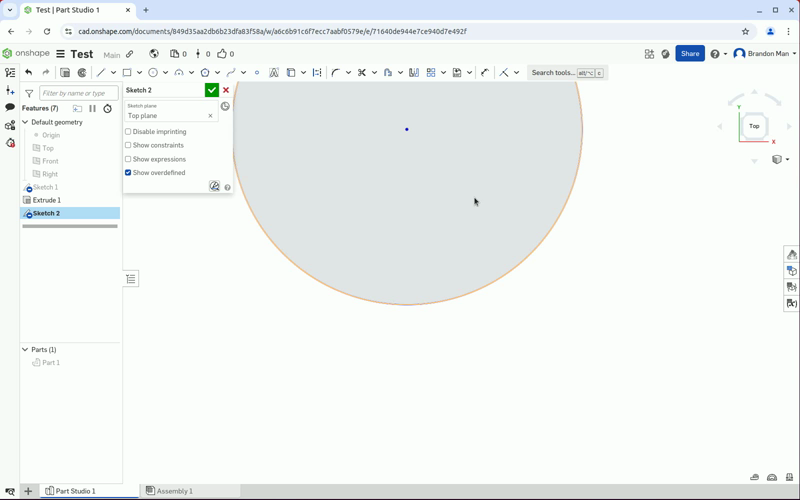
scroll(-6)
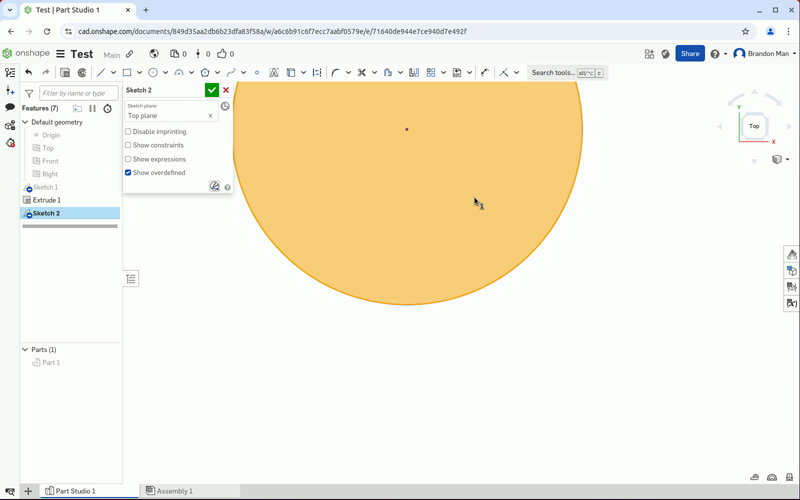
scroll(-6)
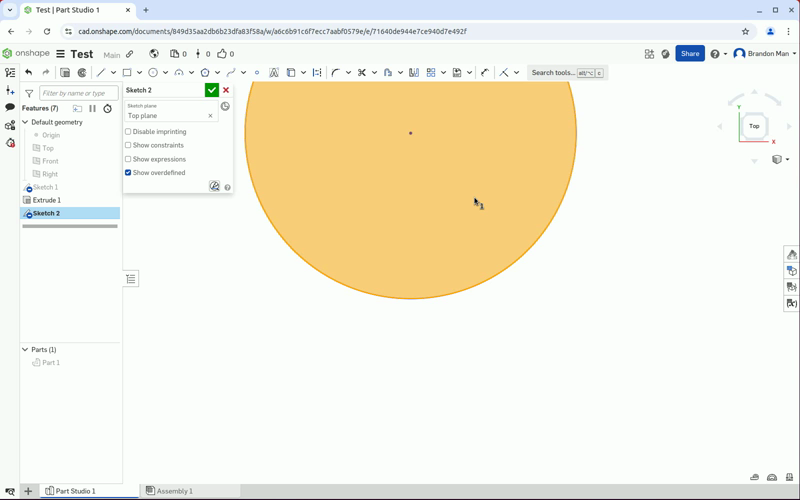
scroll(-6)
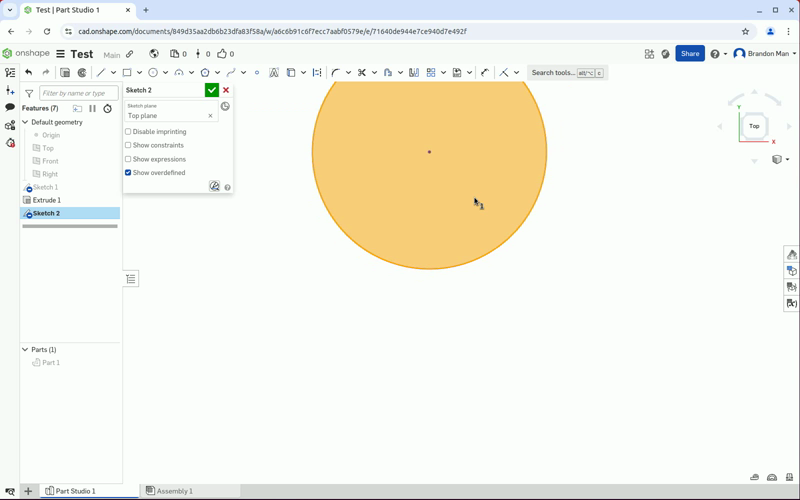
scroll(-6)
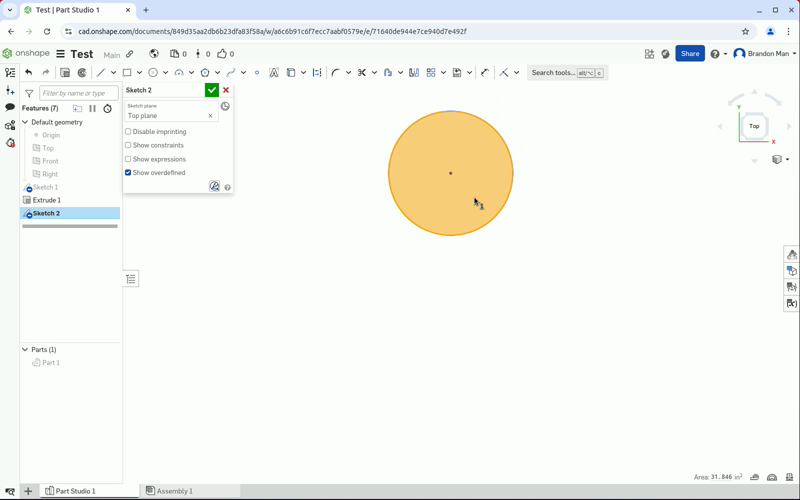
scroll(-6)
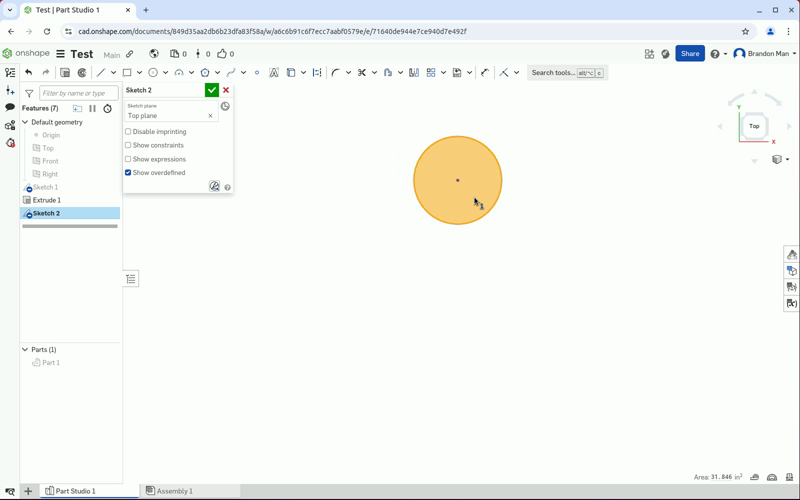
scroll(-6)
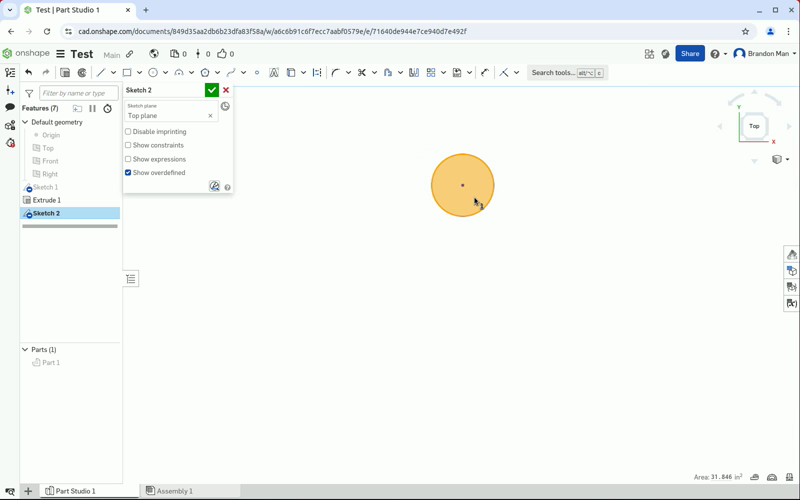
scroll(-6)
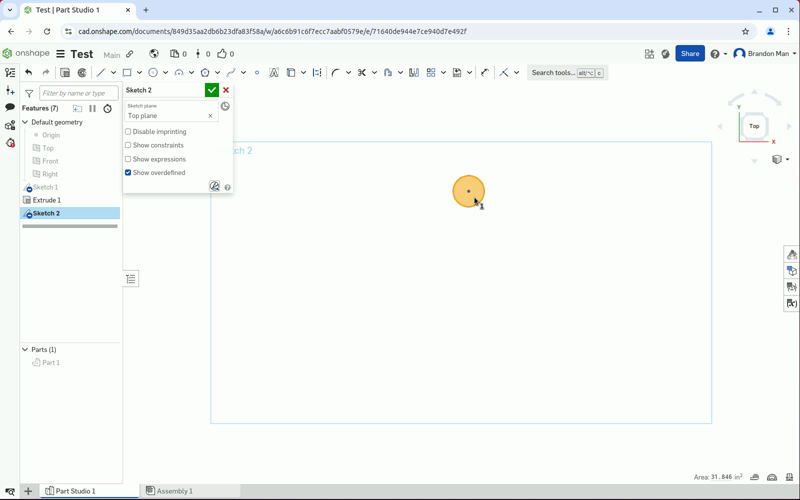
mouse_move(73, 352)
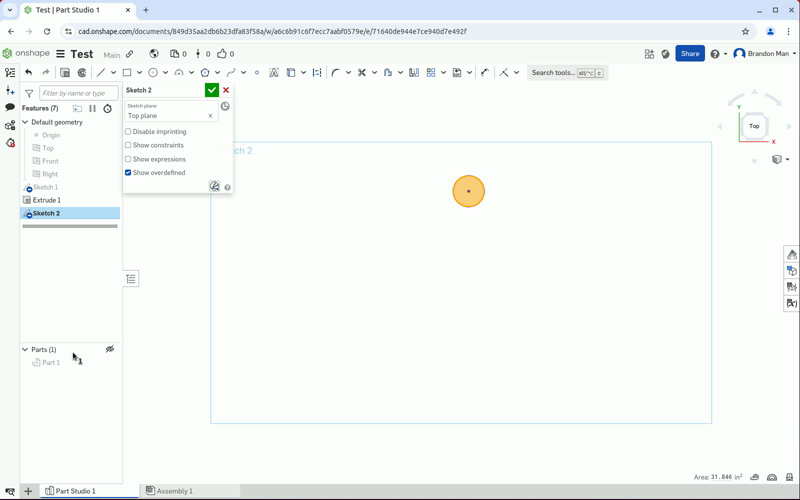
key(shift+y)
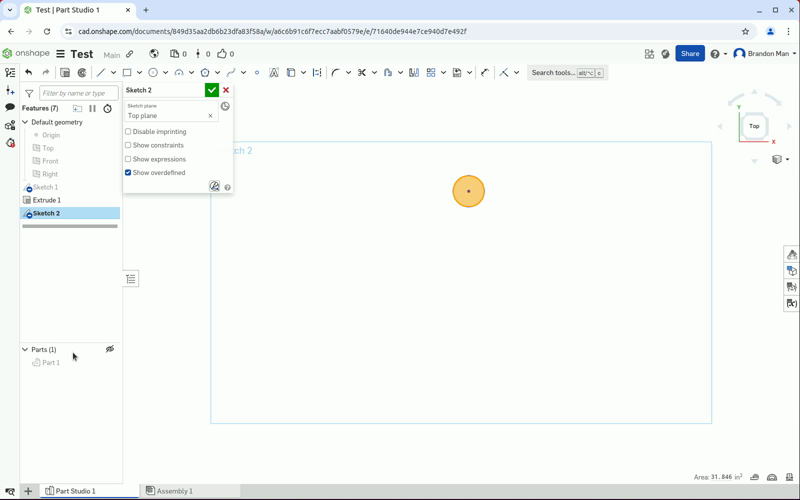
key(shift+e)
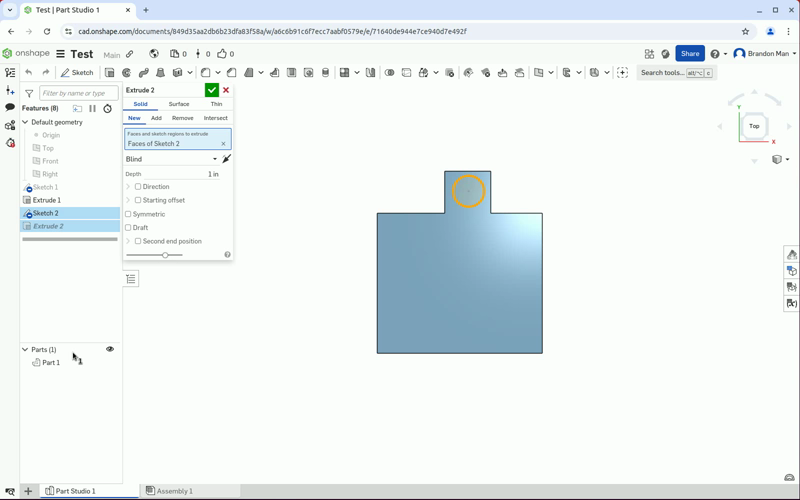
mouse_move(143, 106)
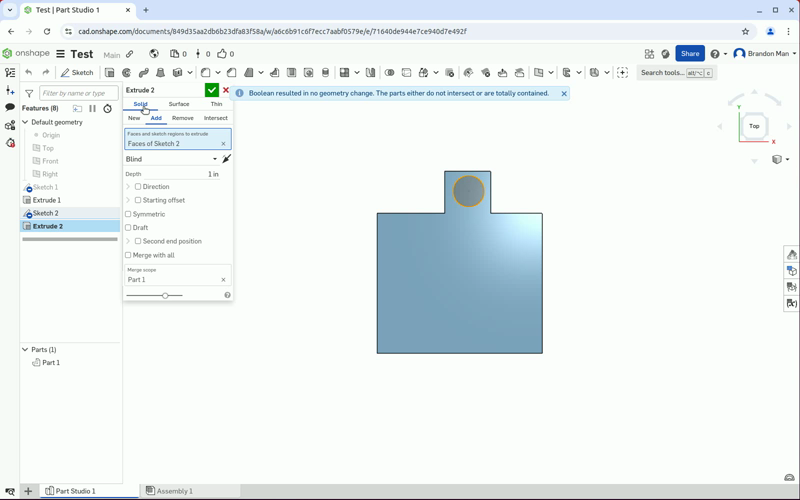
click(143, 106)
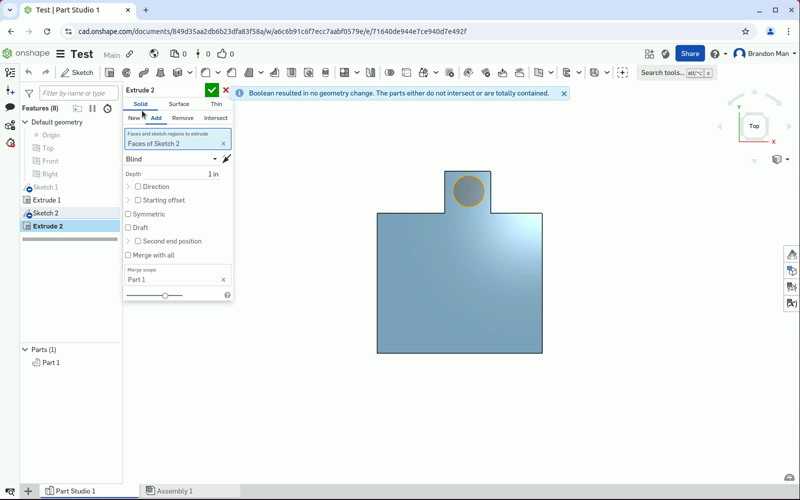
mouse_move(137, 120)
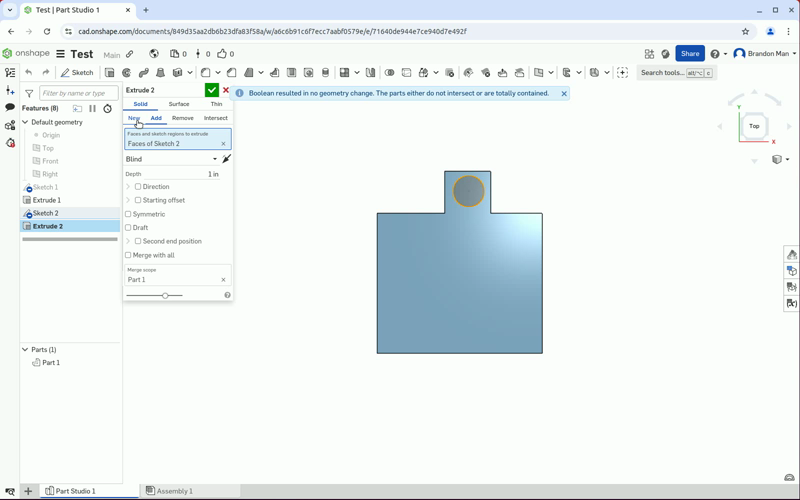
click(137, 120)
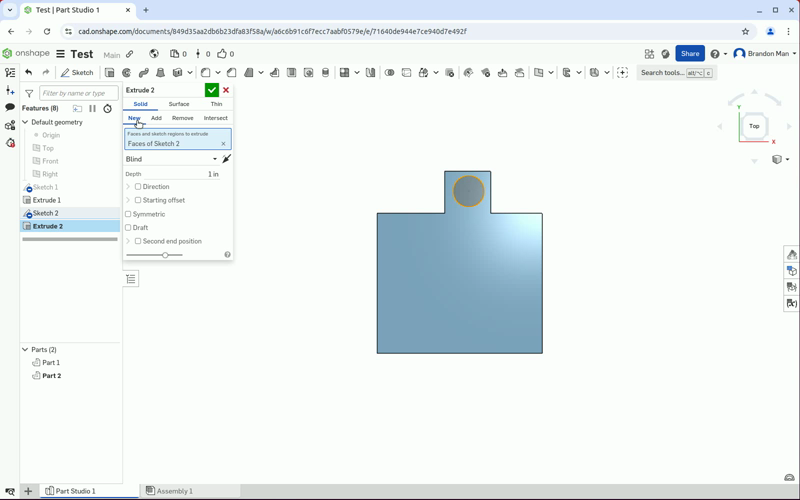
key(tab, 4)
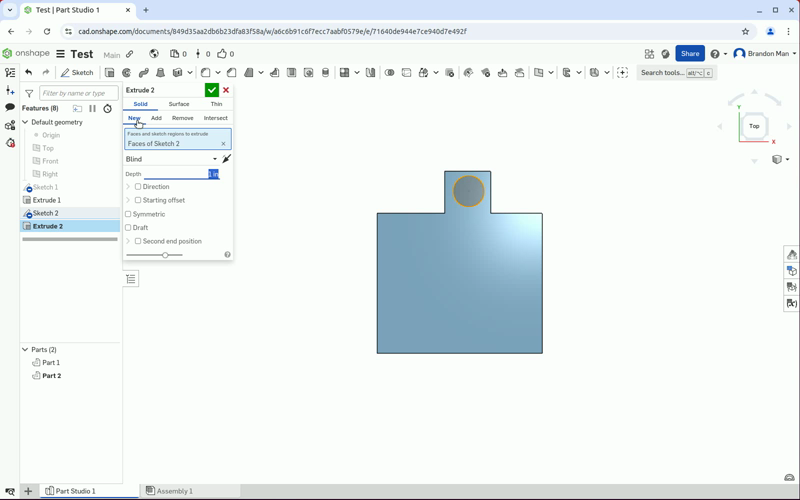
text(5.536)
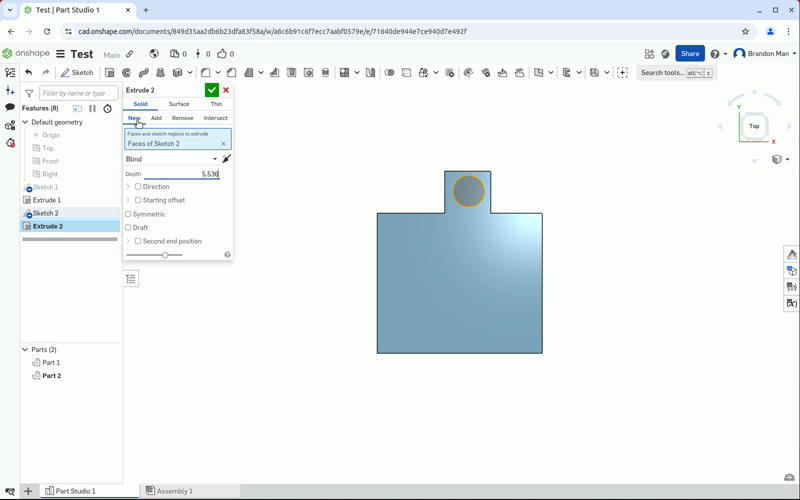
key(enter)
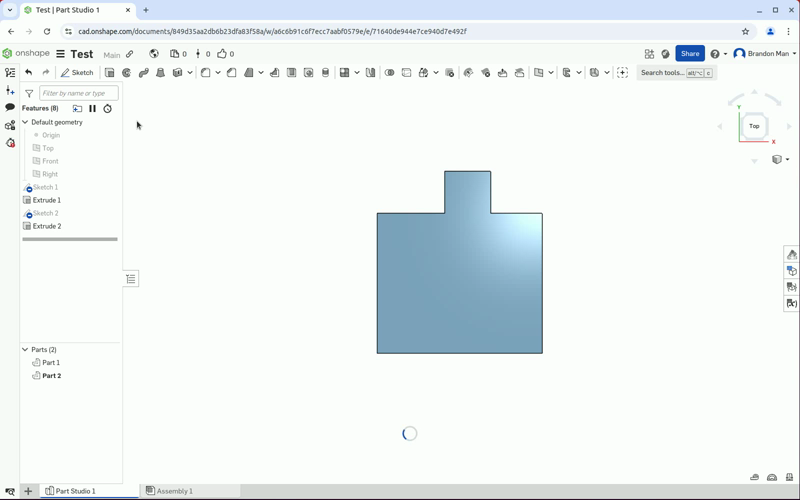
key(shift+h)
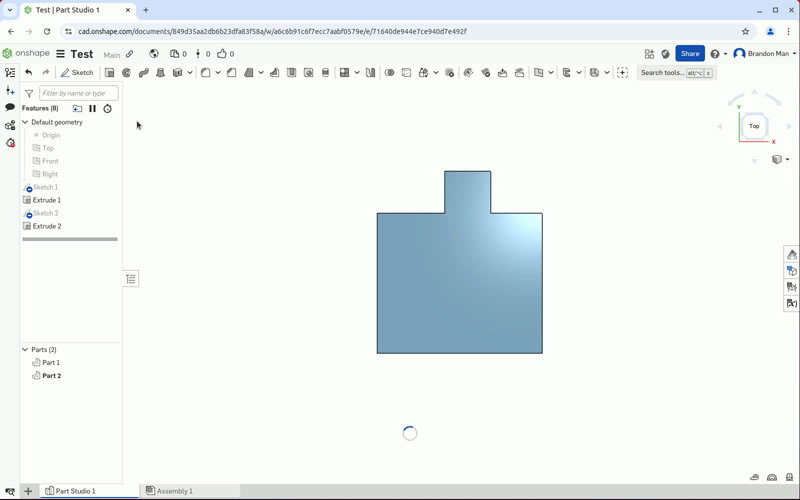
key(shift+h)
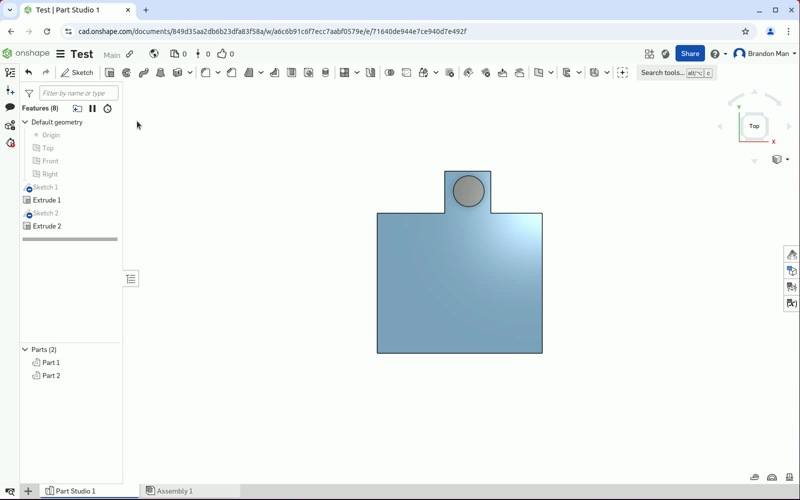
mouse_move(73, 189)
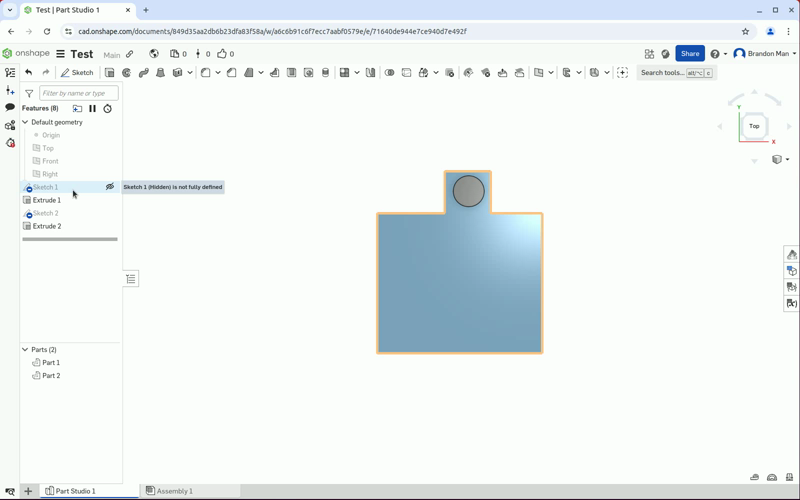
click(73, 189)
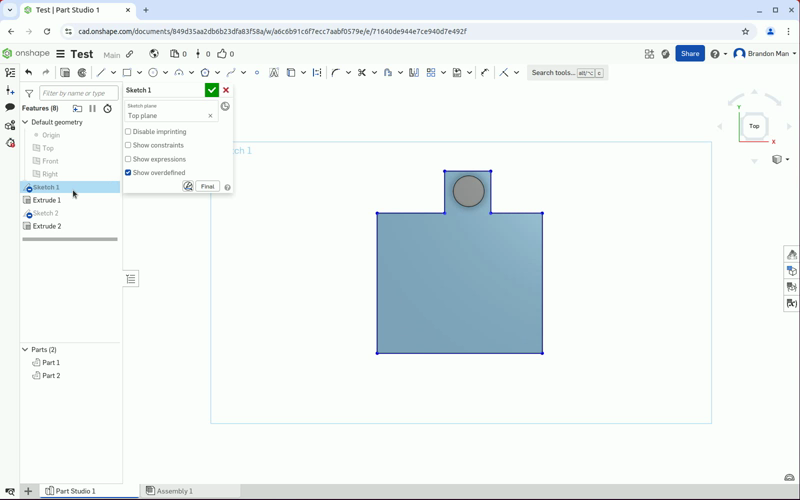
mouse_move(229, 92)
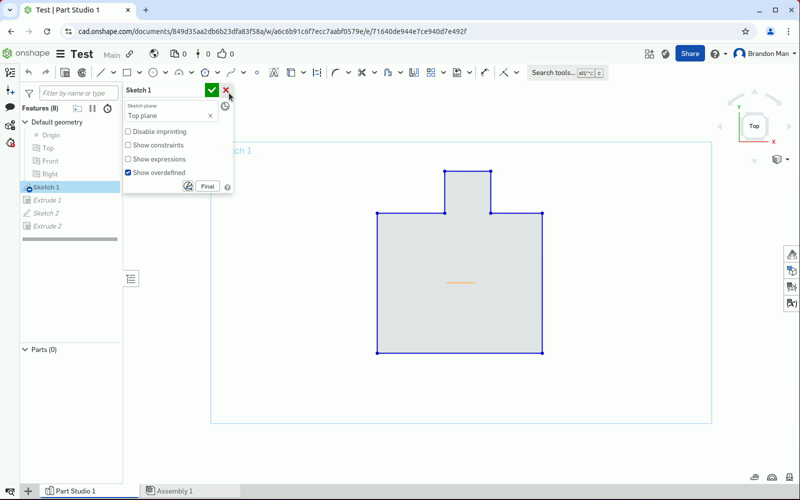
click(229, 92)
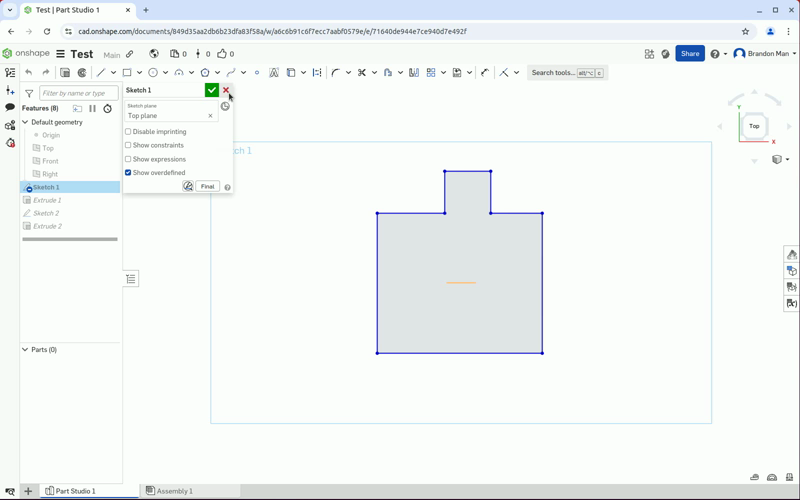
key(shift+s)
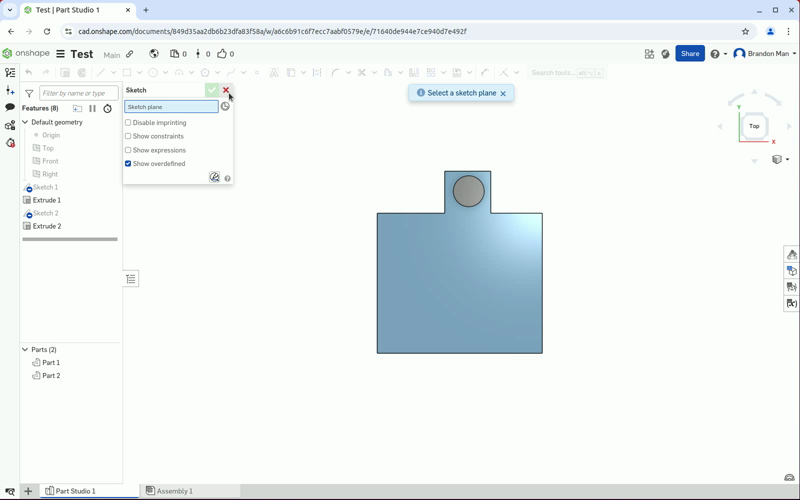
mouse_move(73, 150)
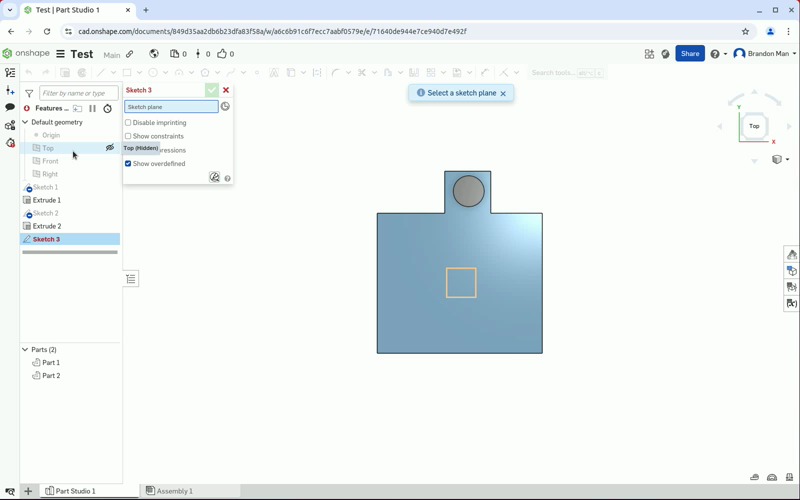
click(73, 150)
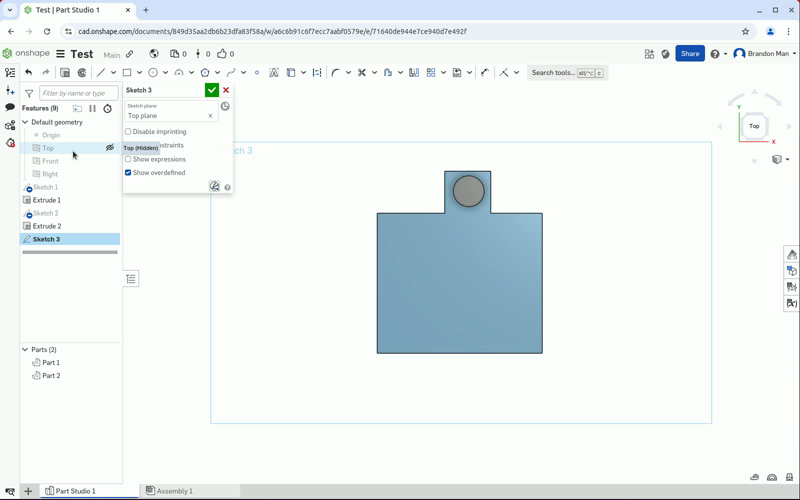
mouse_move(73, 352)
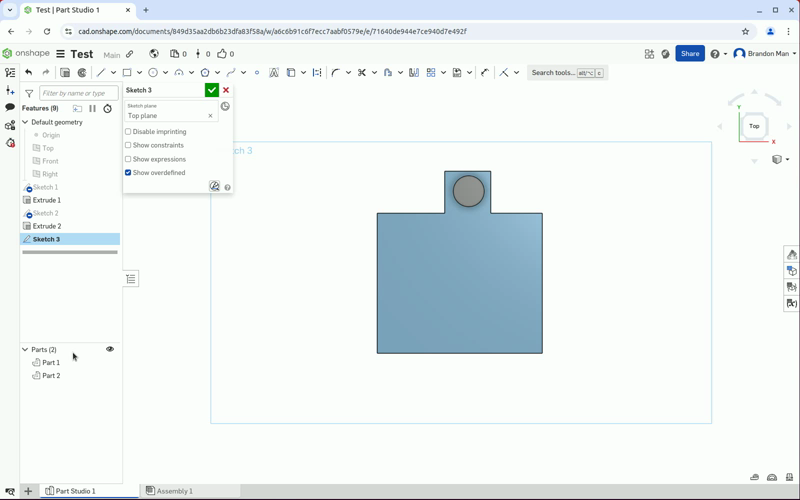
key(y)
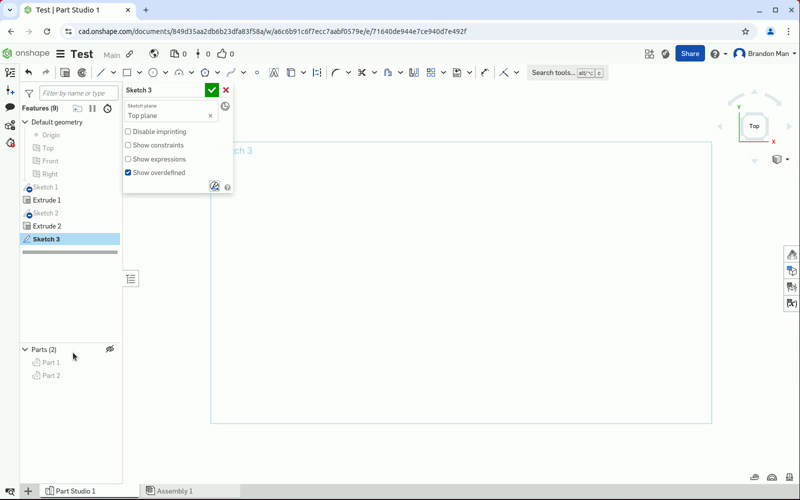
key(l)
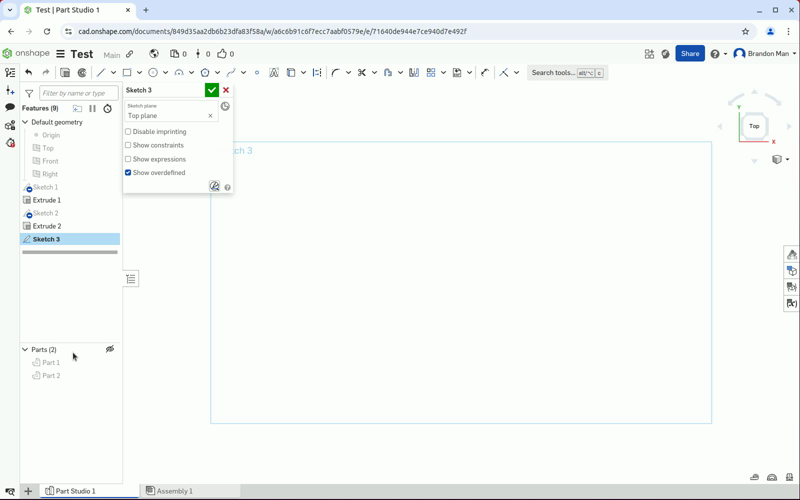
key_down(shift)
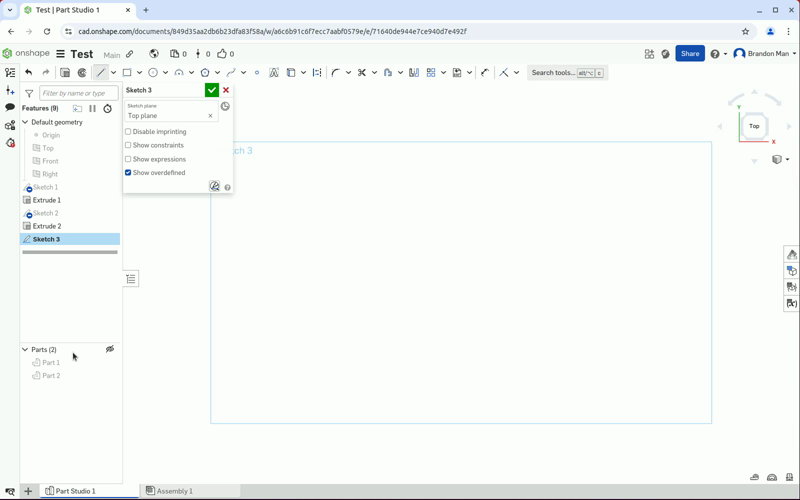
mouse_move(380, 284)
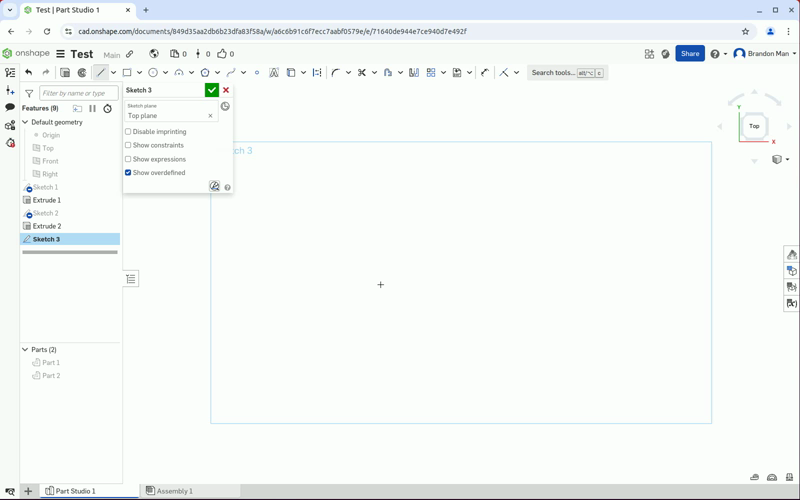
click(380, 284)
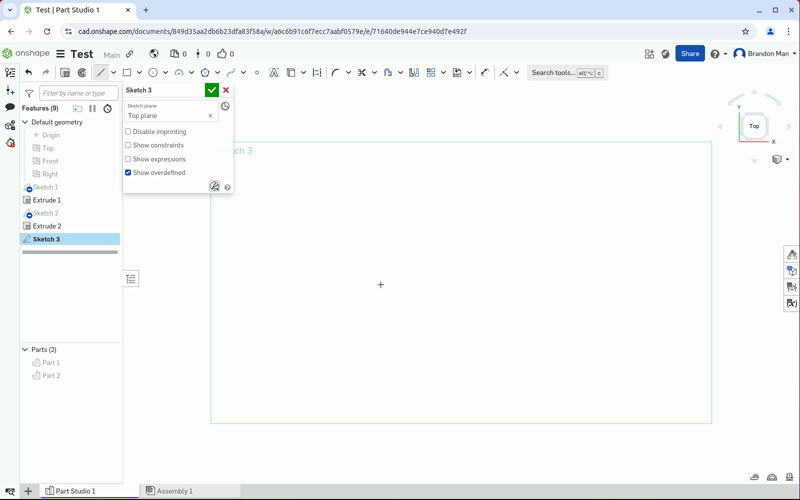
key_up(shift)
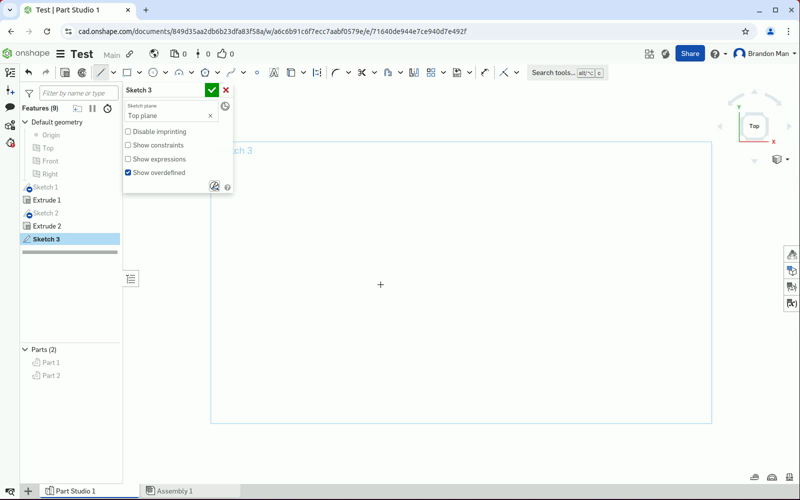
key_down(shift)
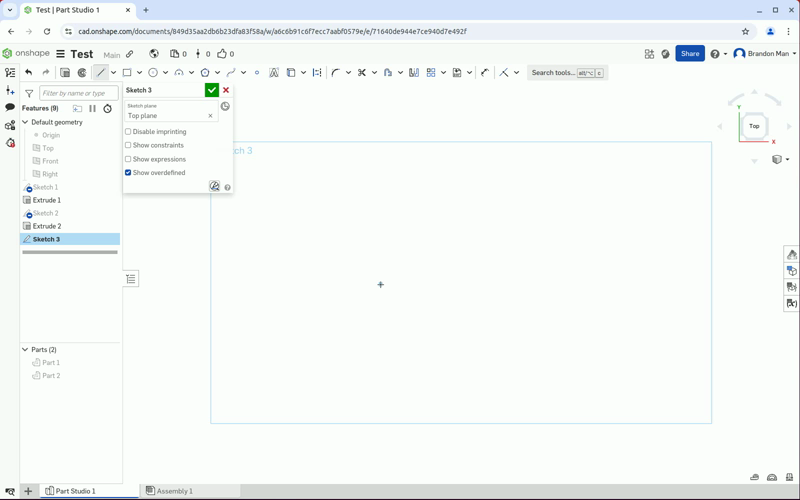
mouse_move(410, 284)
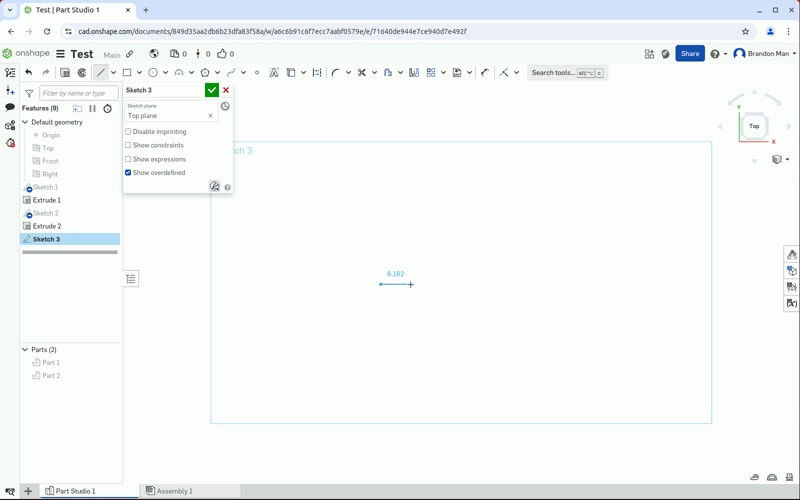
mouse_move(438, 284)
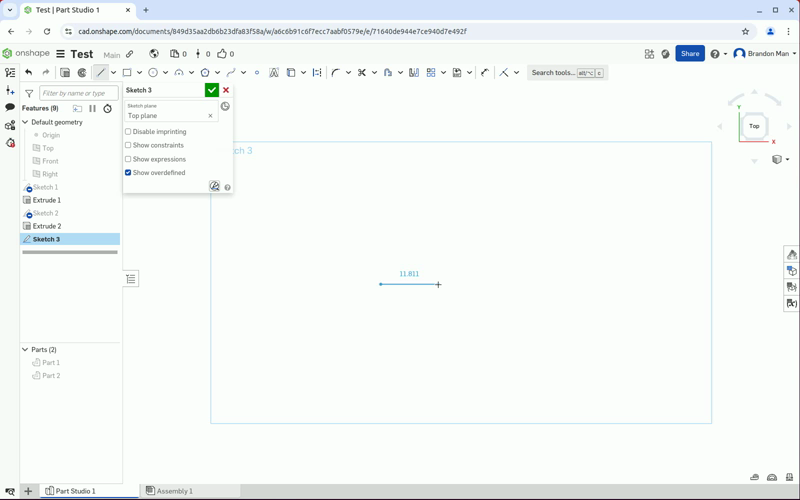
click(438, 284)
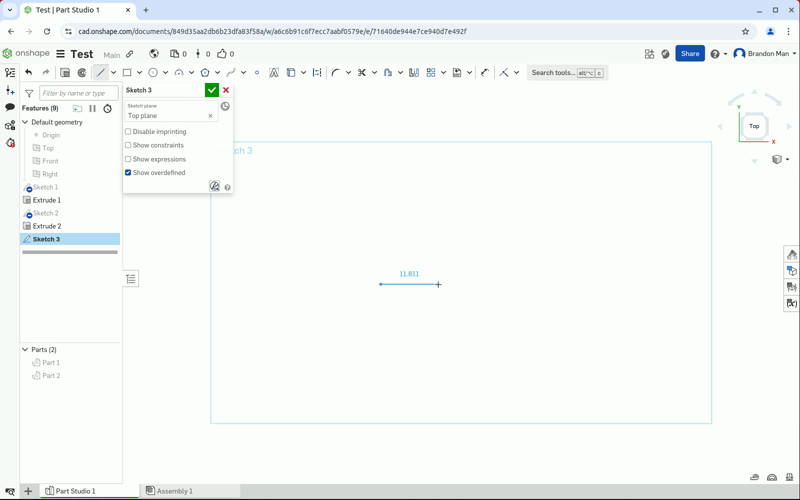
key_up(shift)
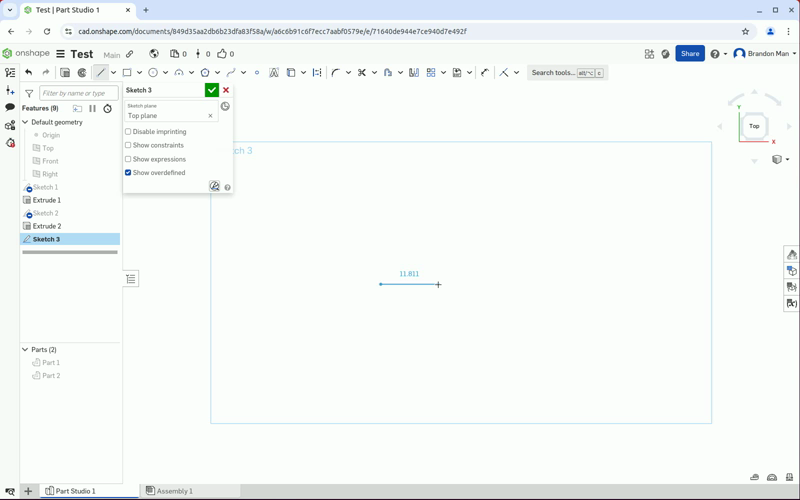
key_down(shift)
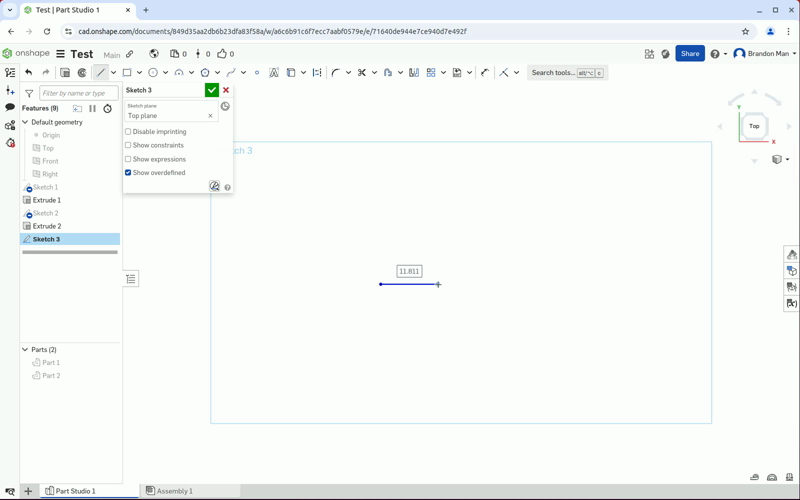
mouse_move(438, 218)
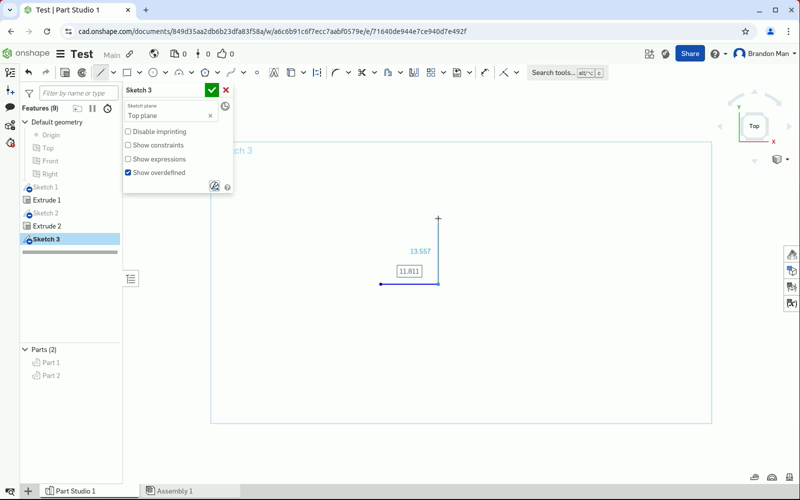
click(438, 218)
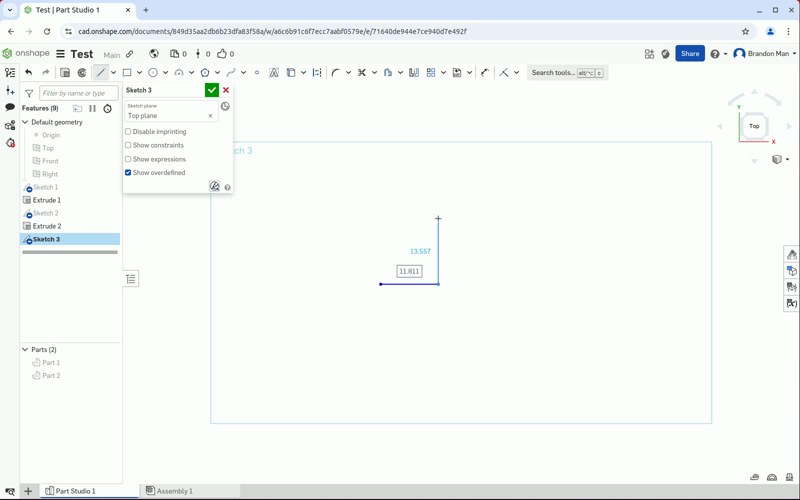
key_up(shift)
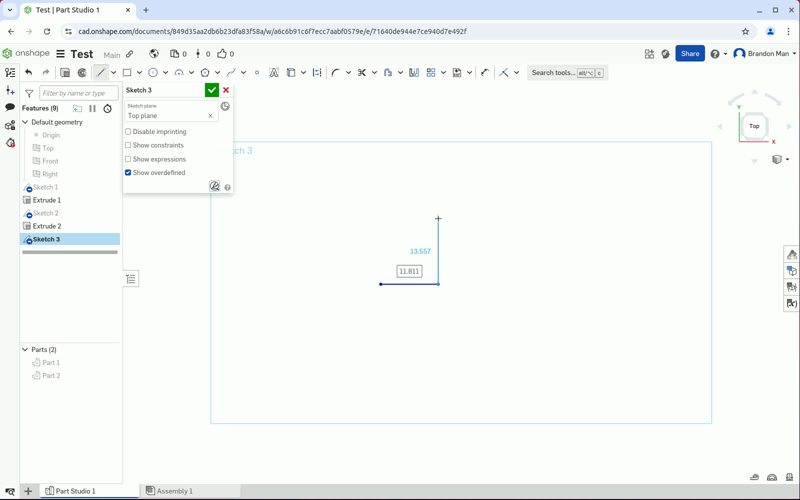
key_down(shift)
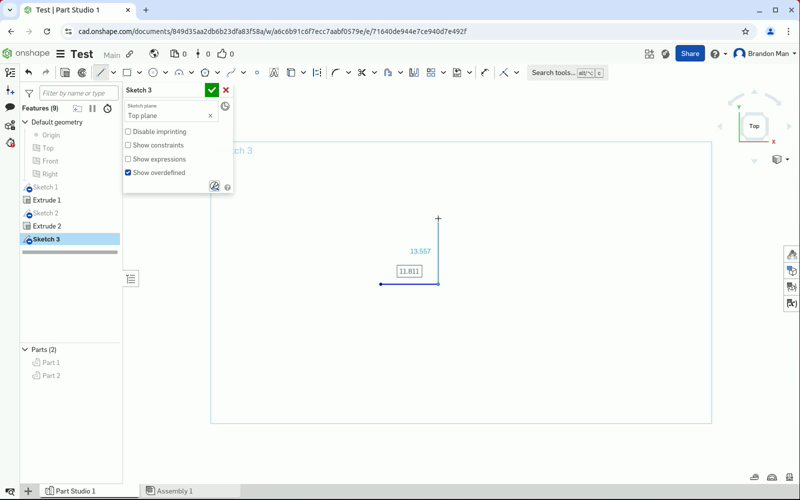
mouse_move(468, 218)
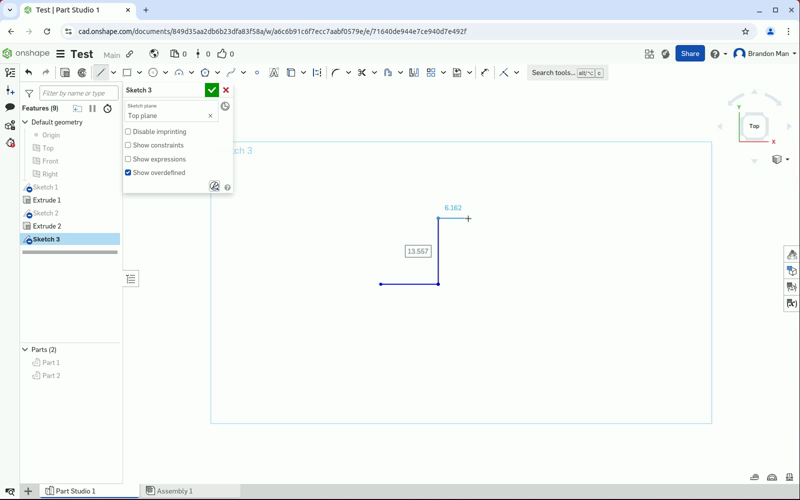
mouse_move(380, 218)
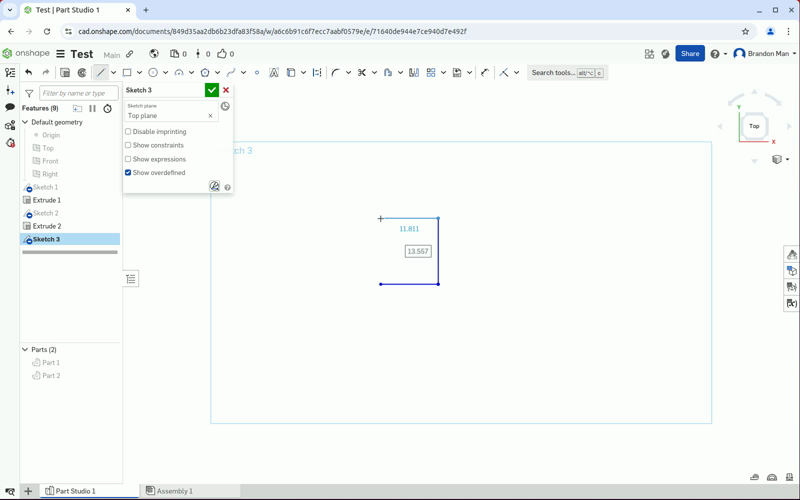
click(380, 218)
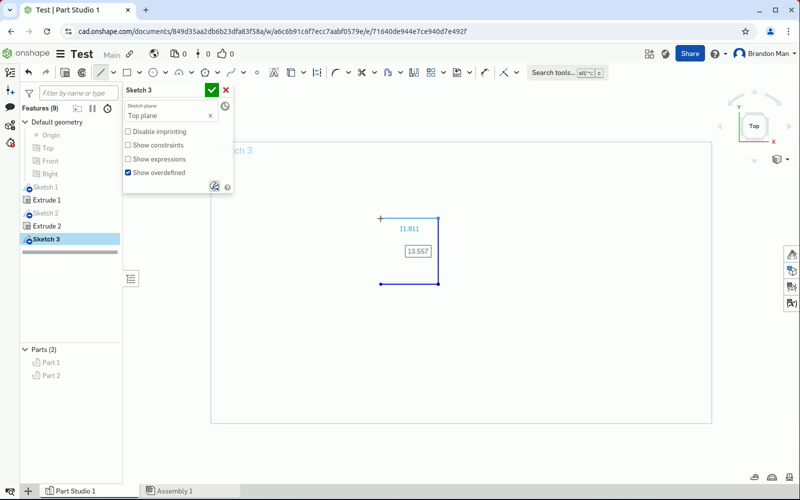
key_up(shift)
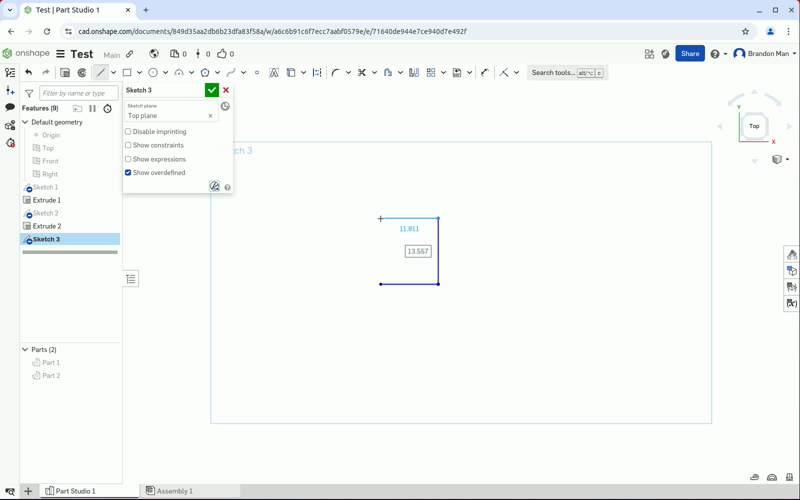
key_down(shift)
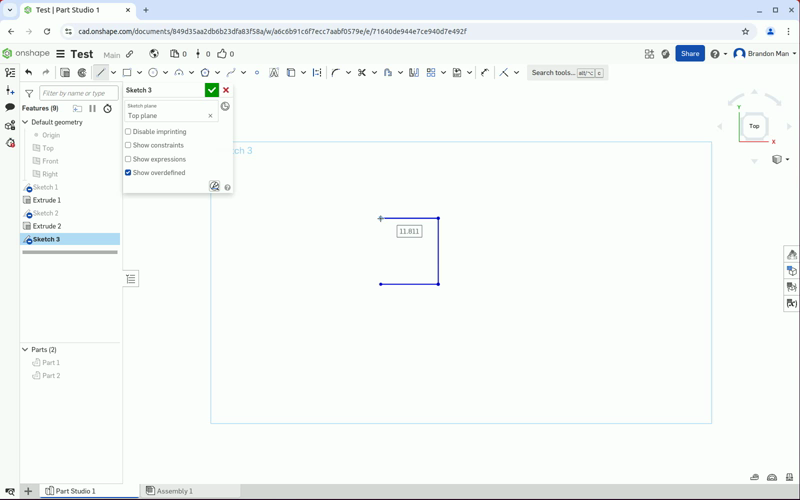
mouse_move(380, 284)
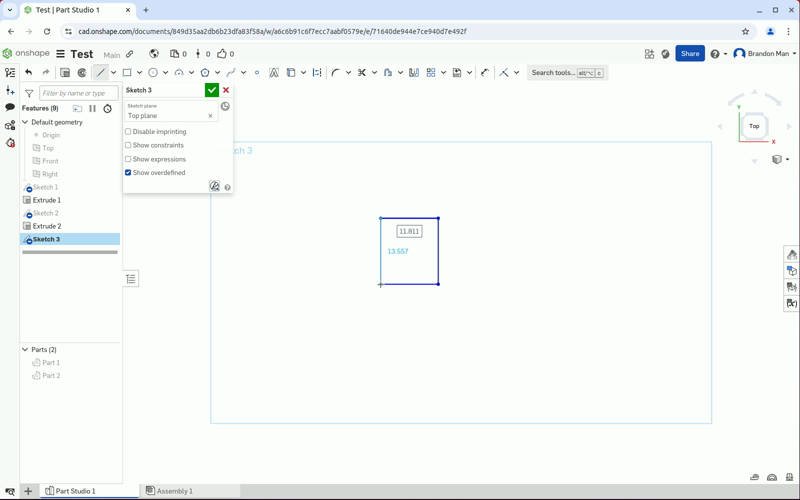
key_up(shift)
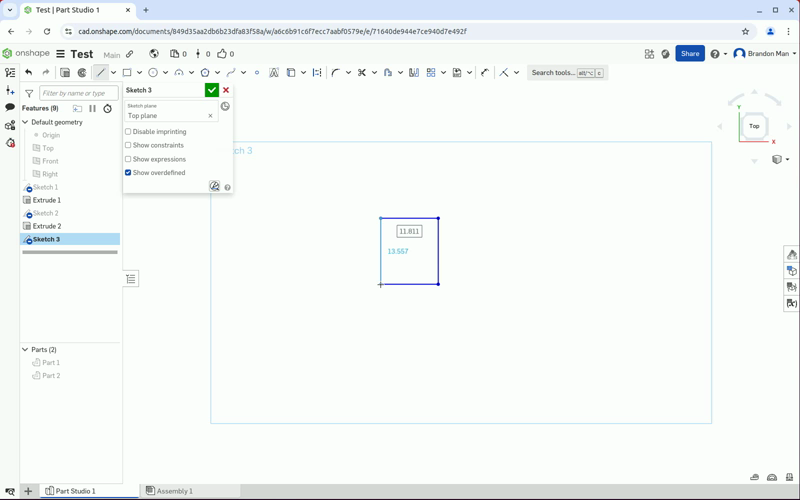
click(380, 284)
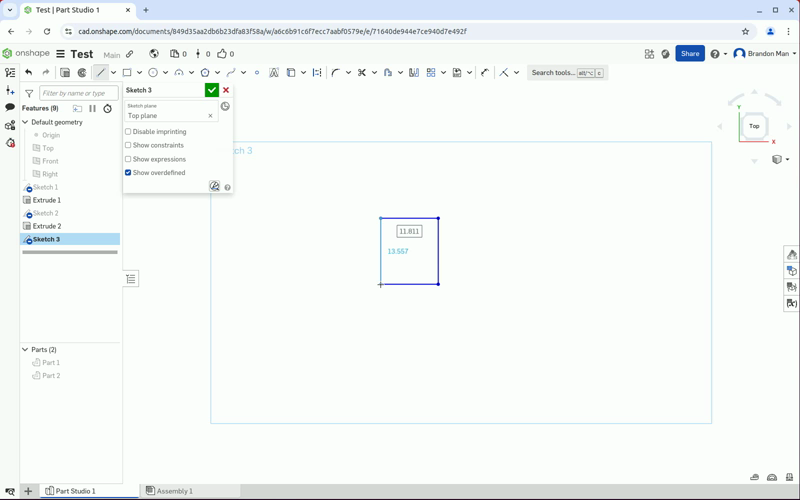
key(esc)
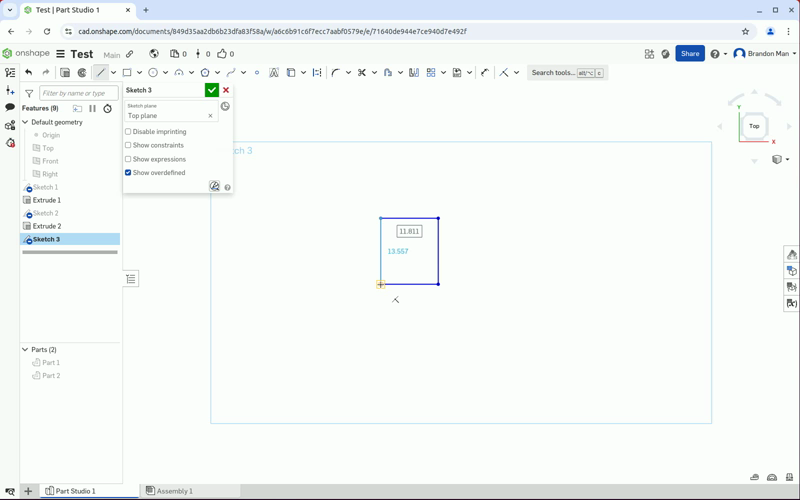
mouse_move(391, 277)
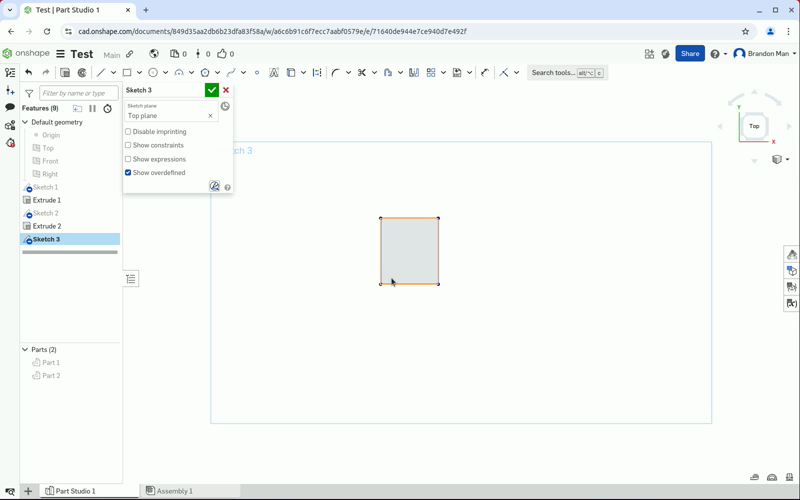
click(391, 277)
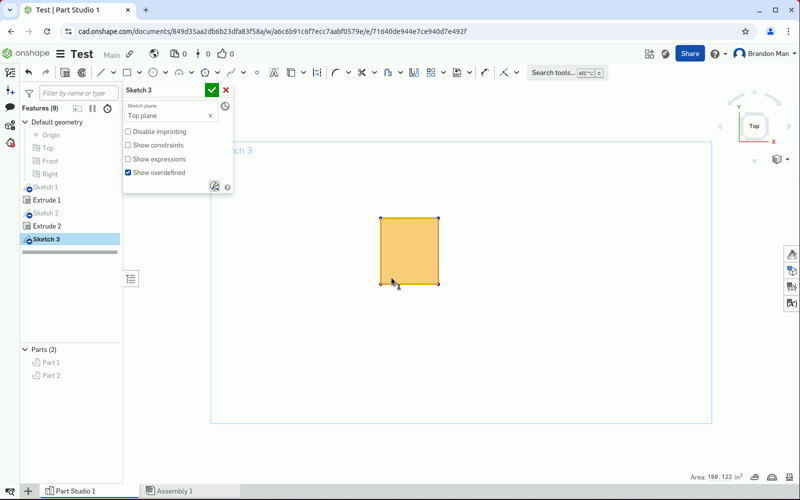
mouse_move(73, 352)
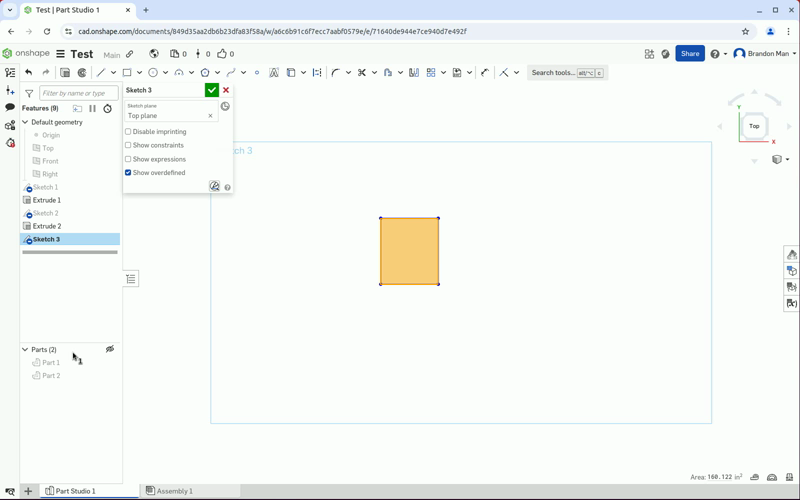
key(shift+y)
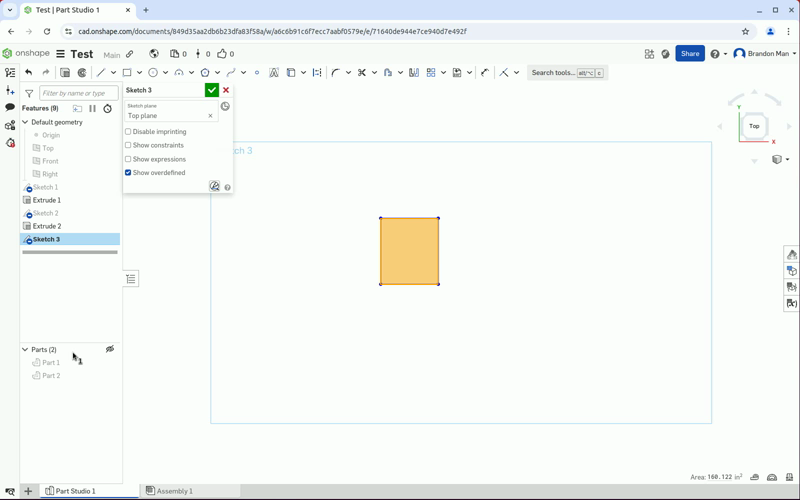
key(shift+e)
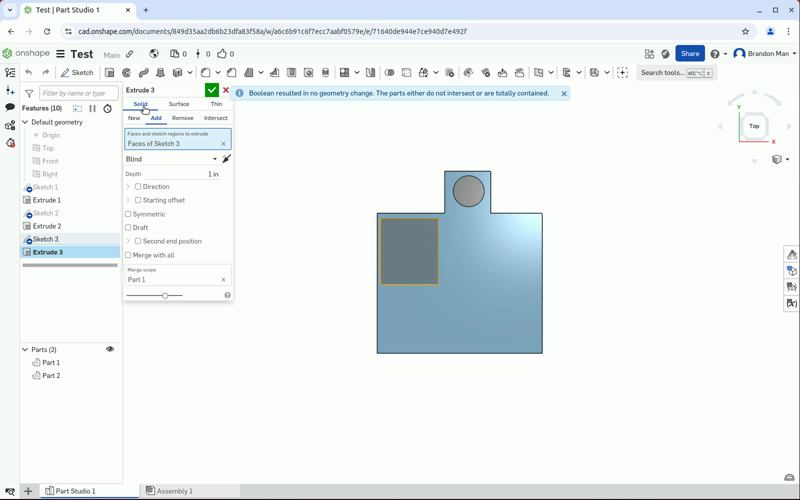
mouse_move(143, 106)
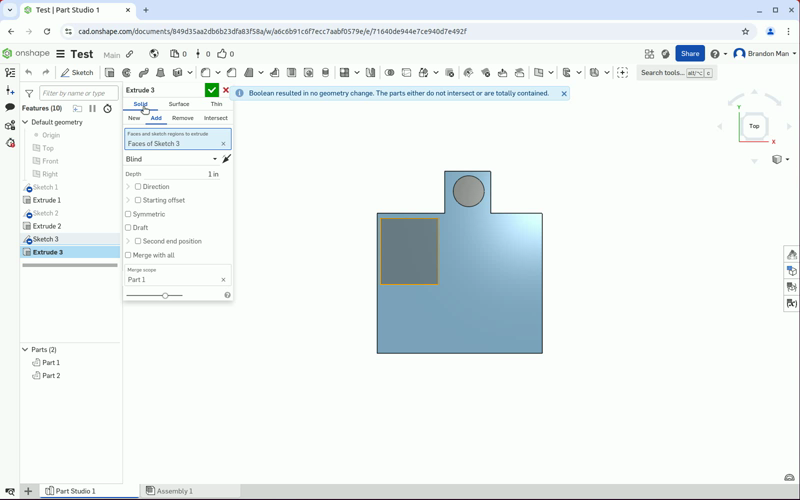
click(143, 106)
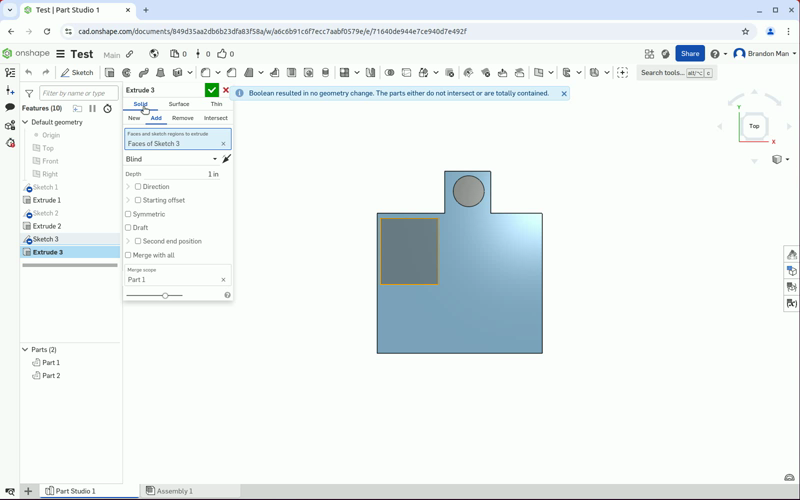
mouse_move(137, 120)
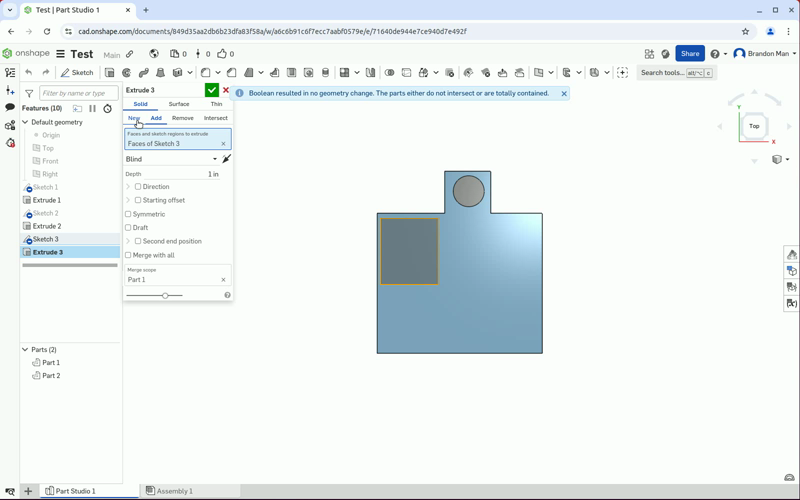
click(137, 120)
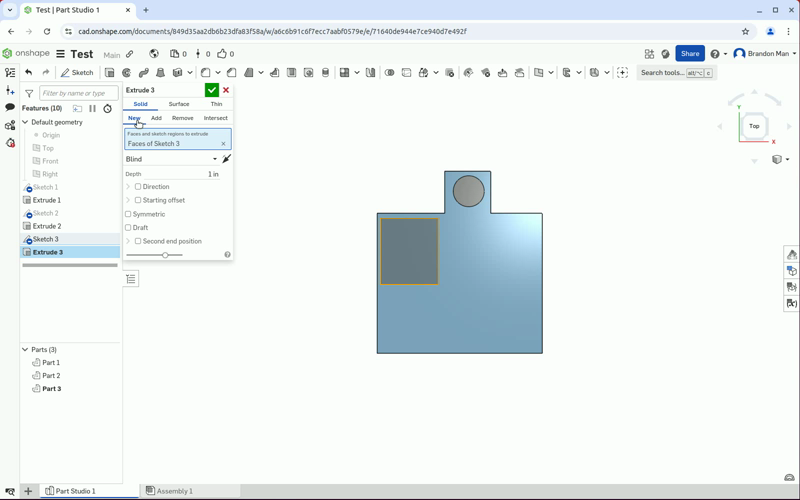
key(tab, 4)
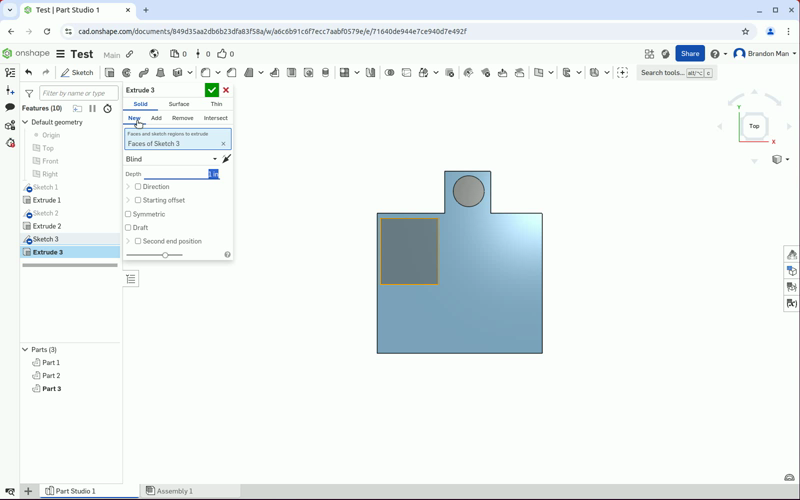
text(6.74)
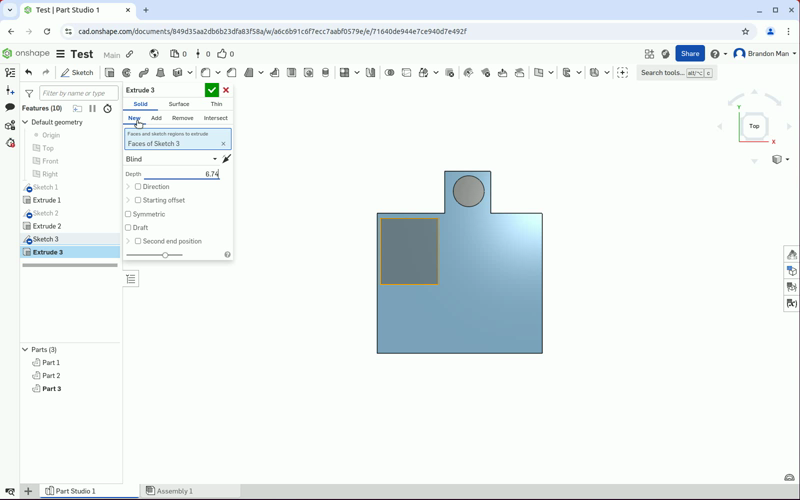
key(enter)
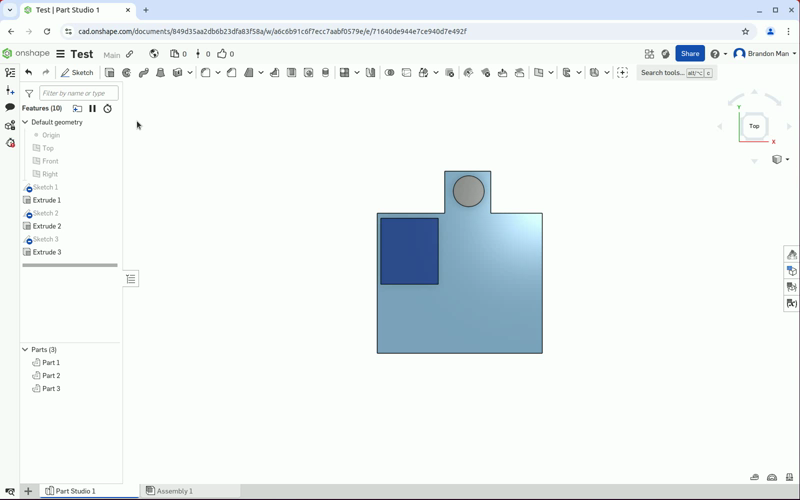
key(shift+h)
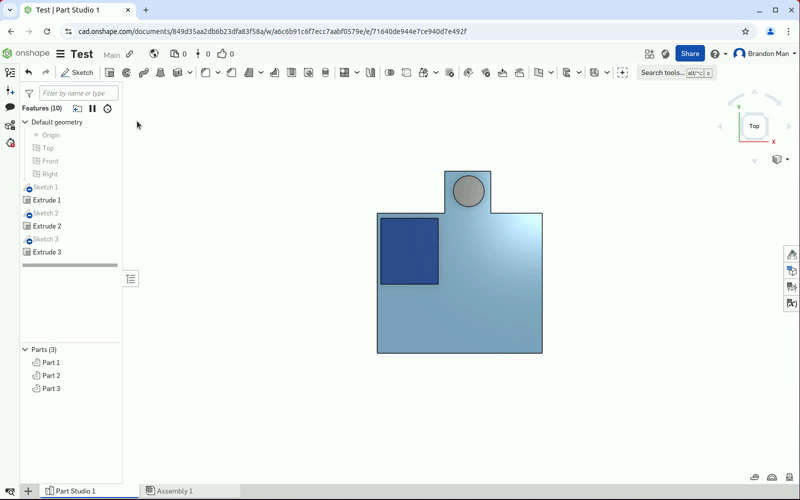
key(shift+h)
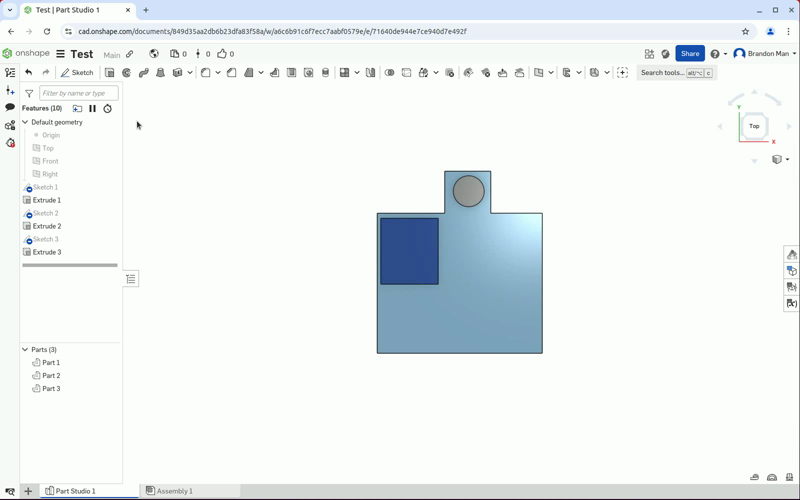
mouse_move(73, 189)
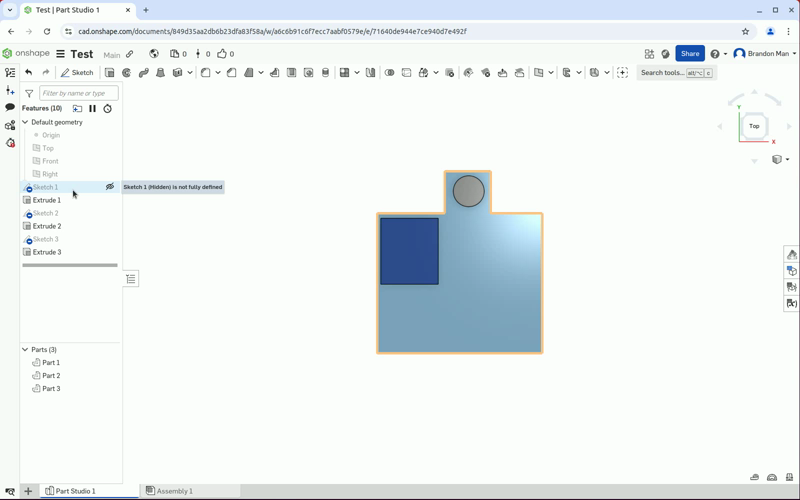
click(73, 189)
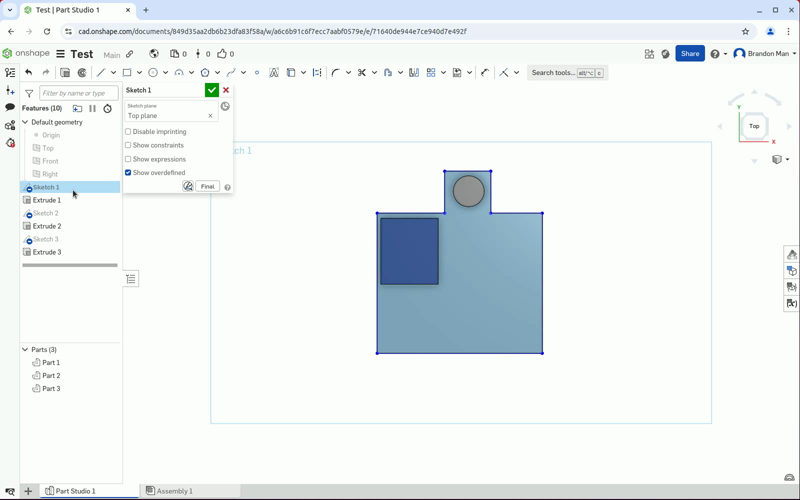
mouse_move(229, 92)
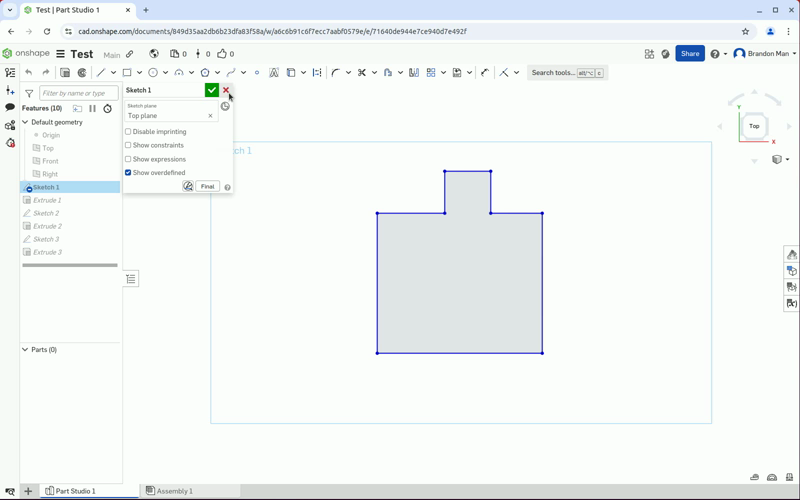
click(229, 92)
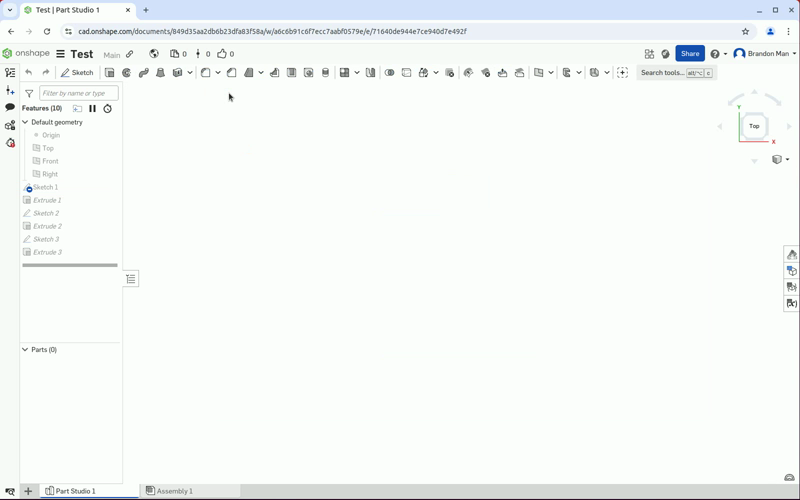
mouse_move(73, 352)
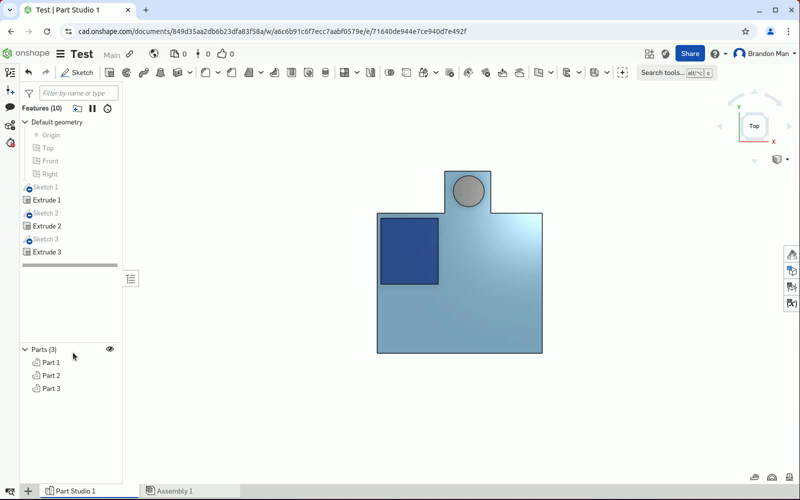
key(y)
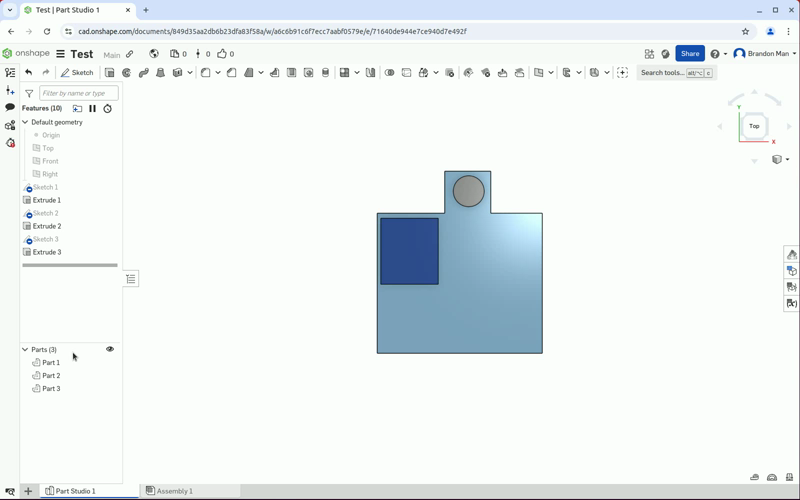
key(shift+p)
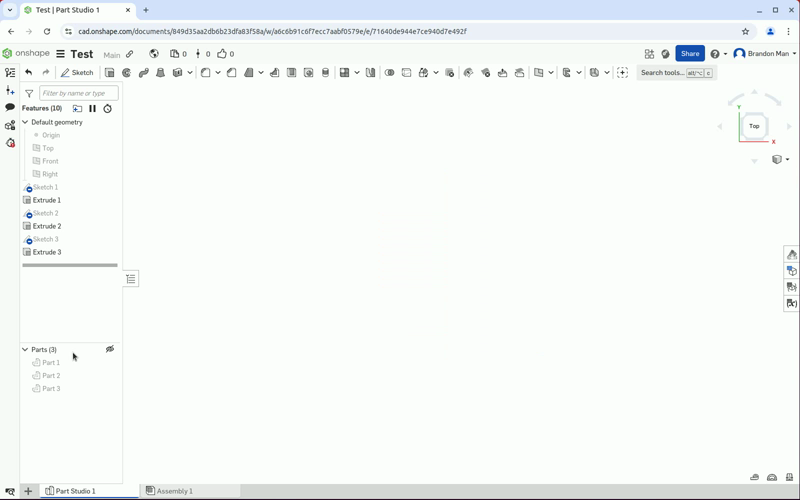
key(space)
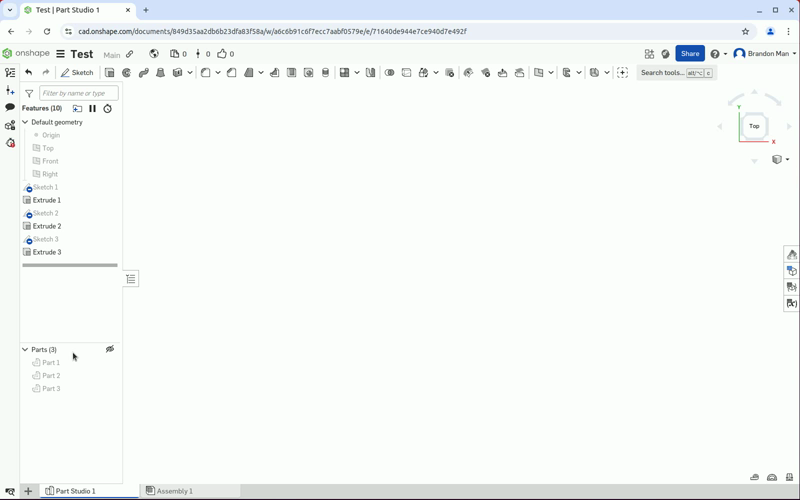
key_down(shift)
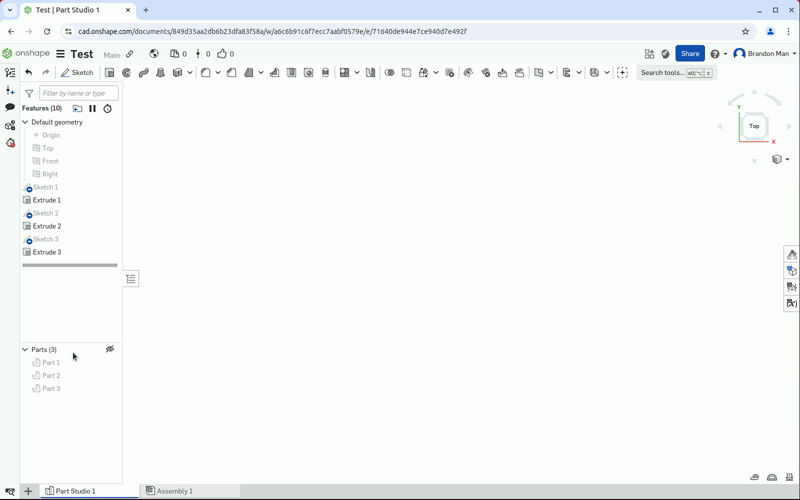
key(up)
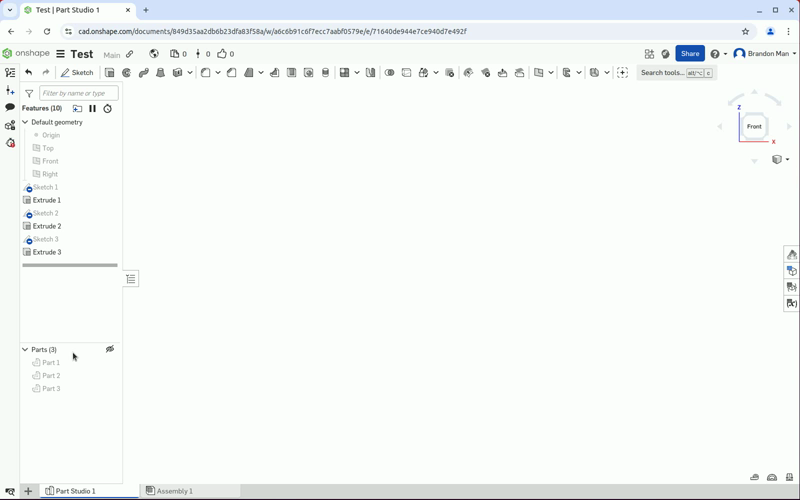
key_up(shift)
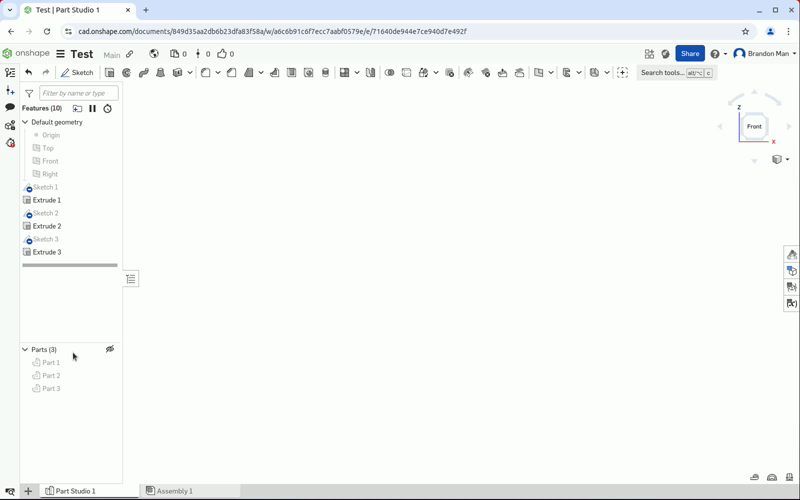
mouse_move(73, 352)
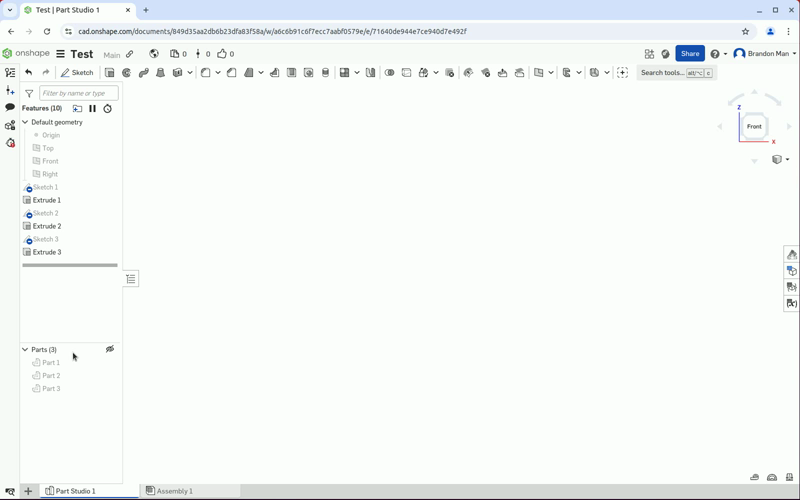
key(shift+y)
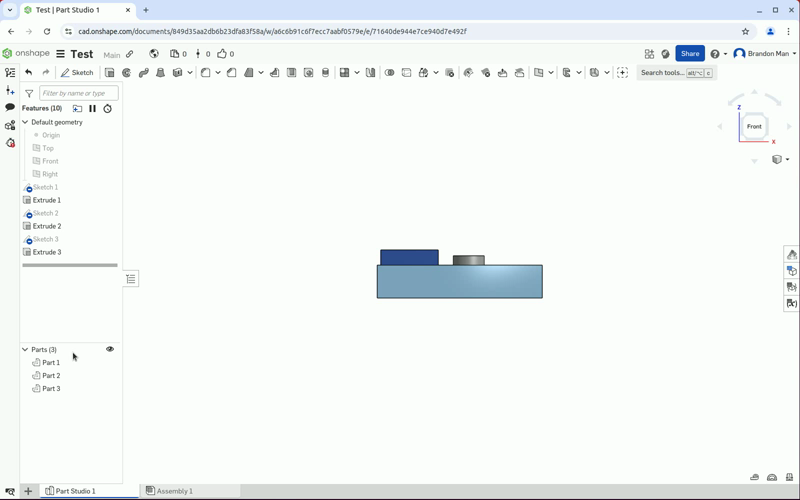
mouse_move(541, 75)
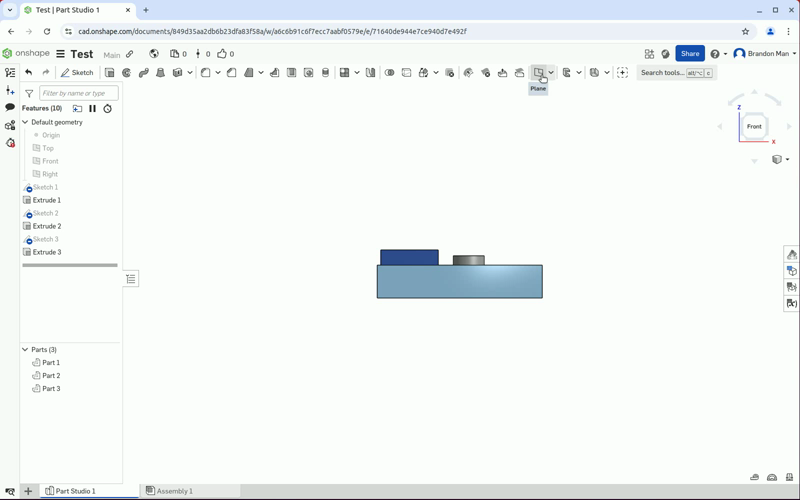
click(541, 75)
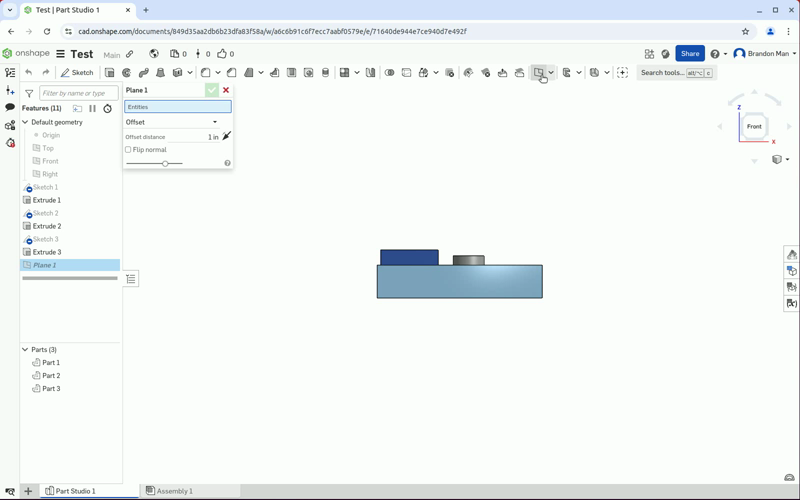
mouse_move(73, 163)
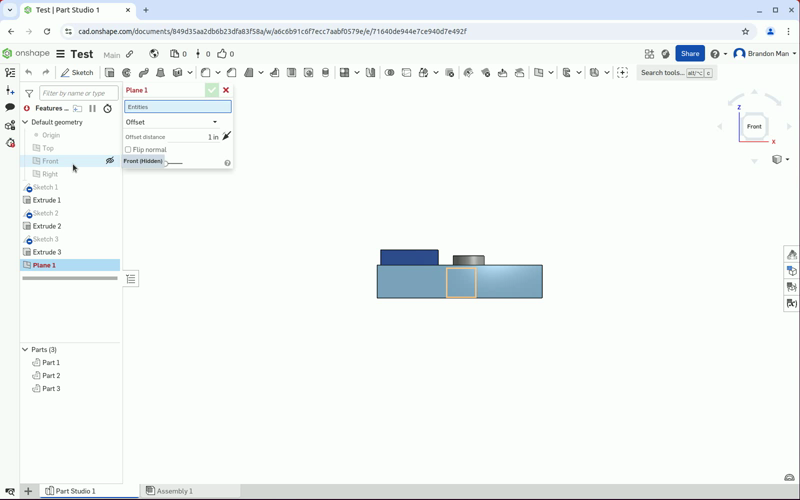
click(73, 163)
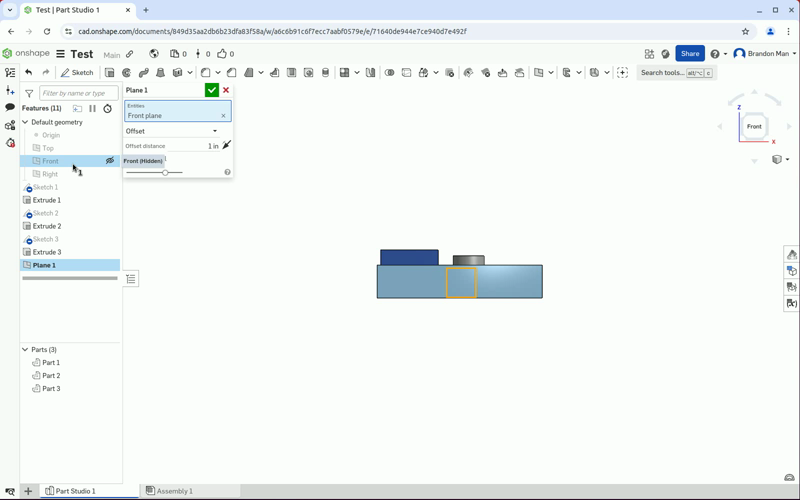
key(tab, 2)
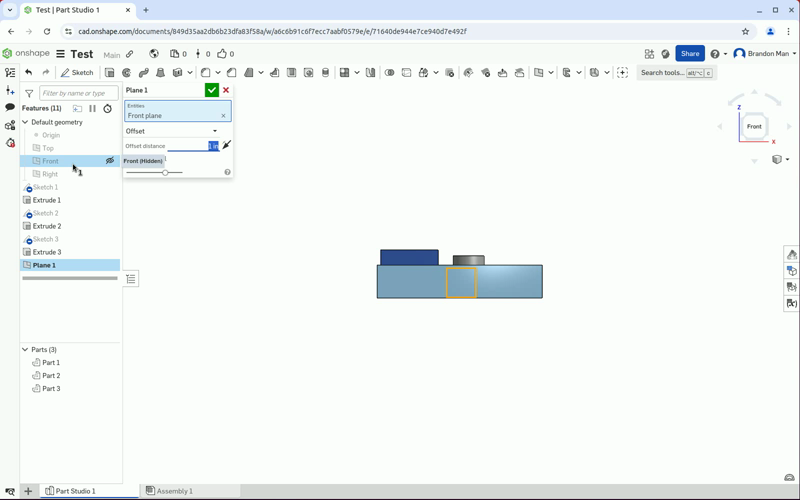
text(14.45)
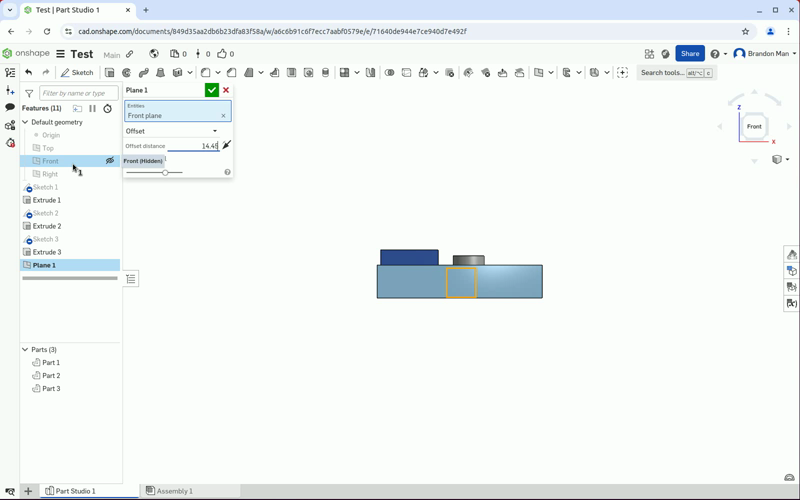
key(enter, 2)
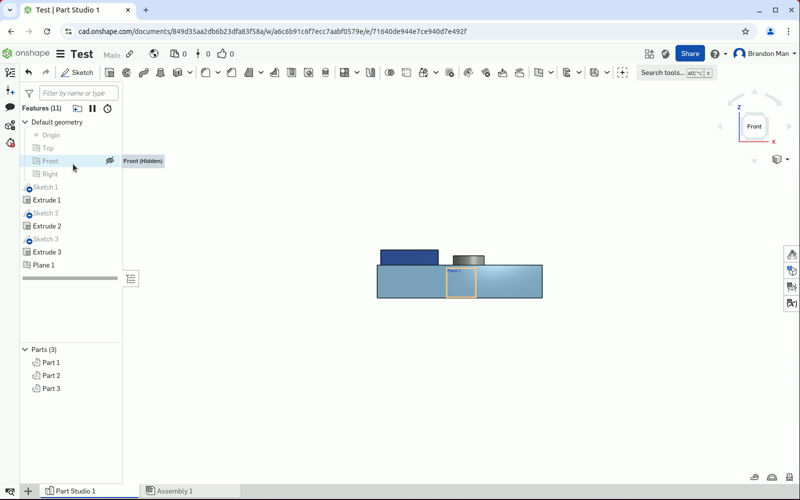
key(shift+s)
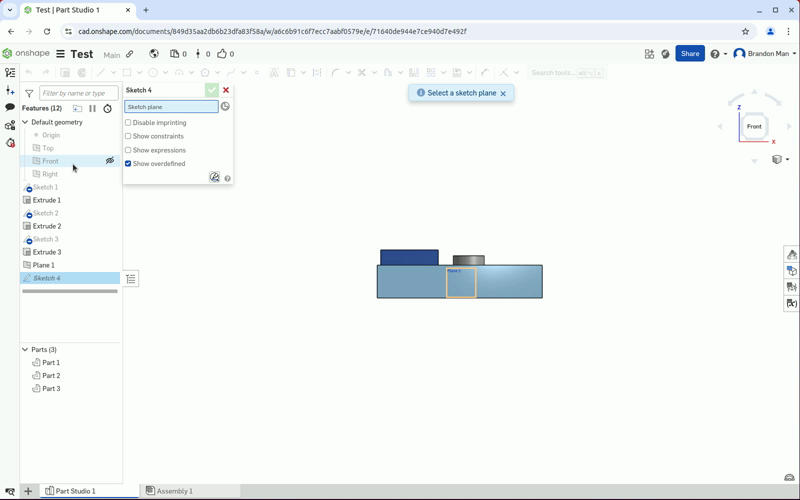
mouse_move(73, 267)
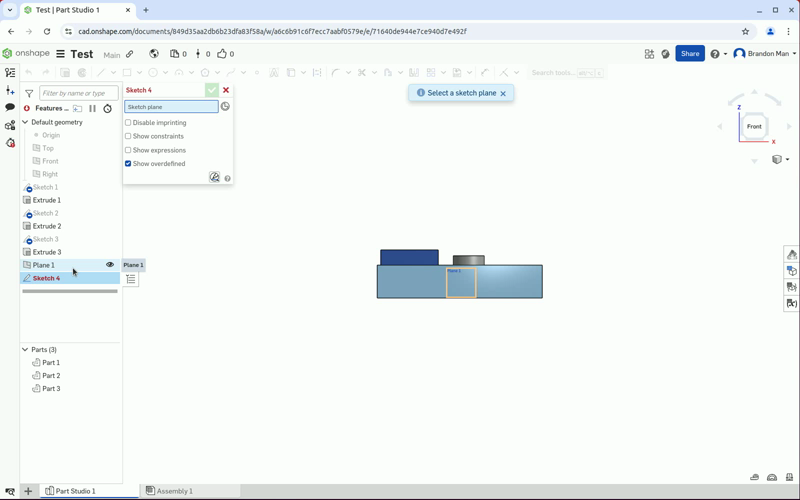
click(73, 267)
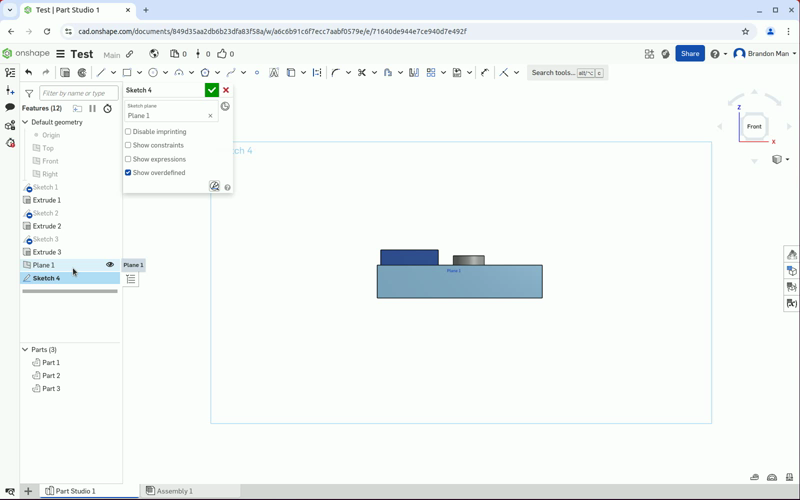
mouse_move(73, 352)
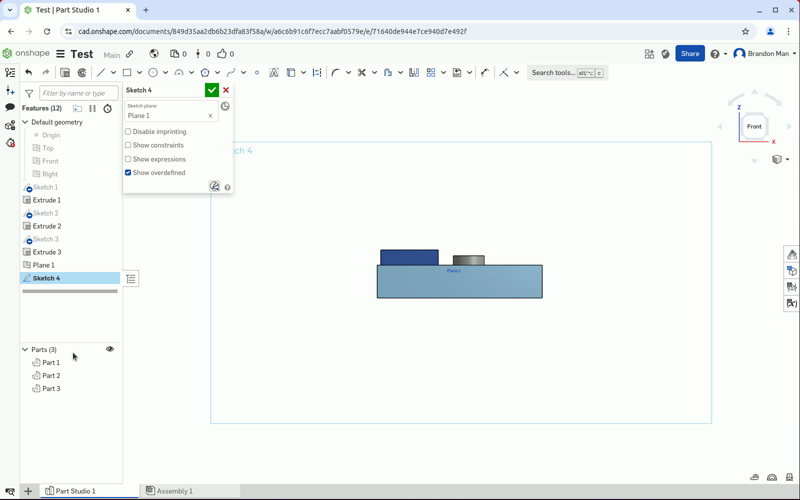
key(y)
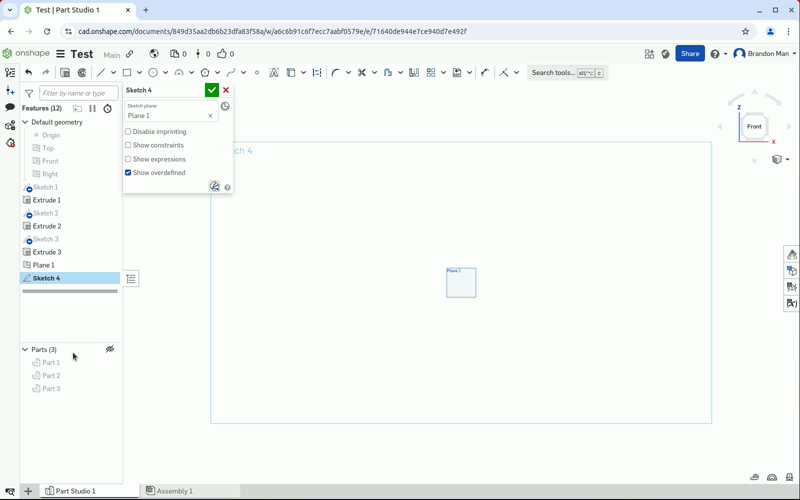
key(l)
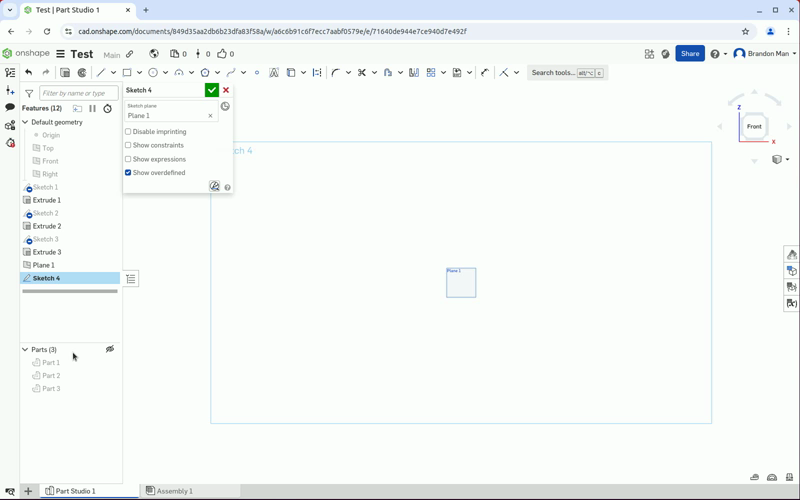
key_down(shift)
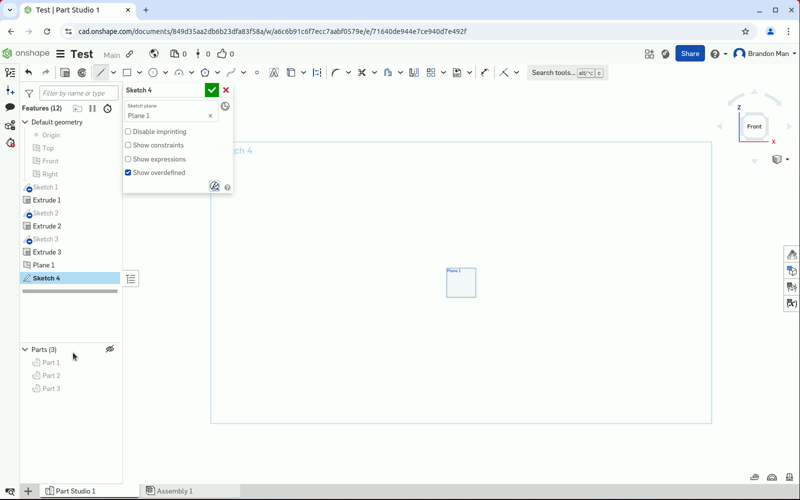
mouse_move(477, 282)
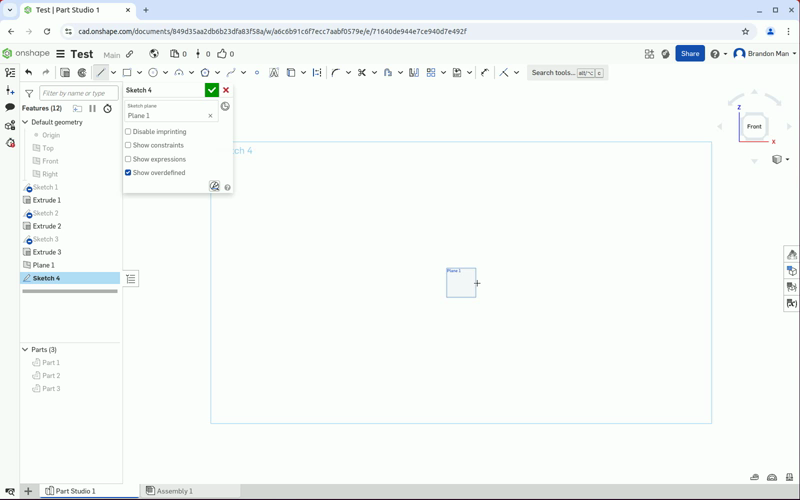
click(477, 282)
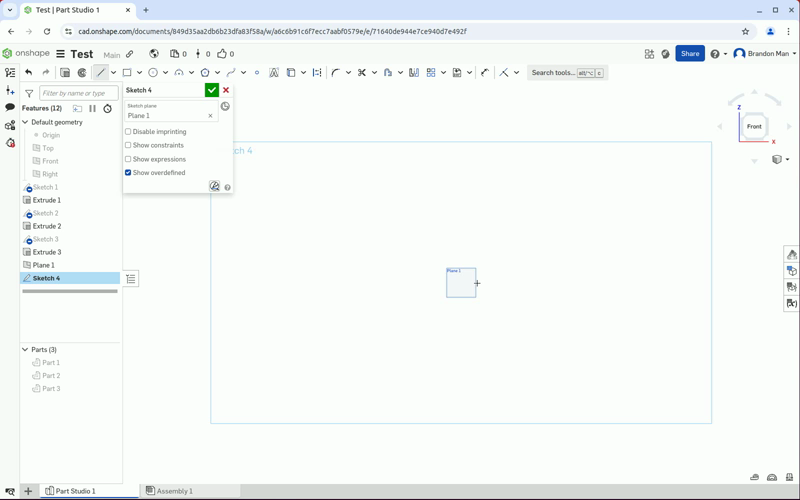
key_up(shift)
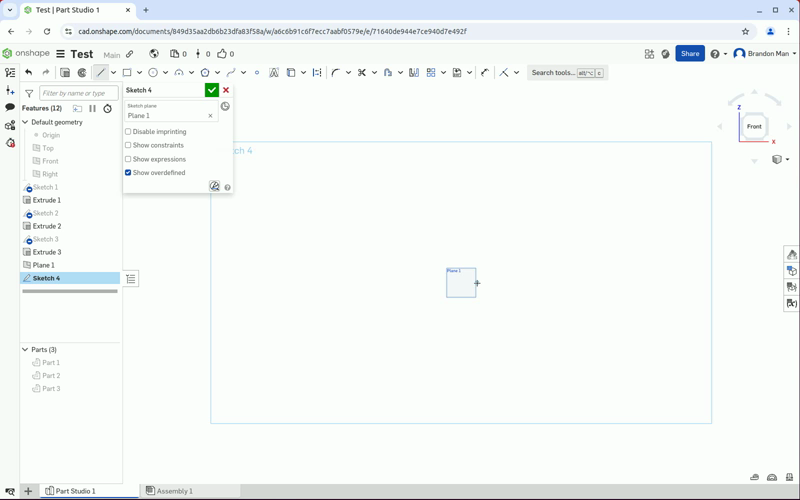
key_down(shift)
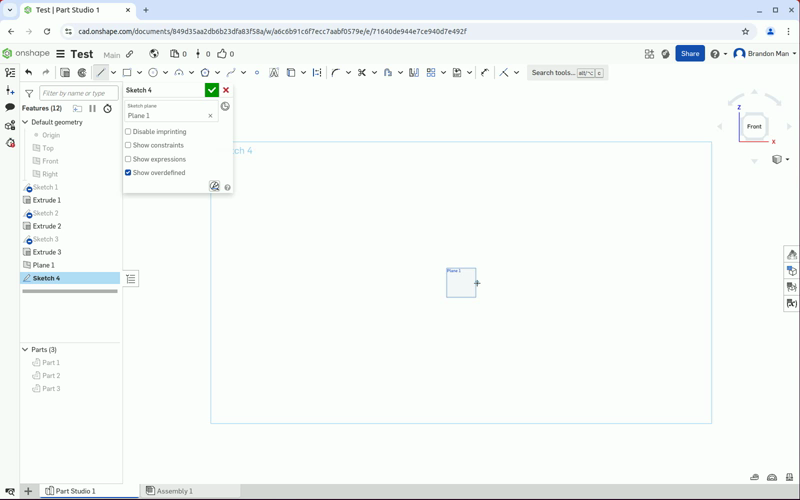
mouse_move(544, 282)
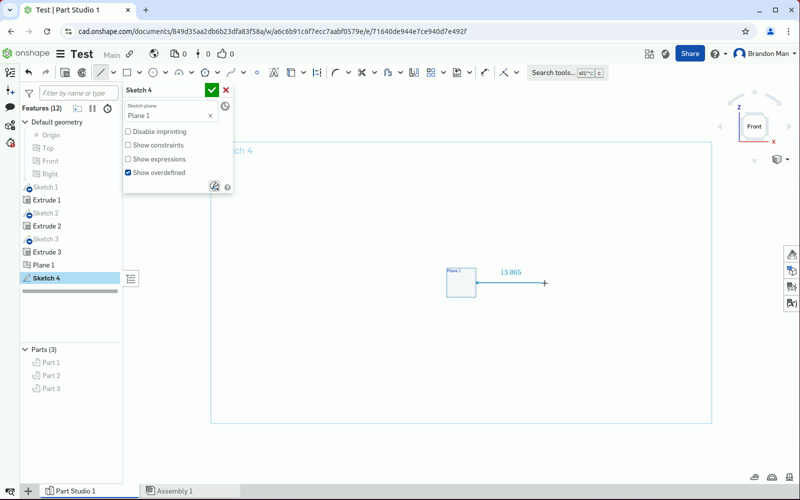
click(544, 282)
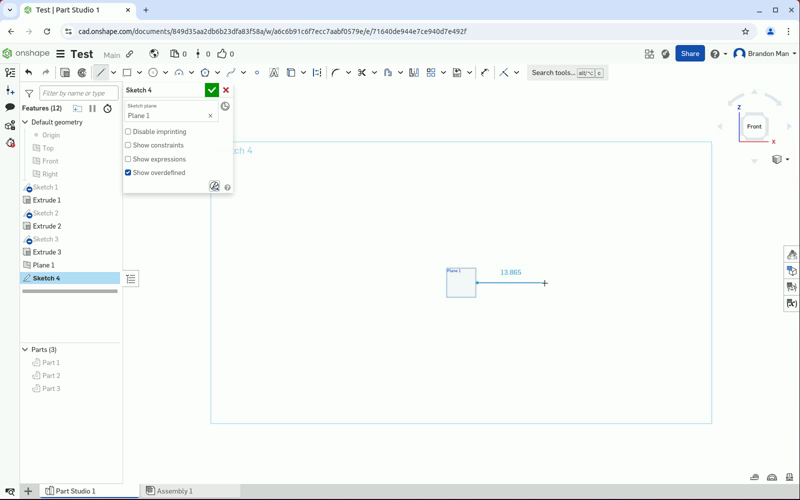
key_up(shift)
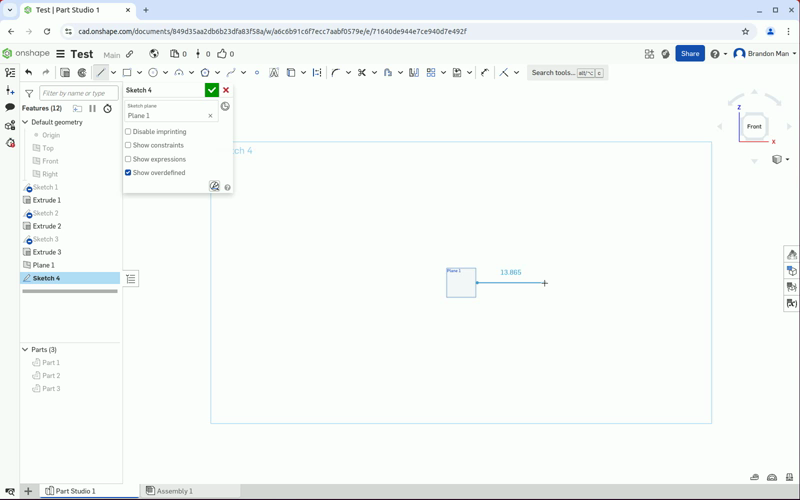
key_down(shift)
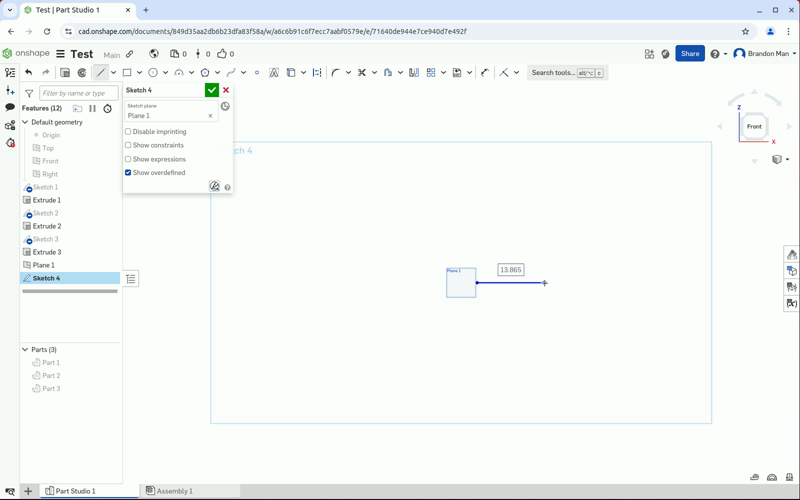
mouse_move(574, 282)
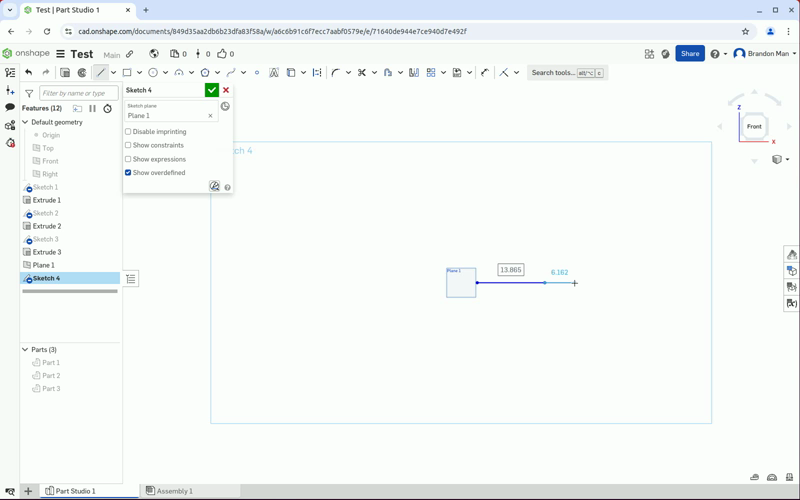
mouse_move(544, 265)
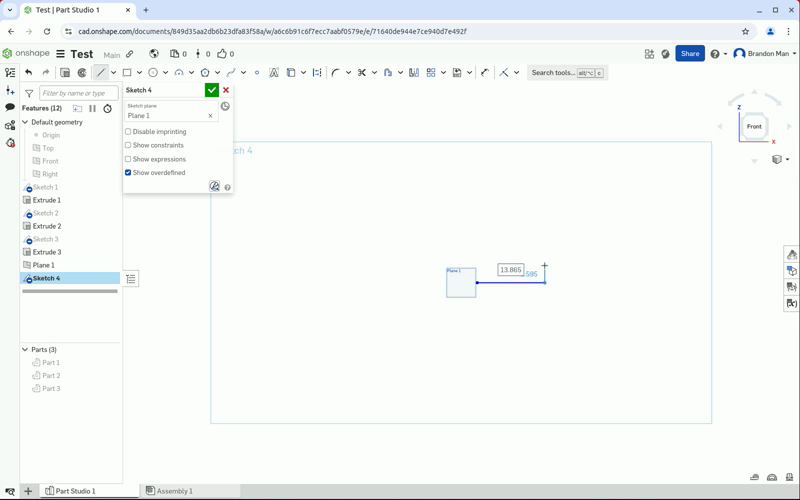
click(544, 265)
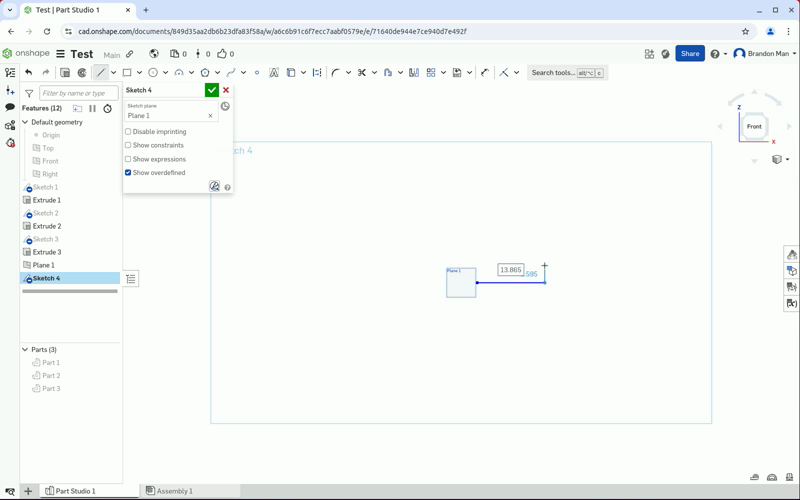
key_up(shift)
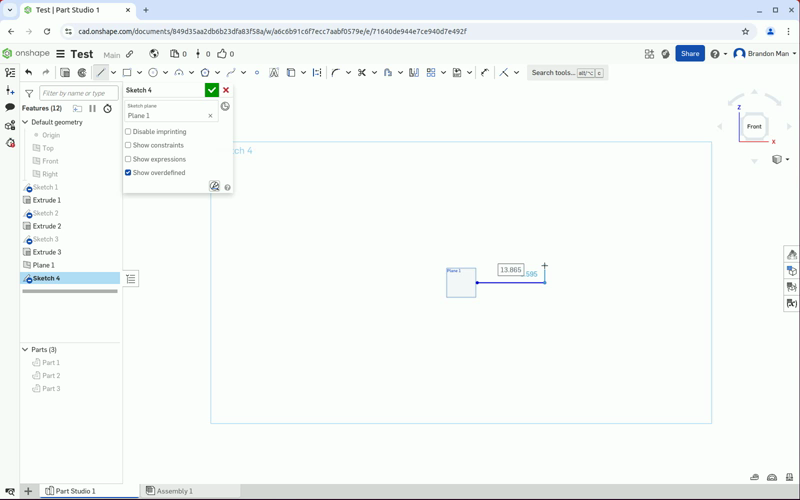
key_down(shift)
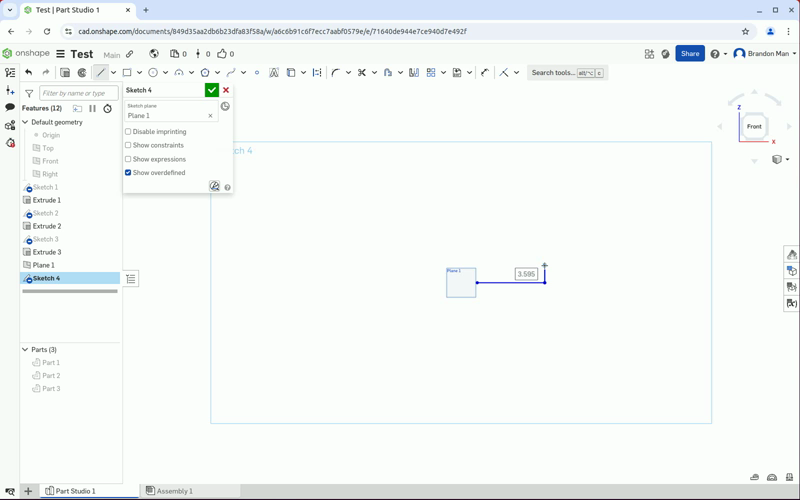
mouse_move(477, 265)
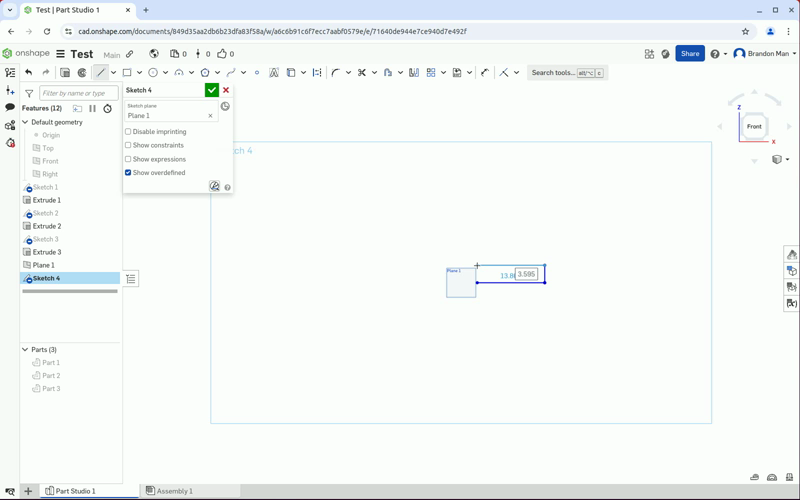
click(477, 265)
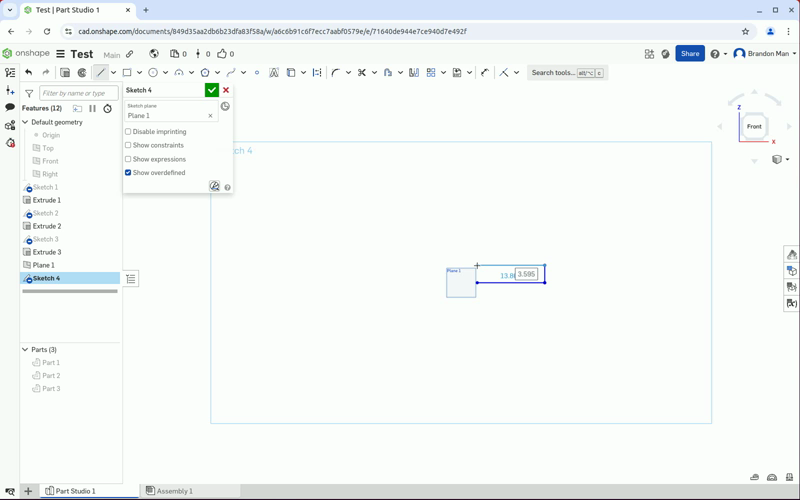
key_up(shift)
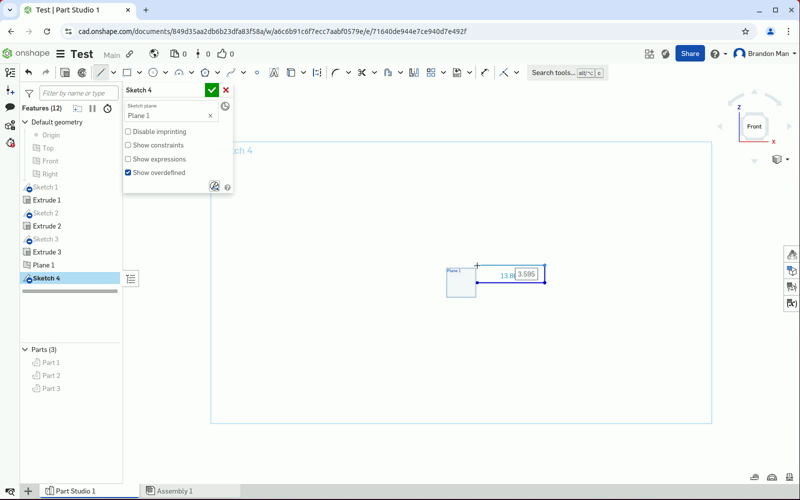
mouse_move(507, 265)
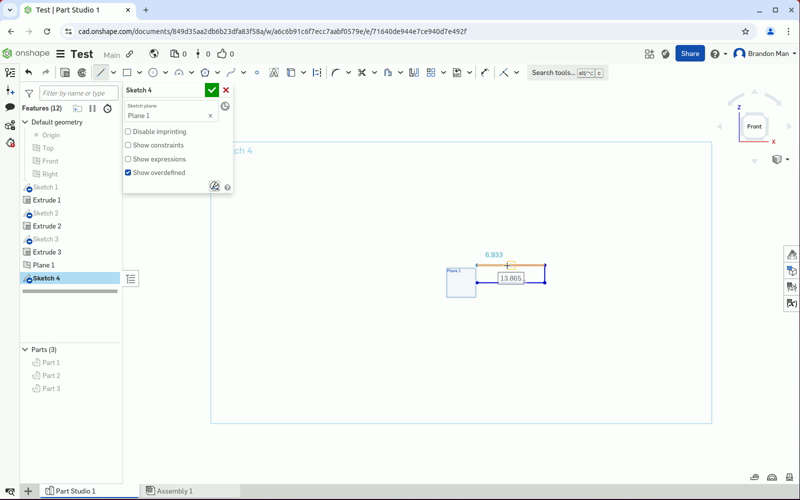
key_down(shift)
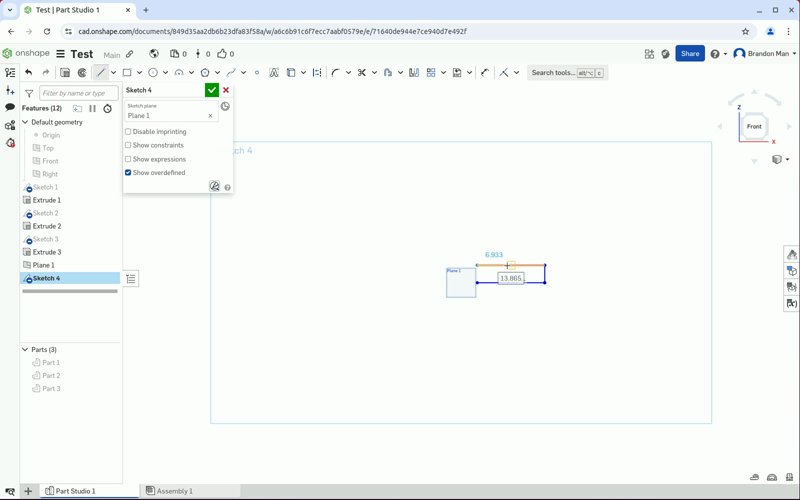
mouse_move(477, 282)
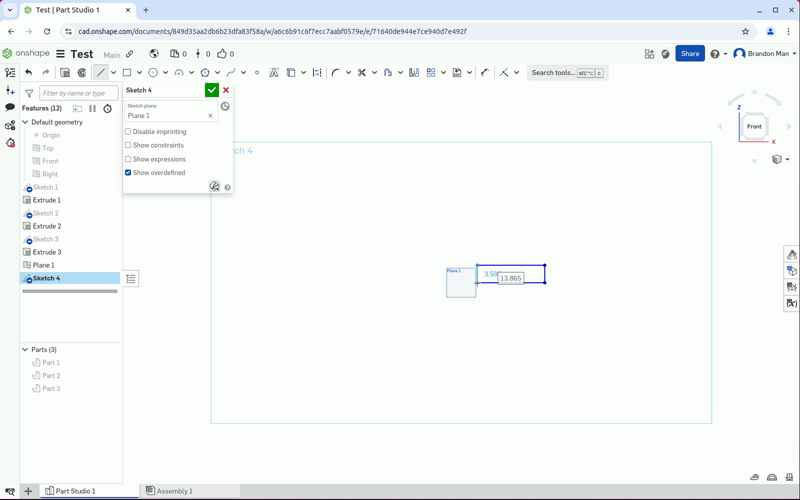
key_up(shift)
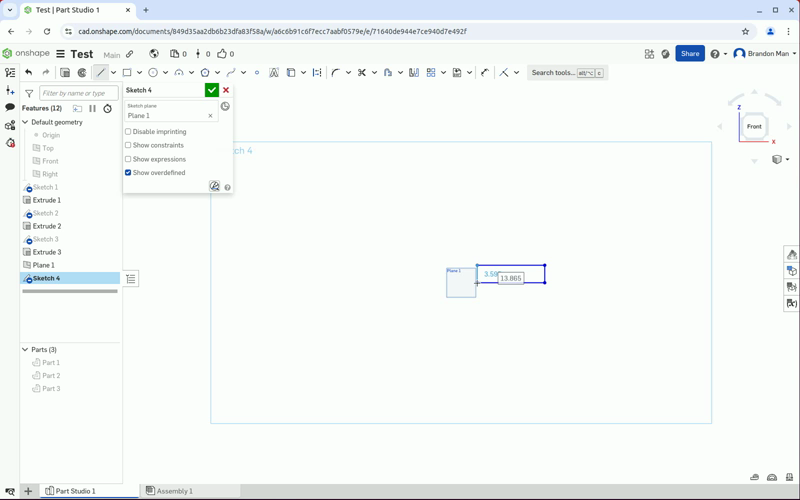
click(477, 282)
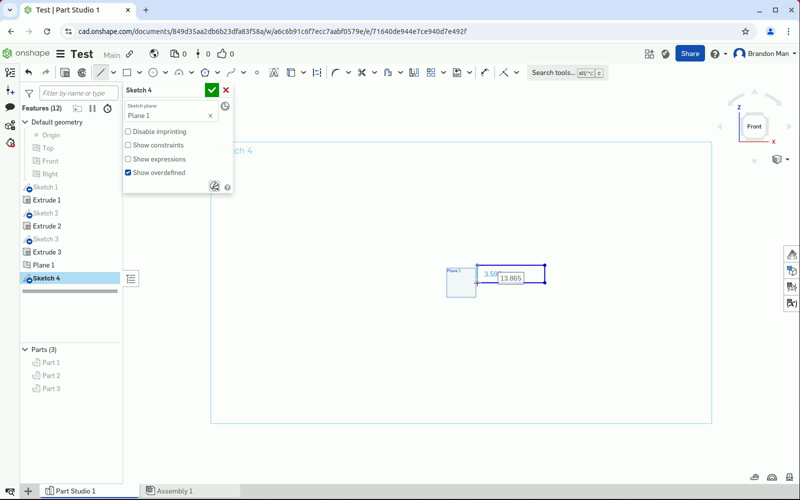
key(esc)
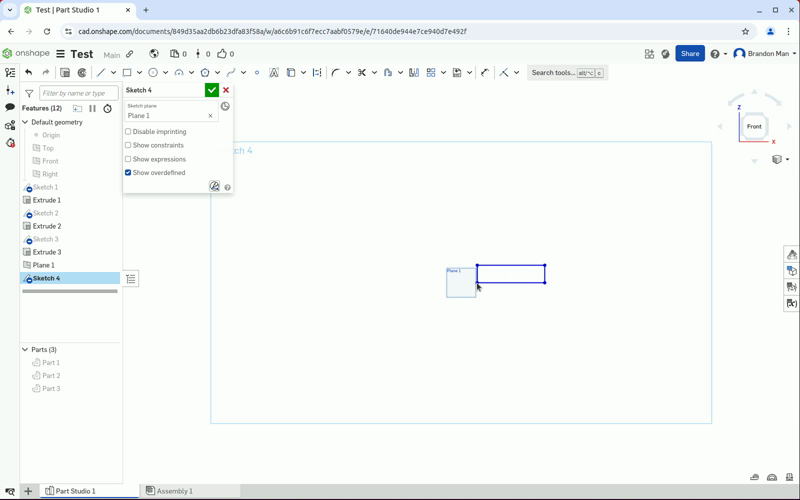
mouse_move(494, 273)
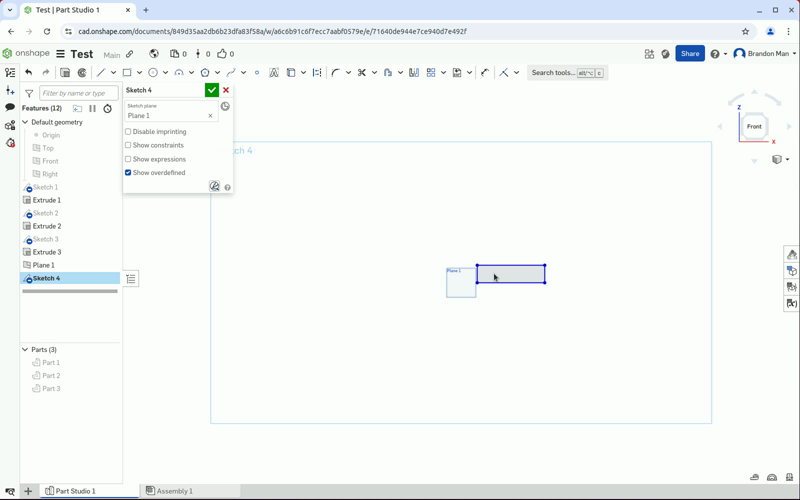
scroll(6)
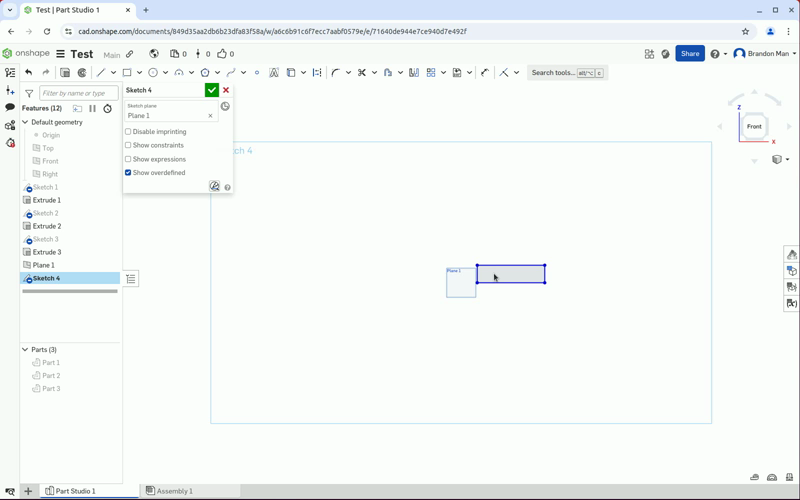
scroll(6)
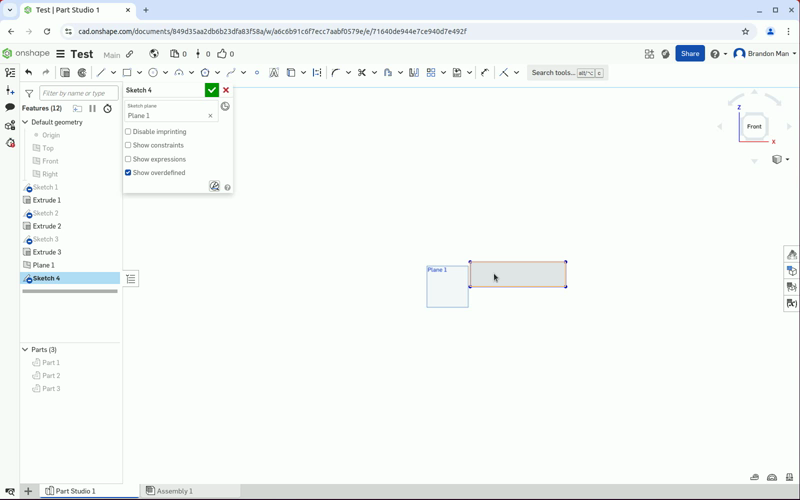
scroll(6)
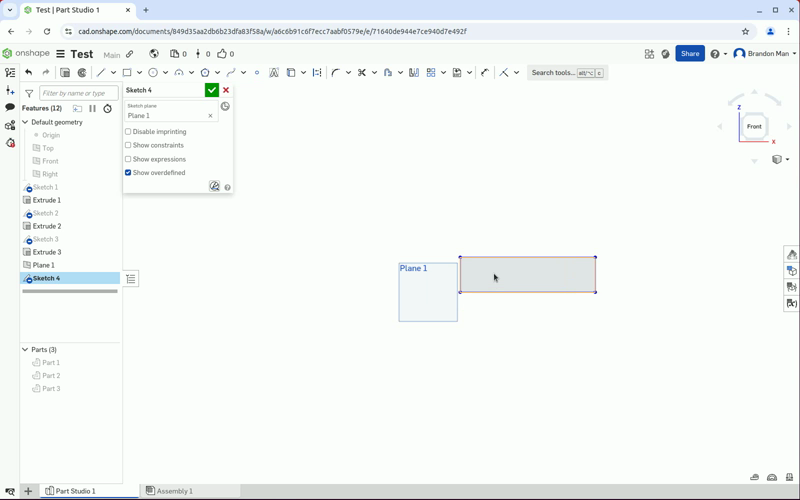
scroll(6)
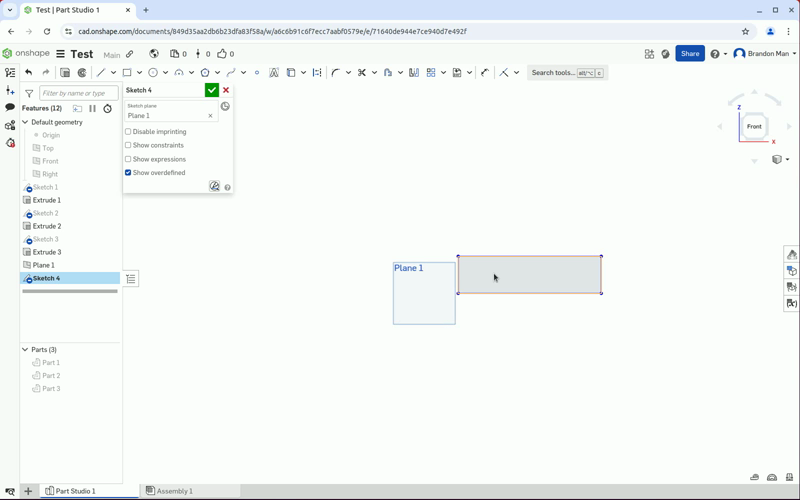
scroll(6)
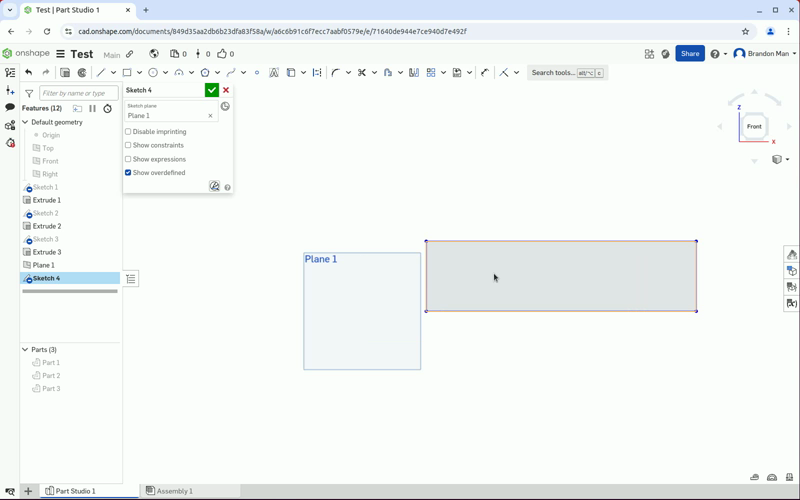
scroll(6)
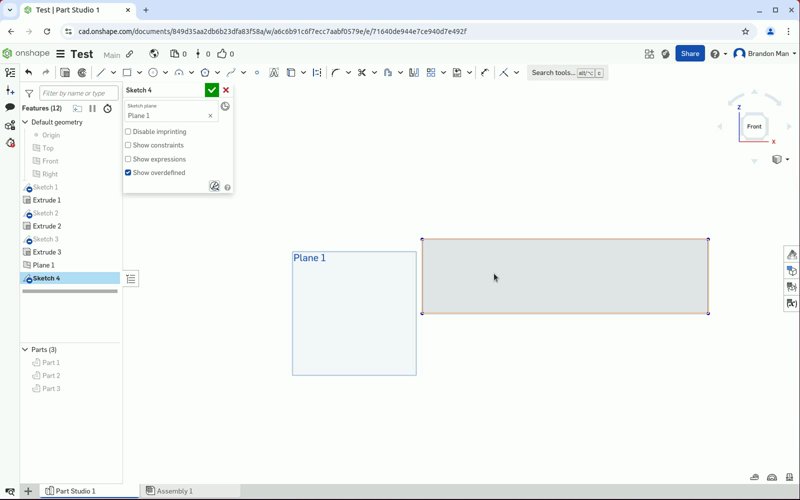
scroll(6)
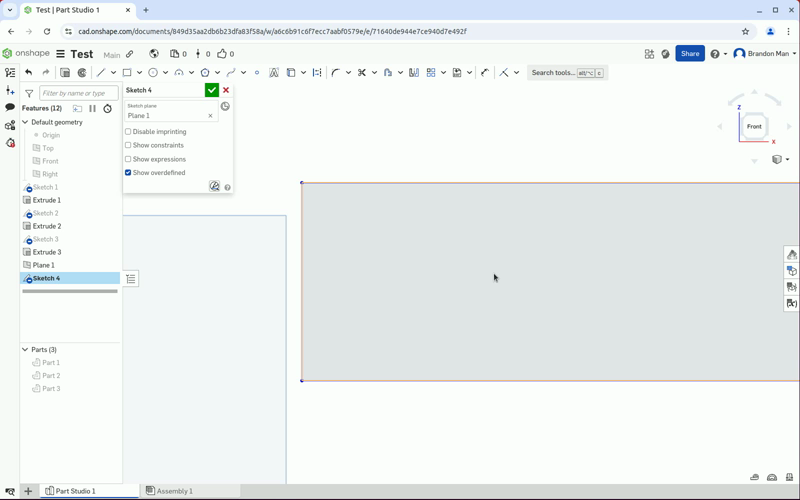
click(494, 273)
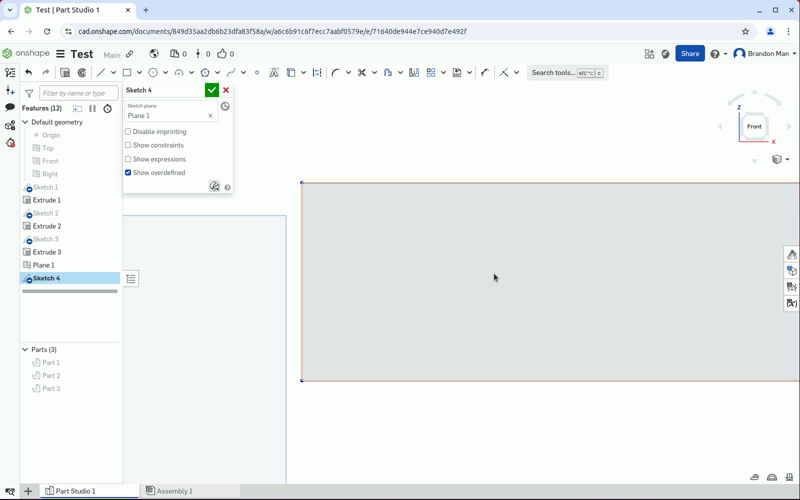
scroll(-6)
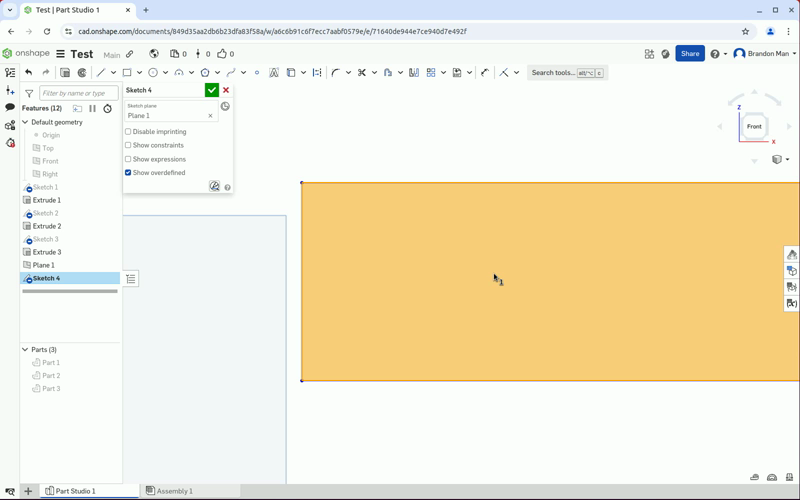
scroll(-6)
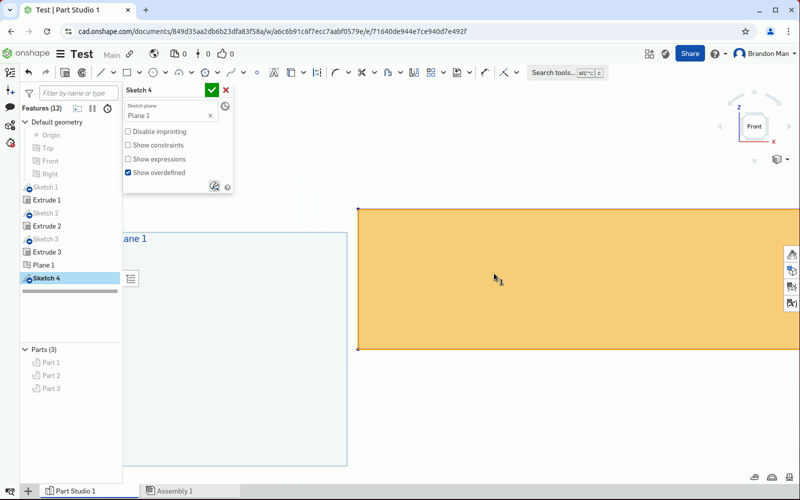
scroll(-6)
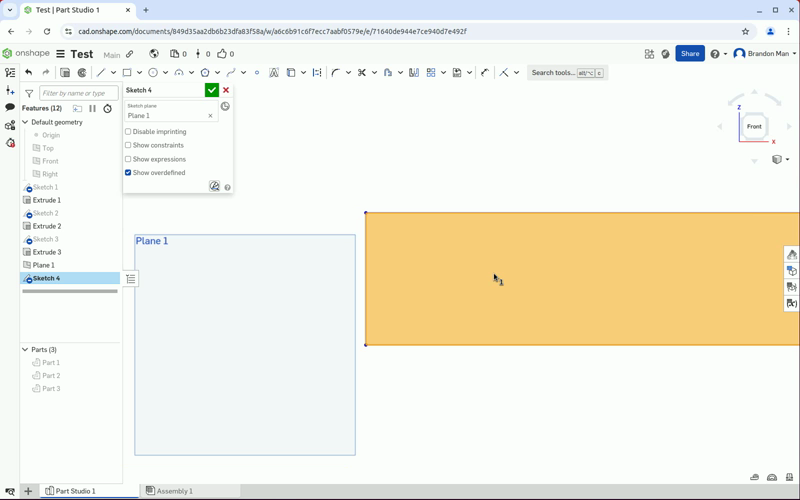
scroll(-6)
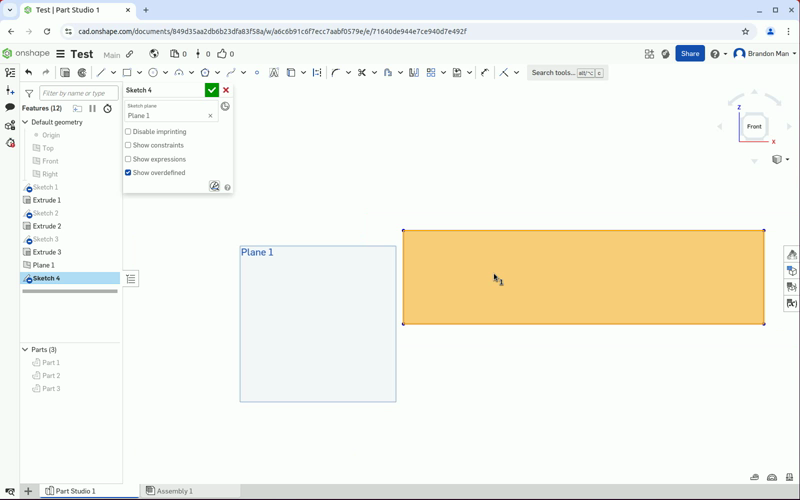
scroll(-6)
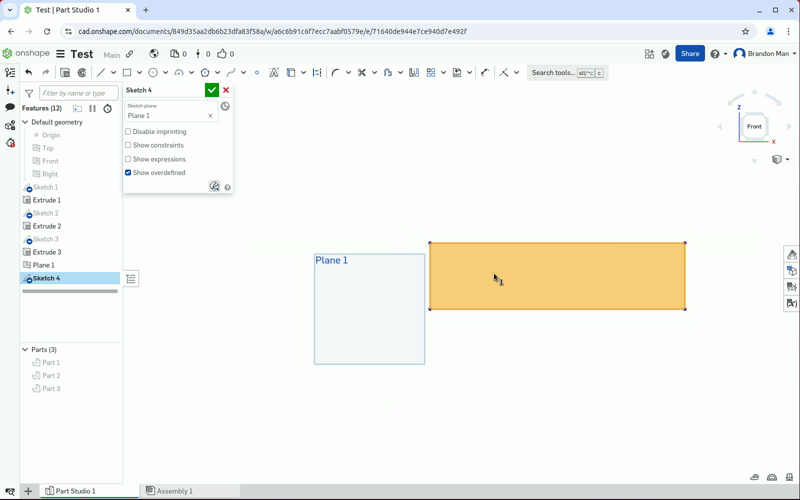
scroll(-6)
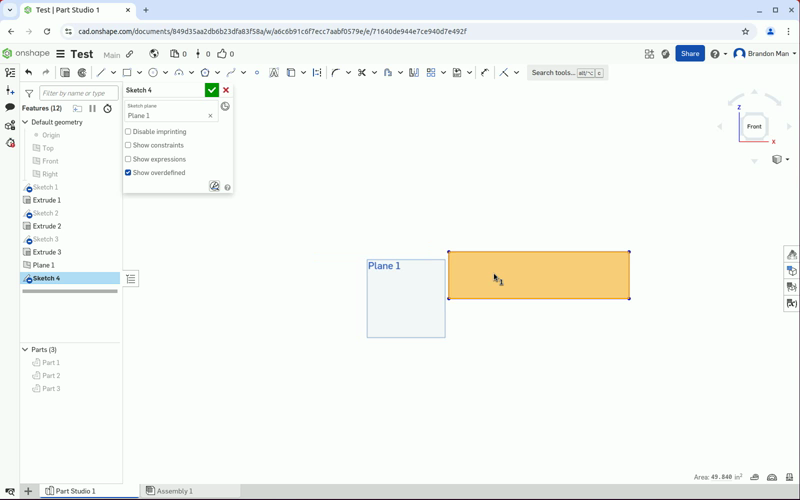
scroll(-6)
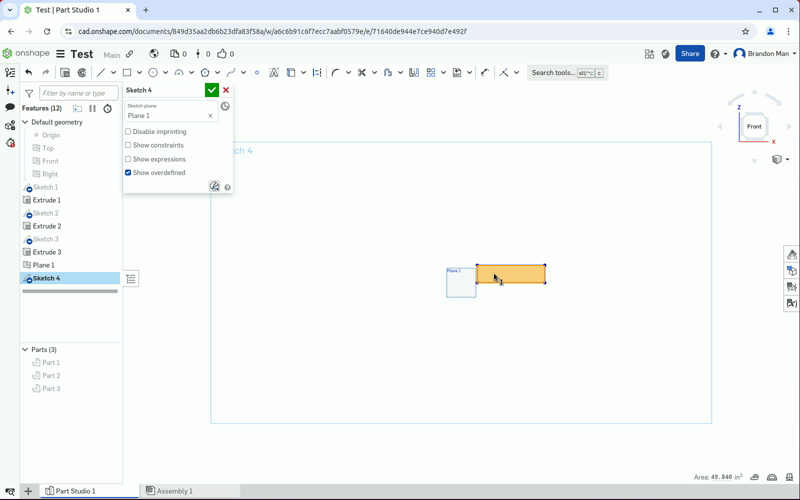
mouse_move(73, 352)
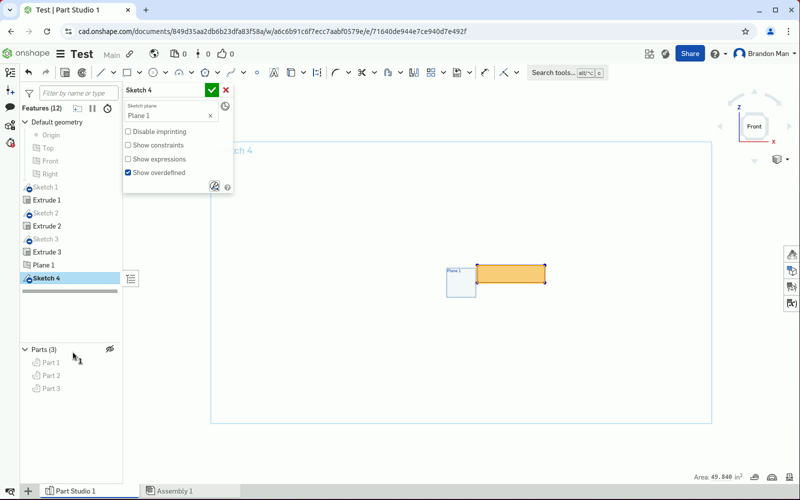
key(shift+y)
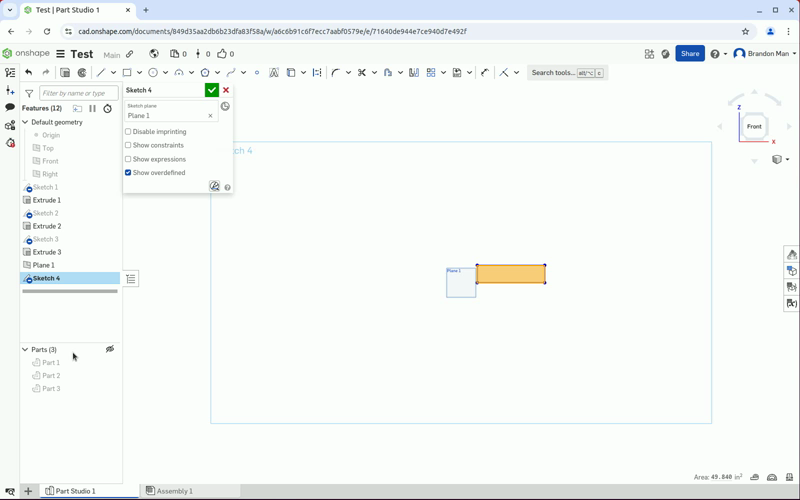
key(shift+e)
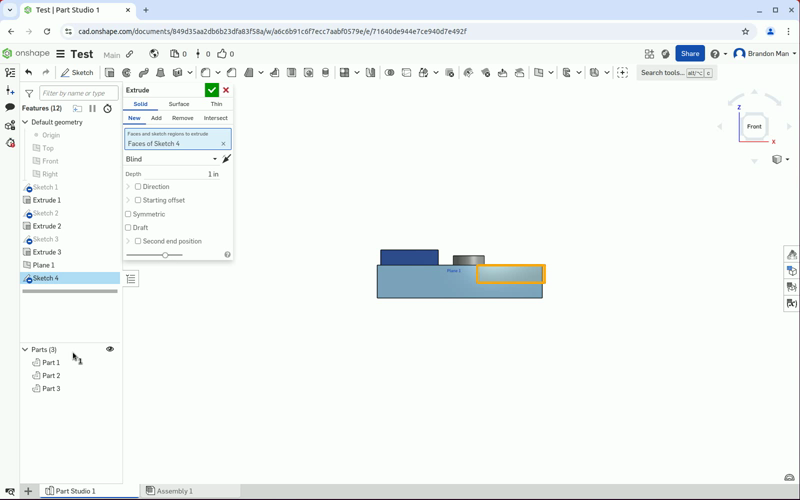
mouse_move(143, 106)
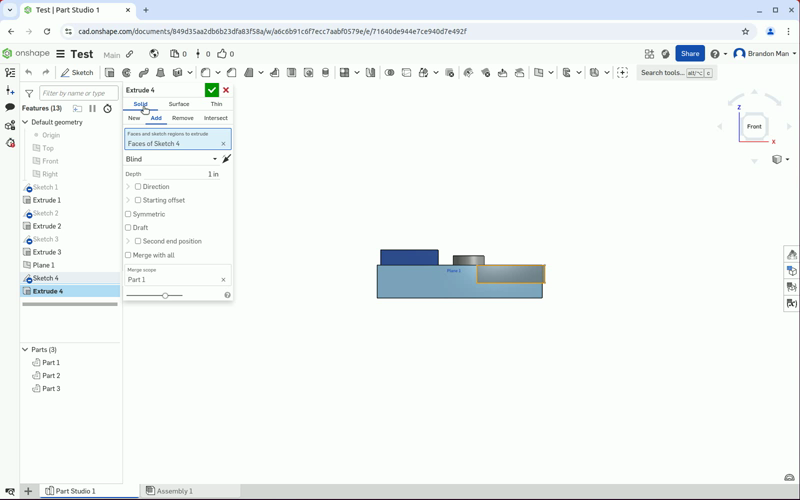
click(143, 106)
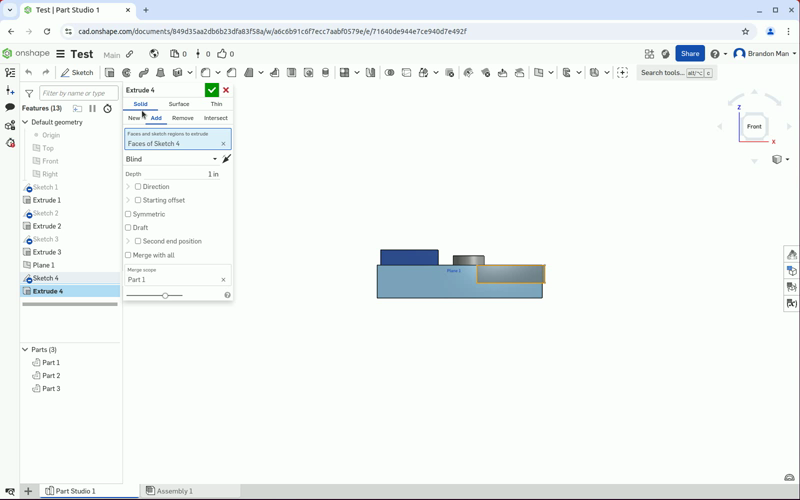
mouse_move(137, 120)
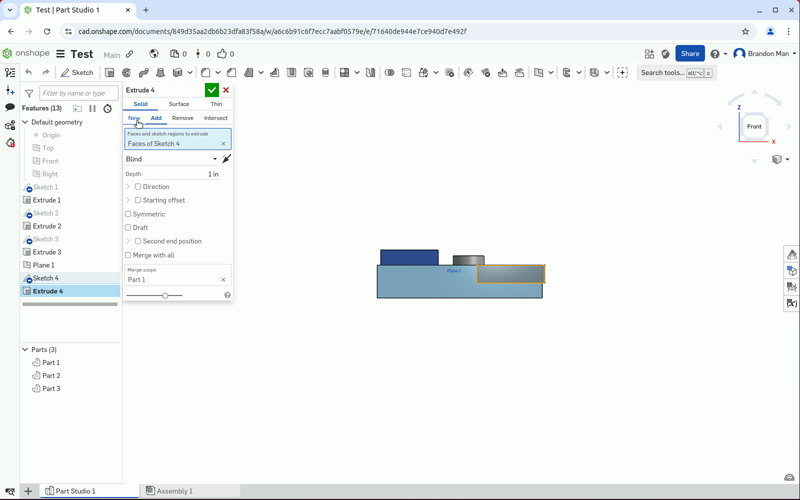
click(137, 120)
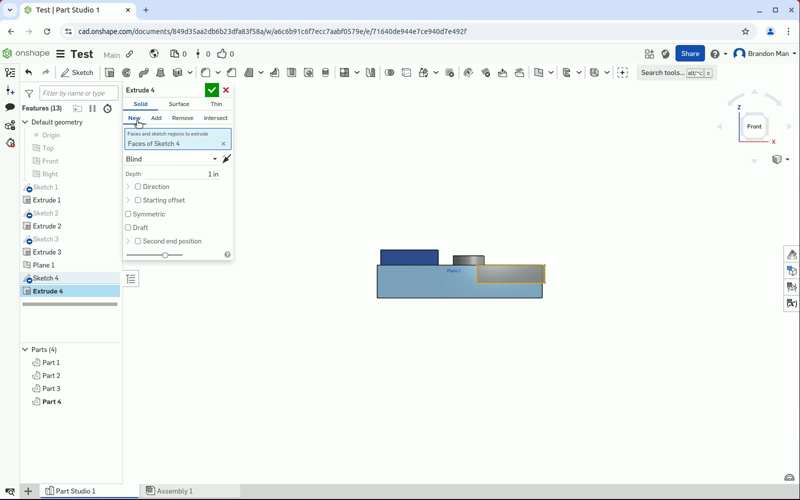
key(tab, 4)
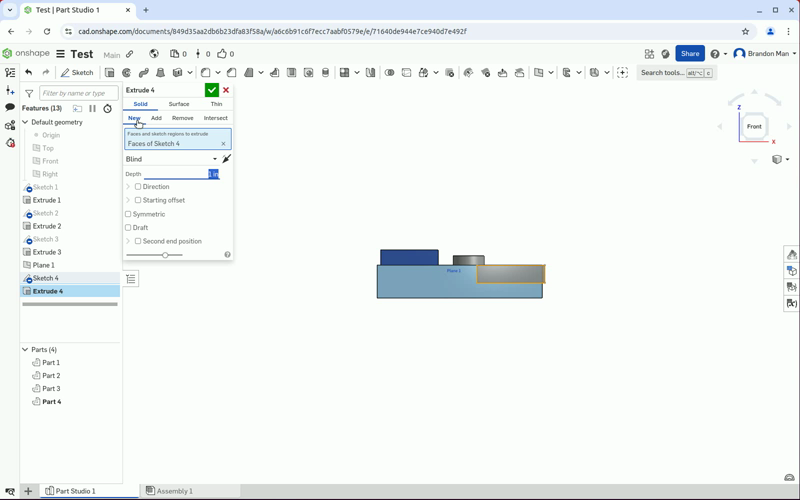
text(6.74)
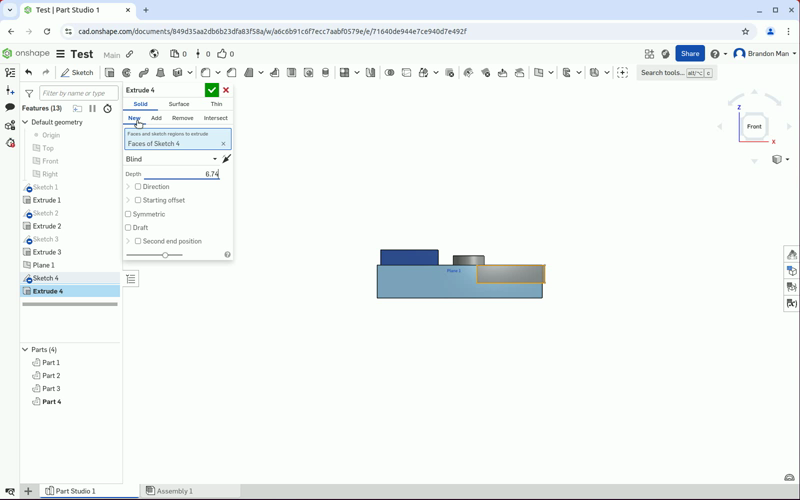
key(enter)
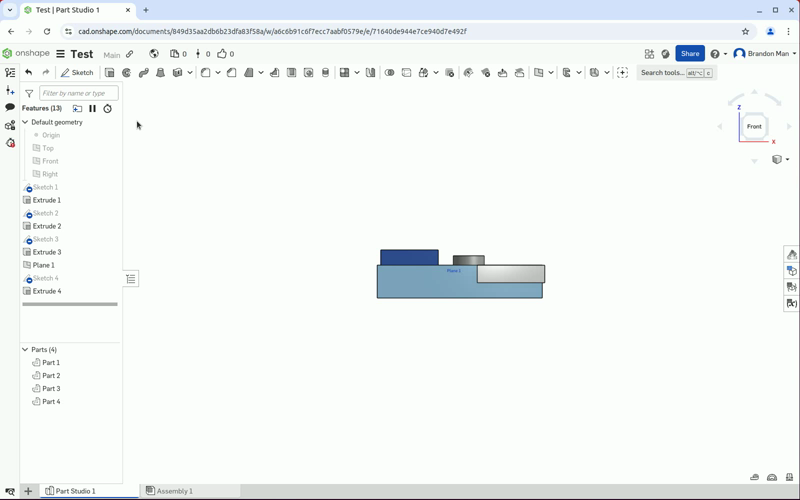
key(shift+h)
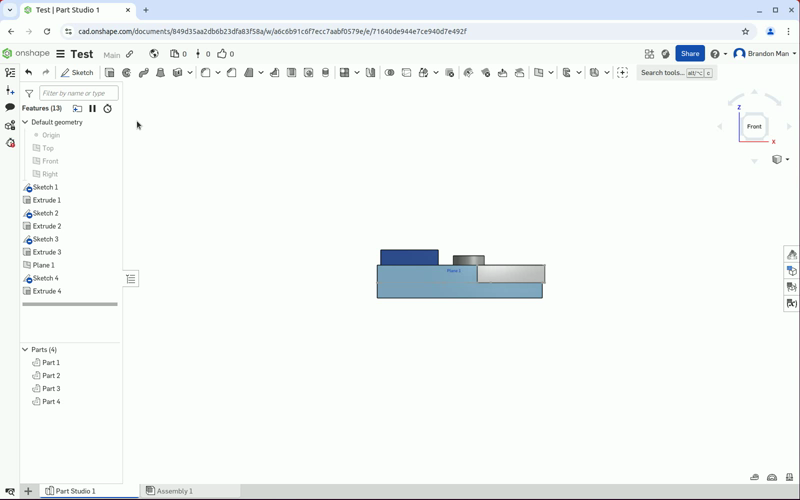
key(shift+h)
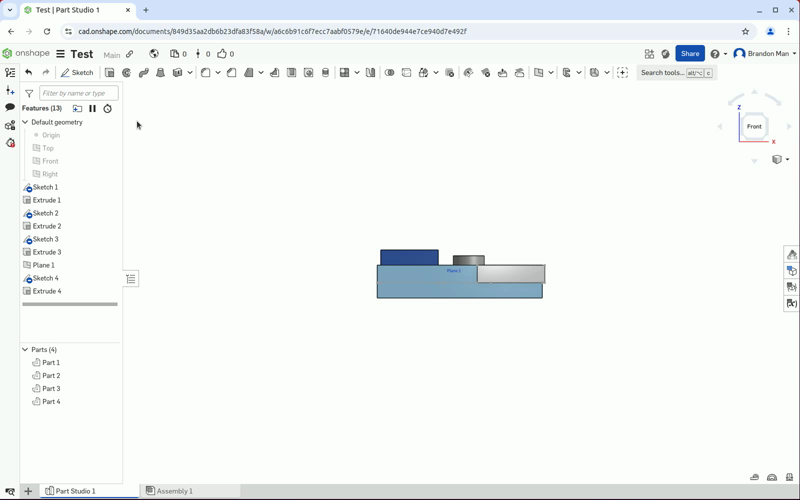
key(shift+7)
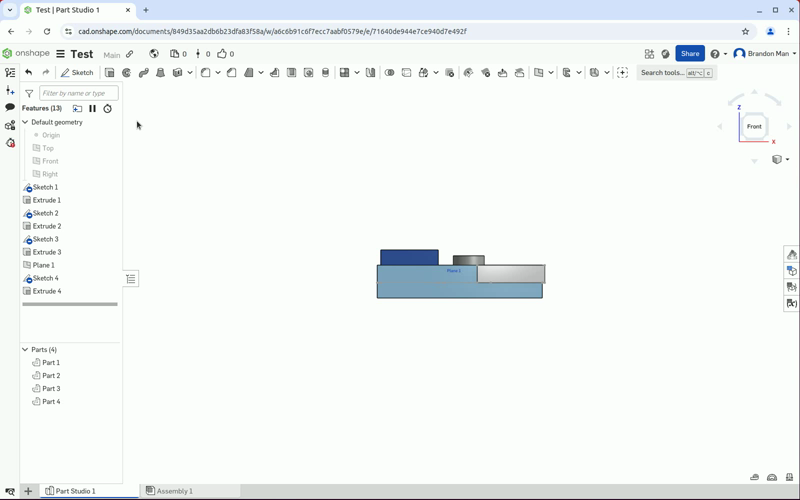
key(left, 2)
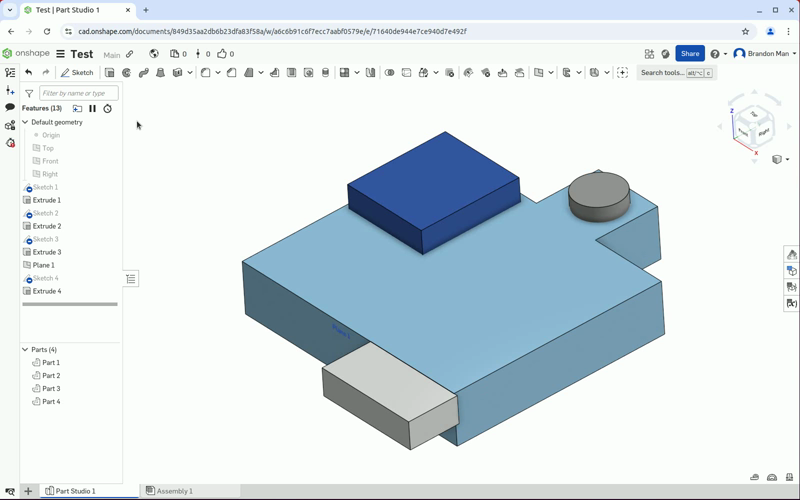
key(down, 2)
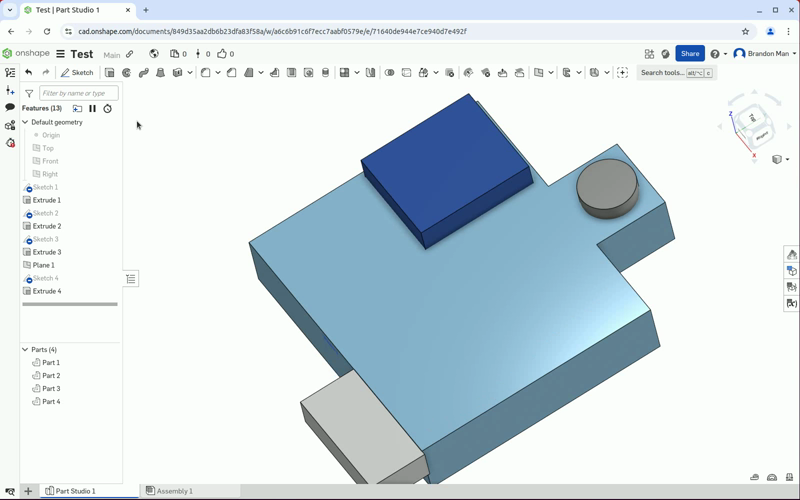
key(up, 2)
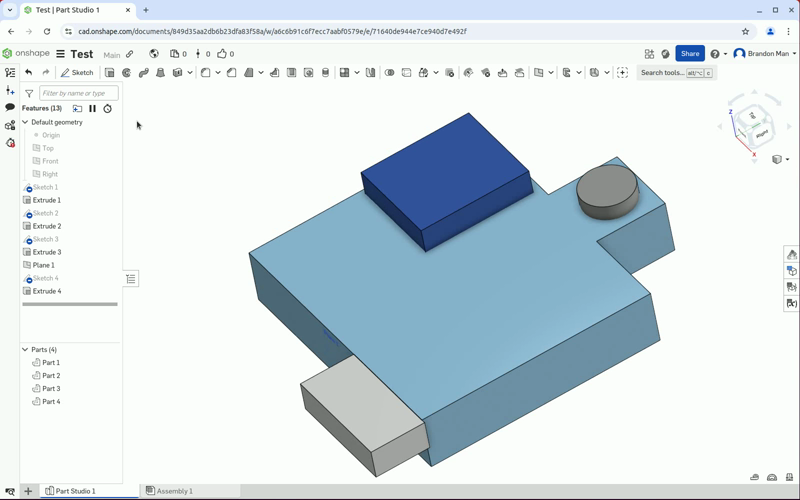
key(right, 2)
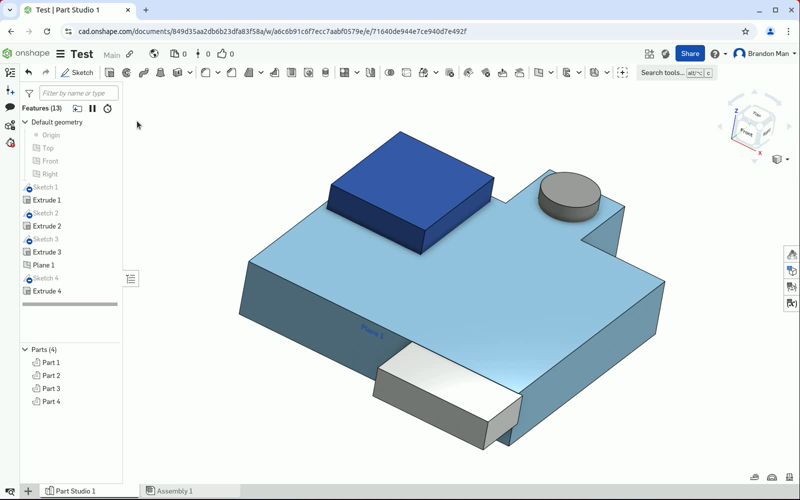
mouse_move(73, 189)
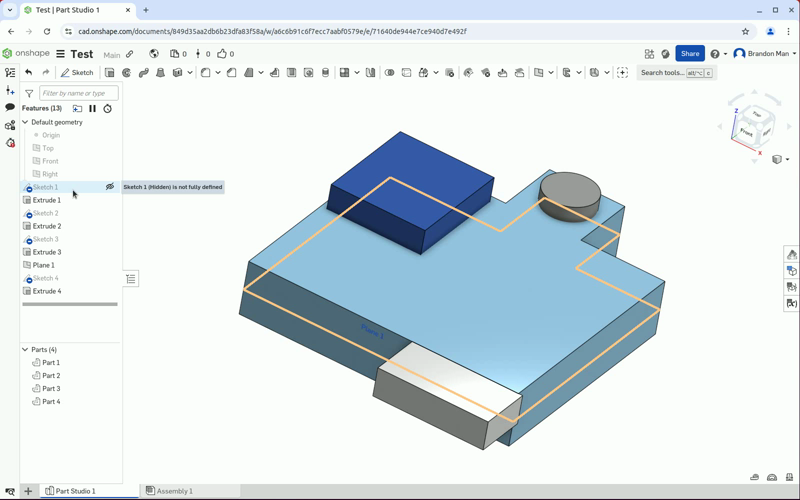
click(73, 189)